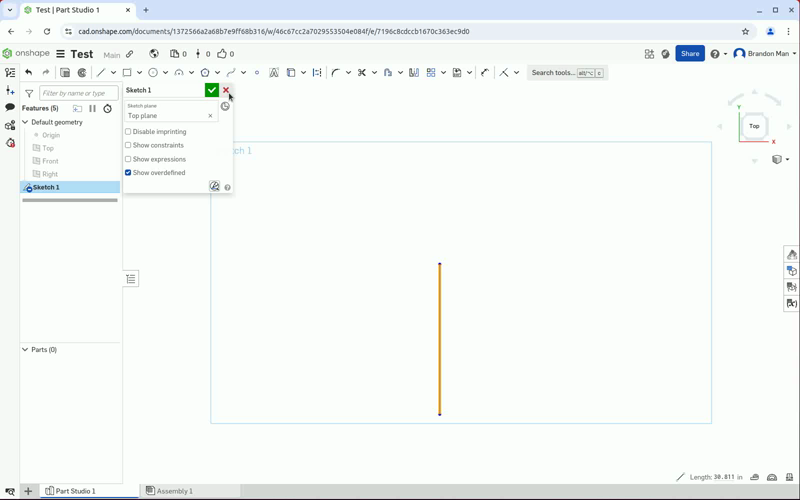
key(shift+h)
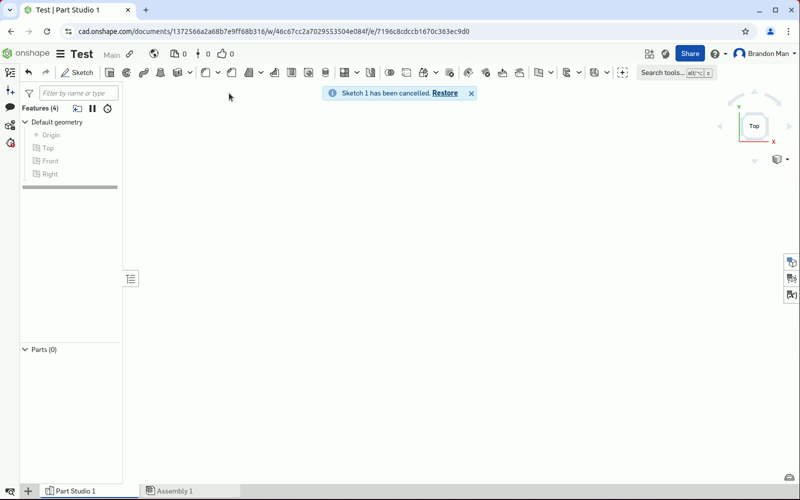
mouse_move(73, 352)
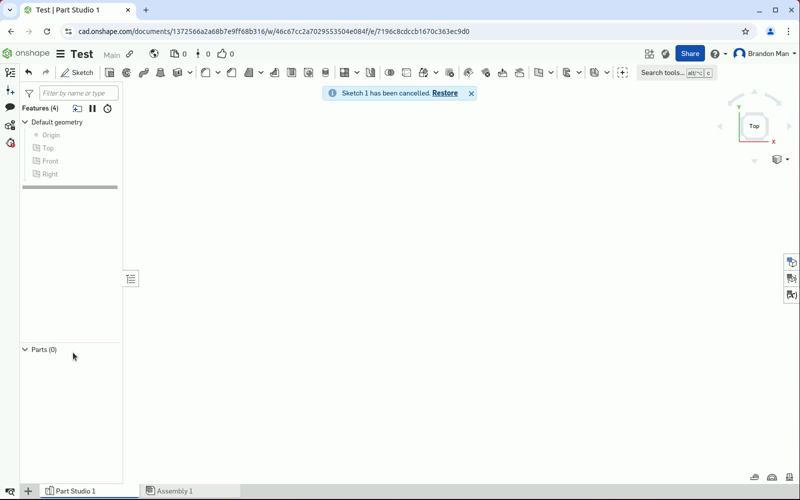
key(y)
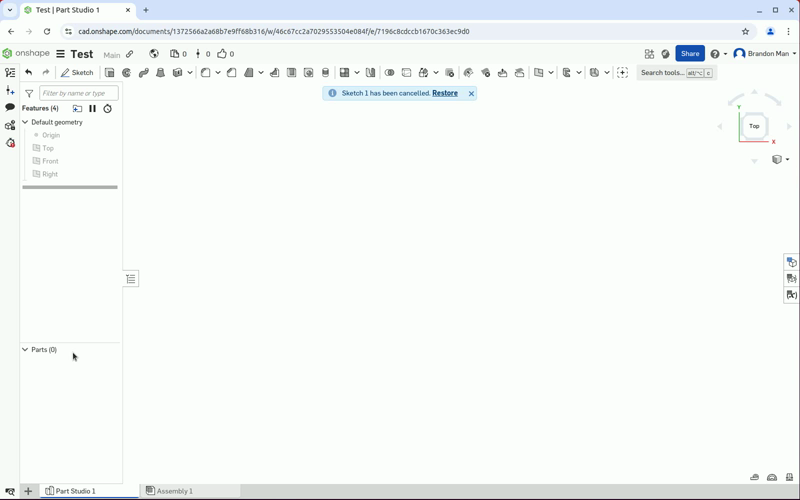
key(shift+p)
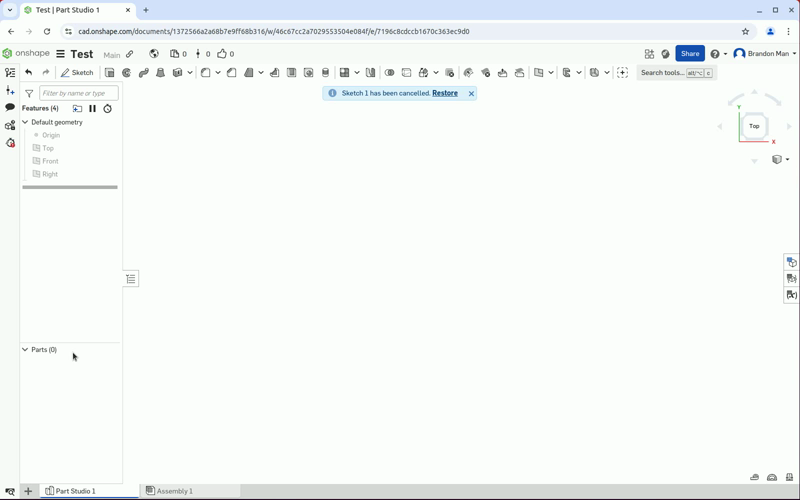
key(space)
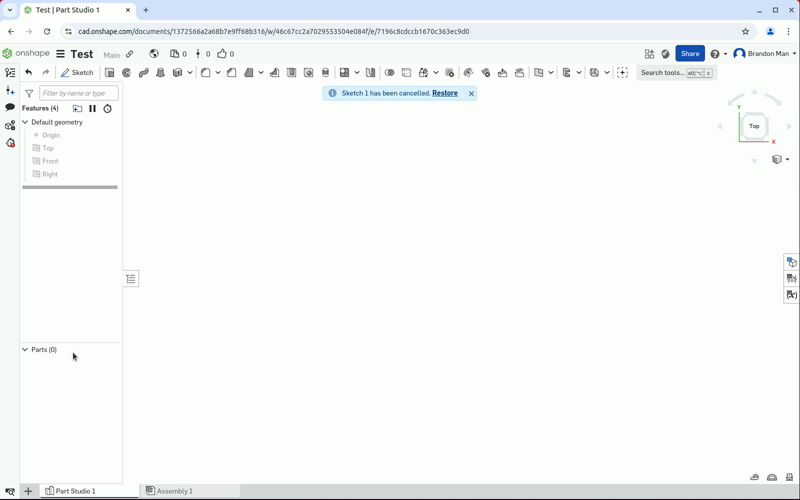
key_down(shift)
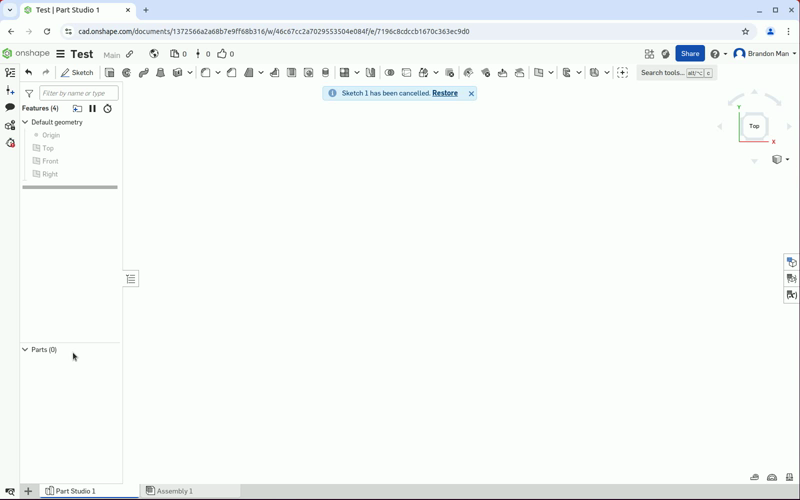
key(up)
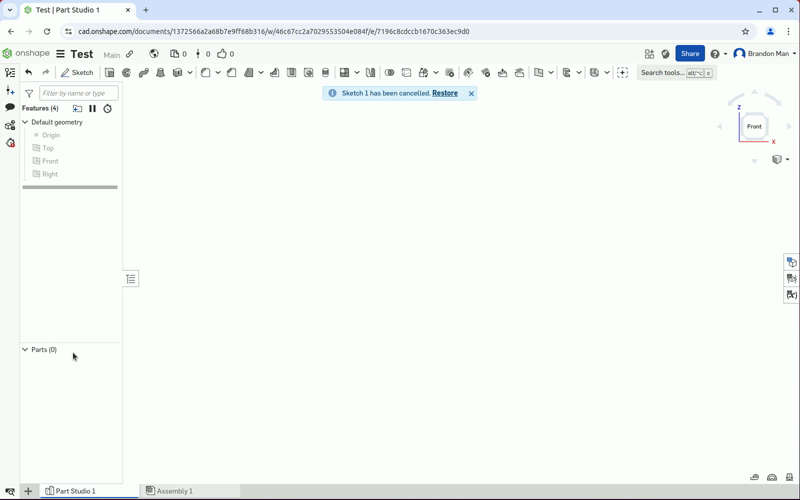
key_up(shift)
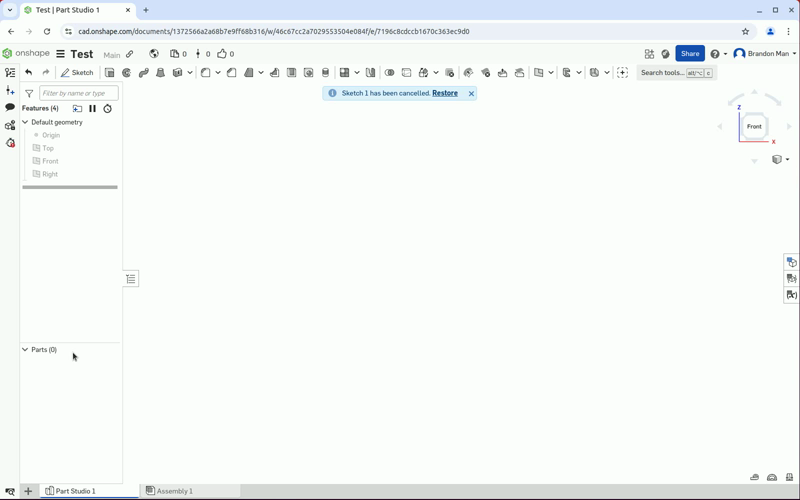
mouse_move(73, 352)
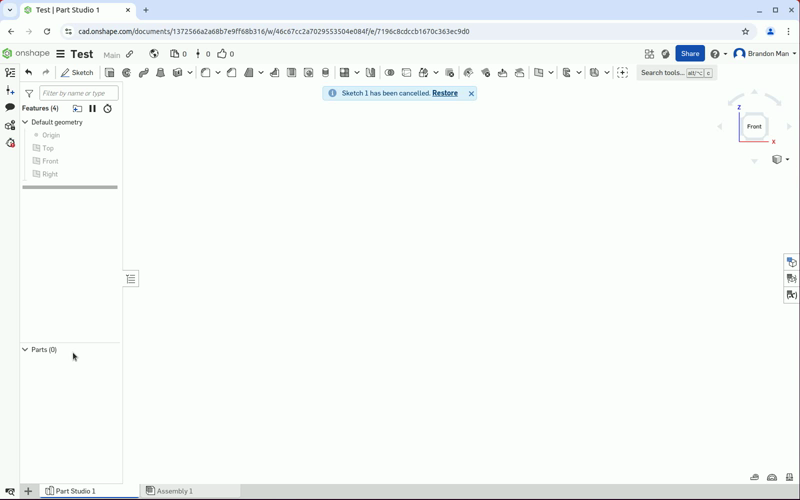
key(shift+y)
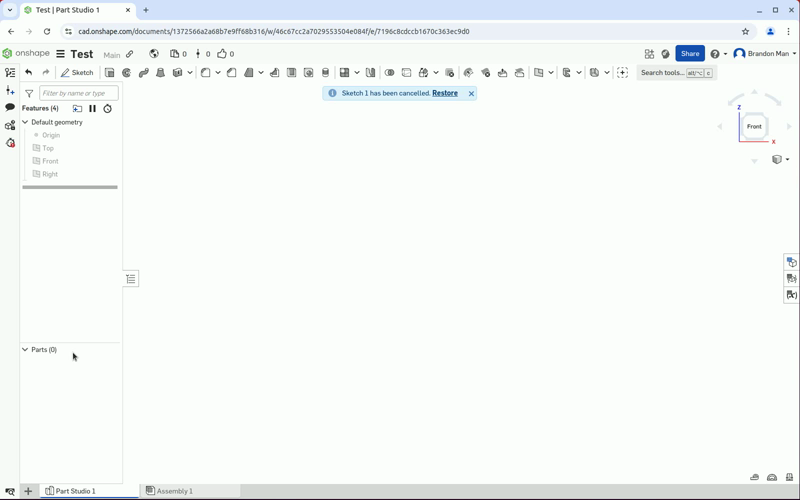
key(shift+s)
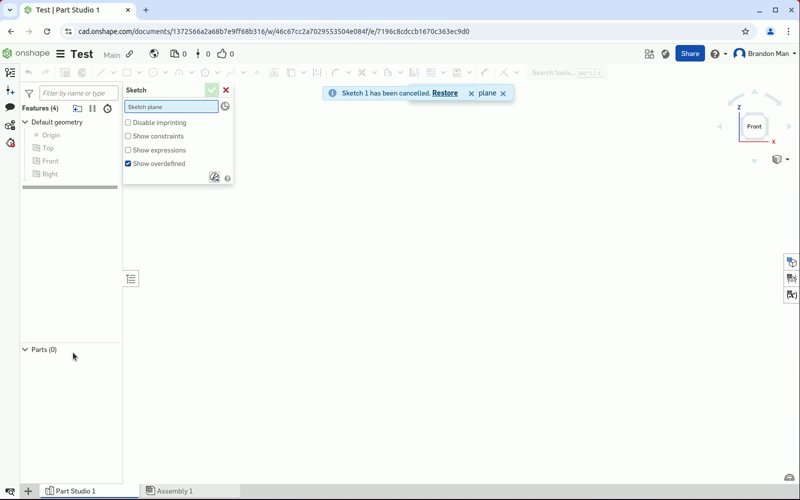
mouse_move(73, 163)
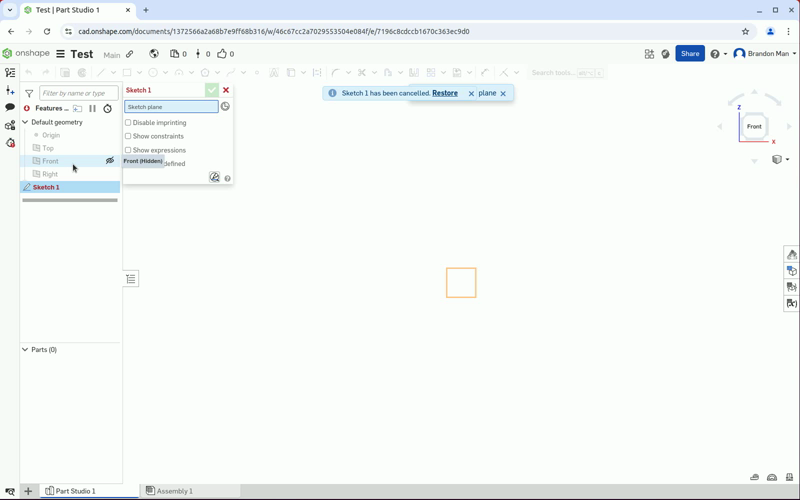
click(73, 163)
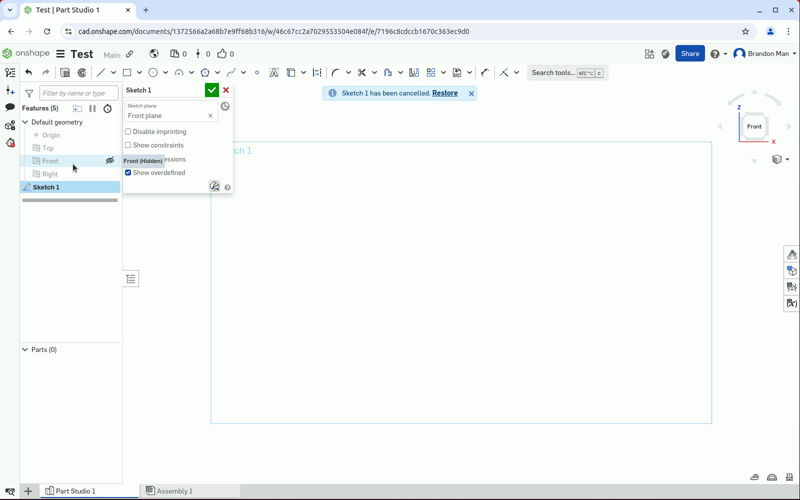
mouse_move(73, 352)
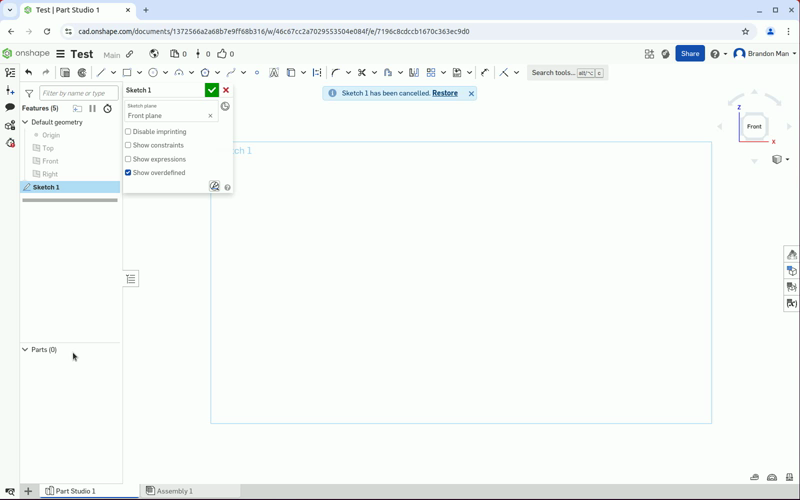
key(y)
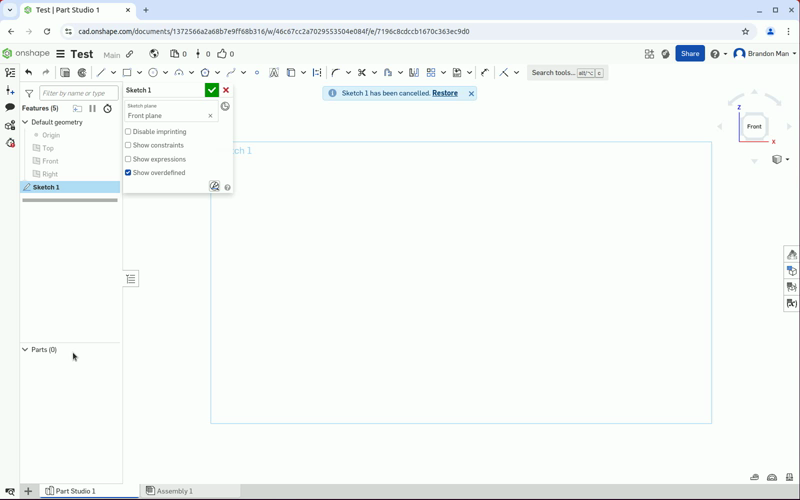
key(l)
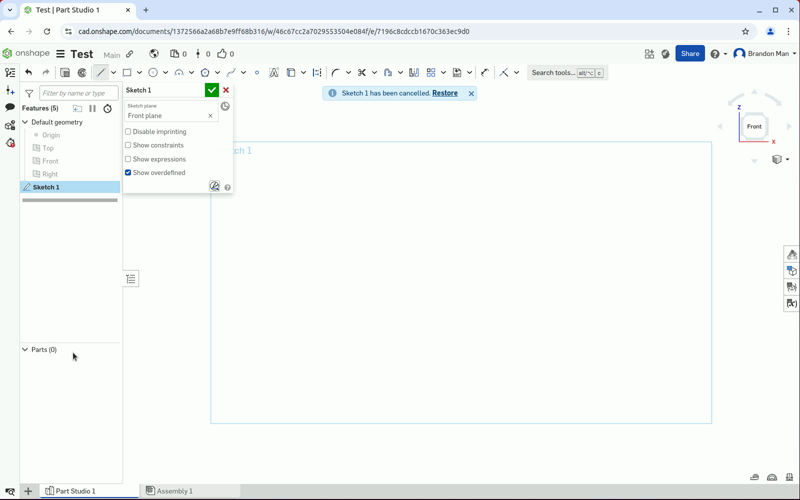
key_down(shift)
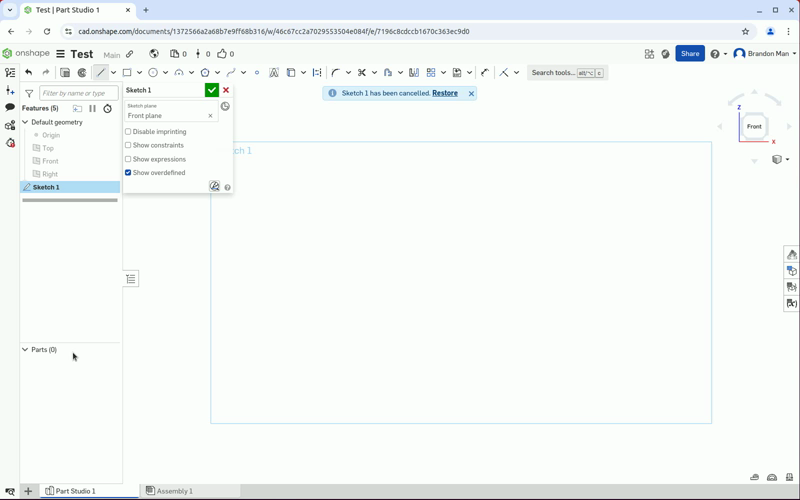
mouse_move(377, 321)
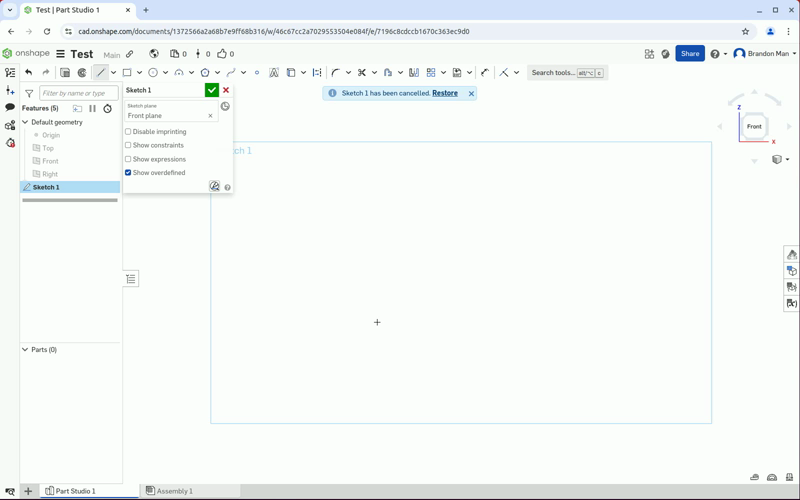
click(377, 321)
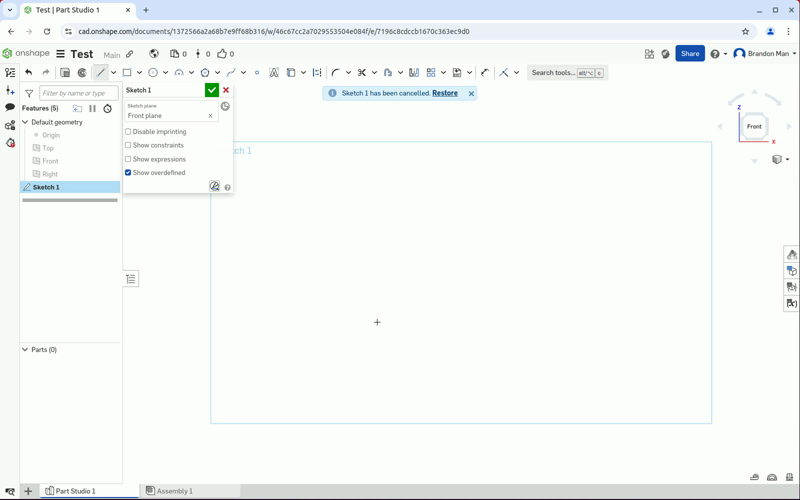
key_up(shift)
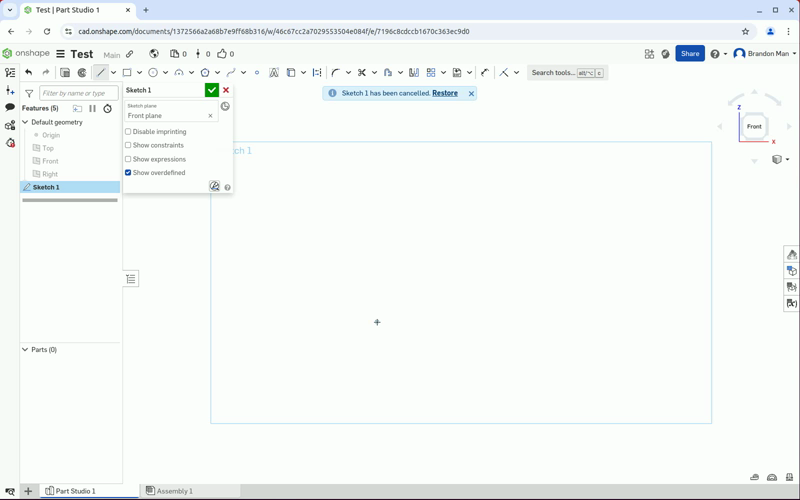
key_down(shift)
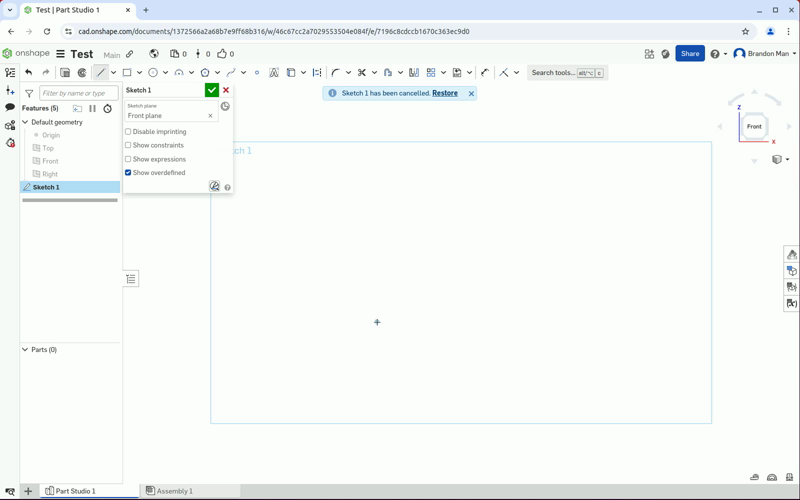
mouse_move(572, 321)
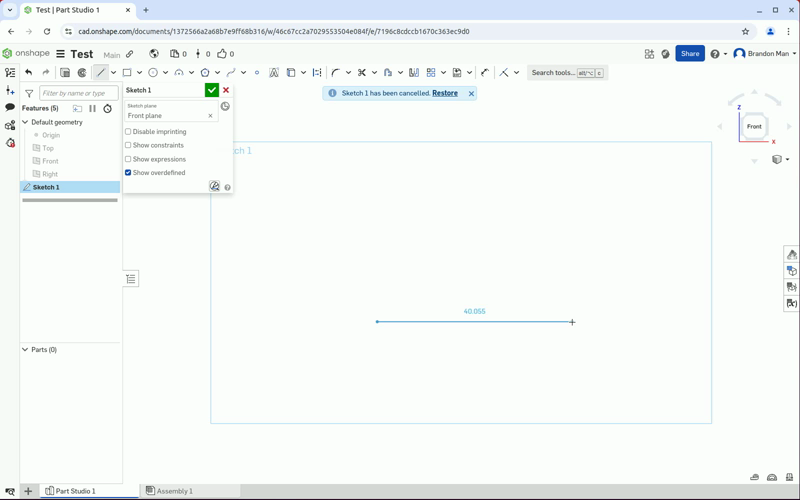
click(572, 321)
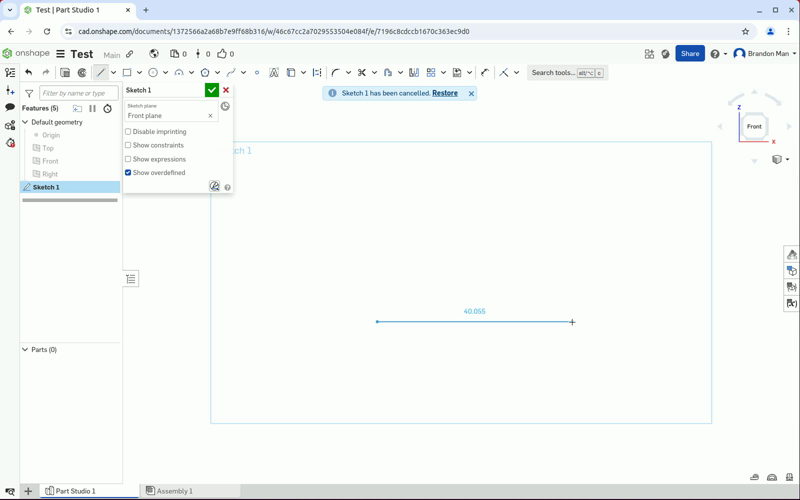
key_up(shift)
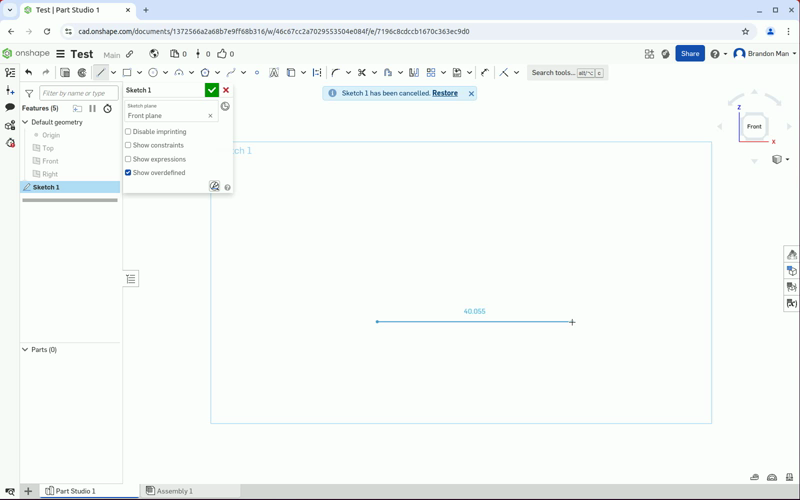
key_down(shift)
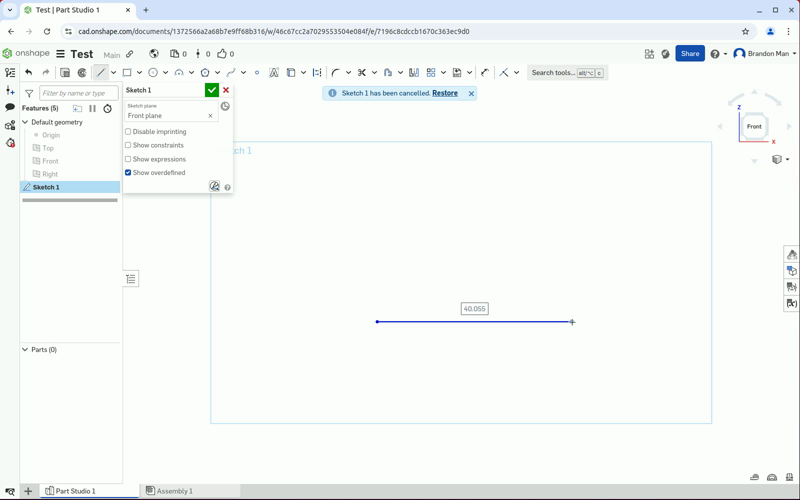
mouse_move(589, 321)
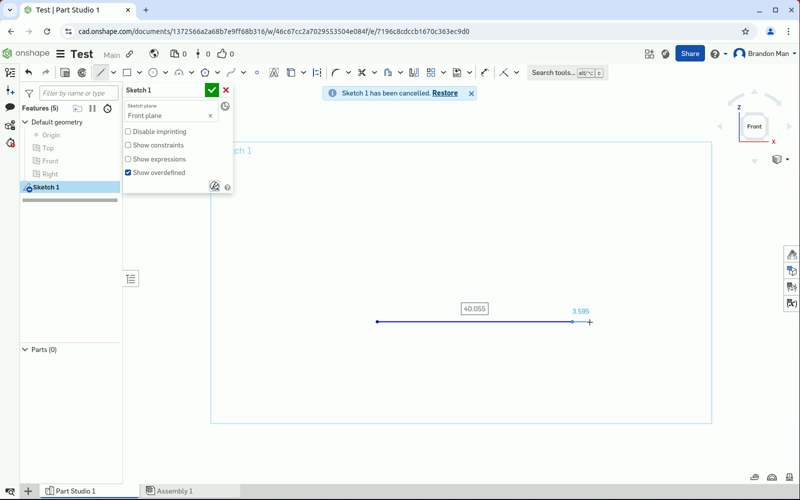
mouse_move(572, 305)
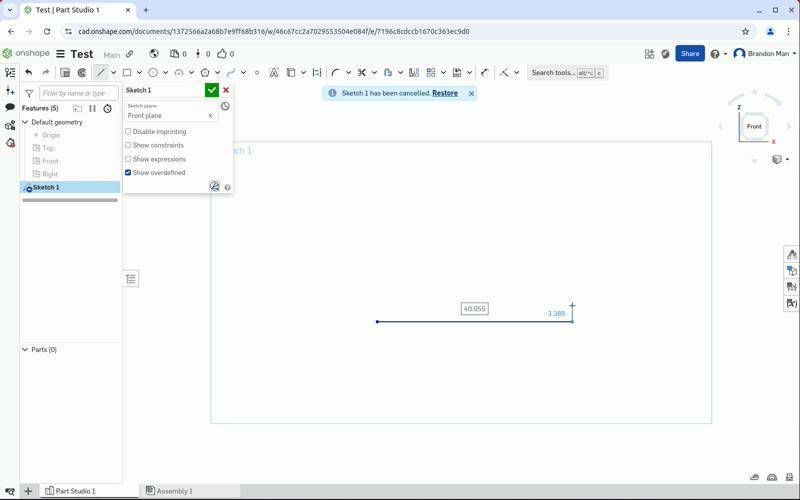
click(572, 305)
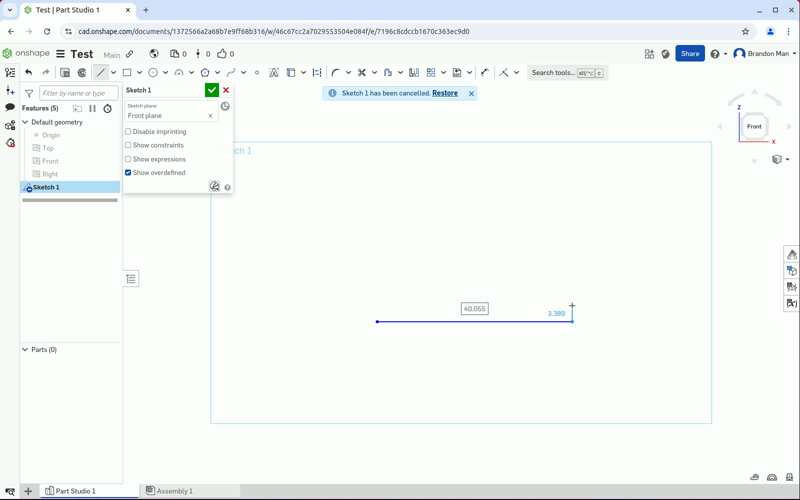
key_up(shift)
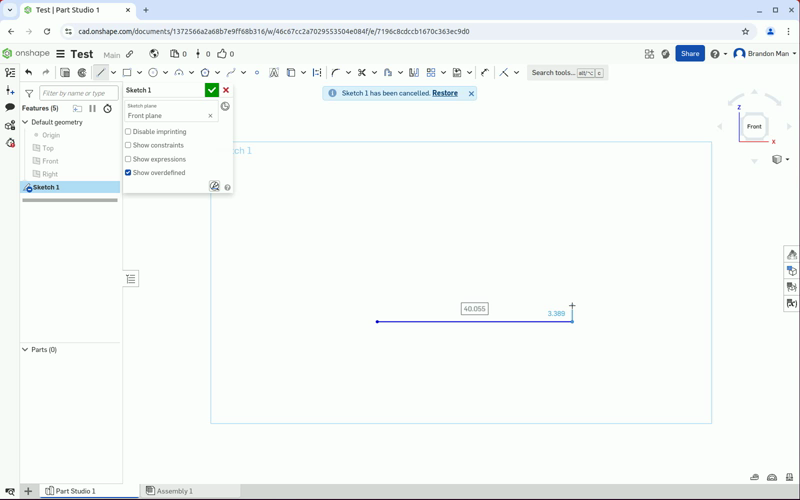
key_down(shift)
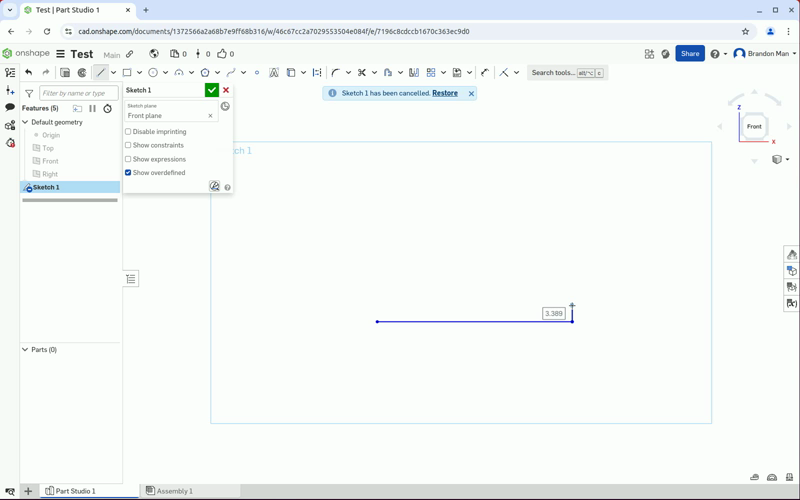
mouse_move(474, 305)
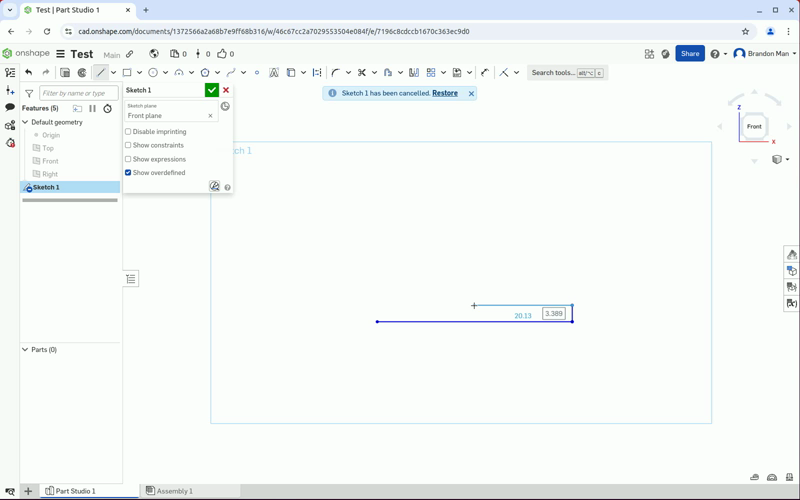
click(474, 305)
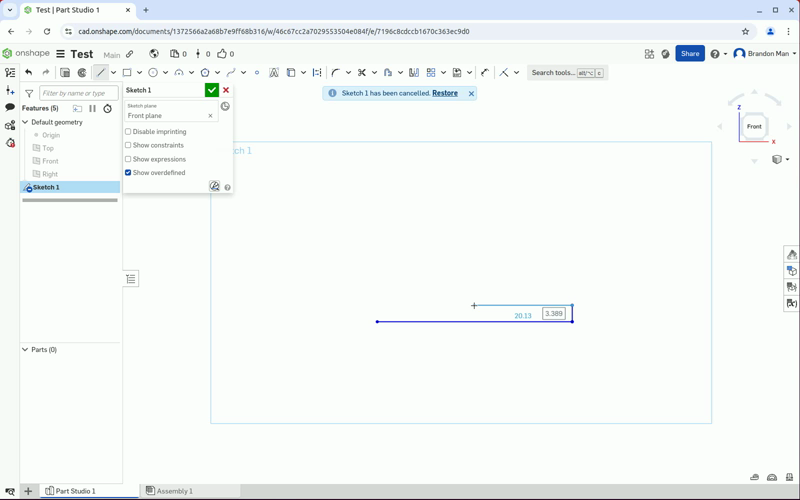
key_up(shift)
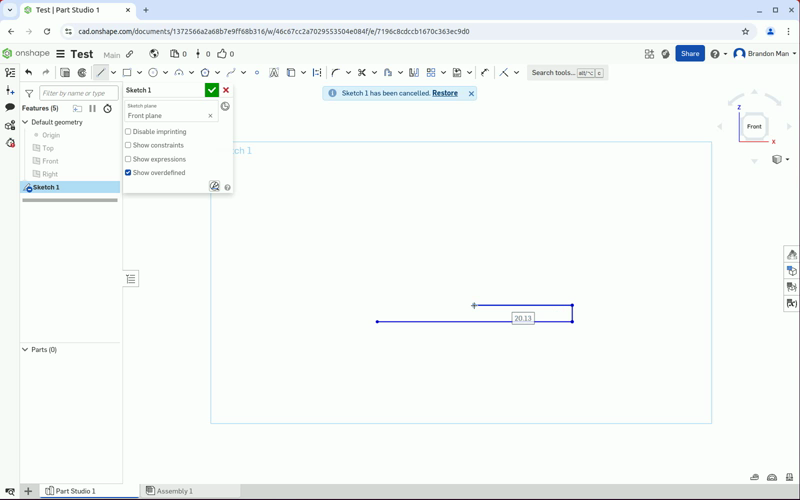
key_down(shift)
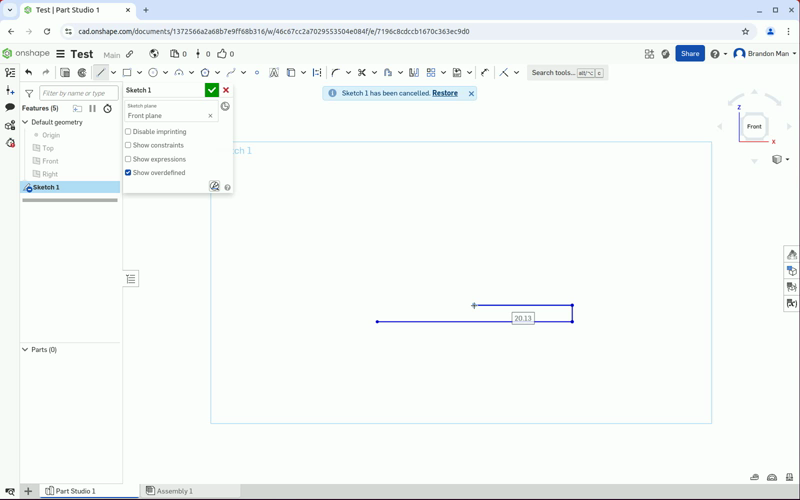
mouse_move(474, 233)
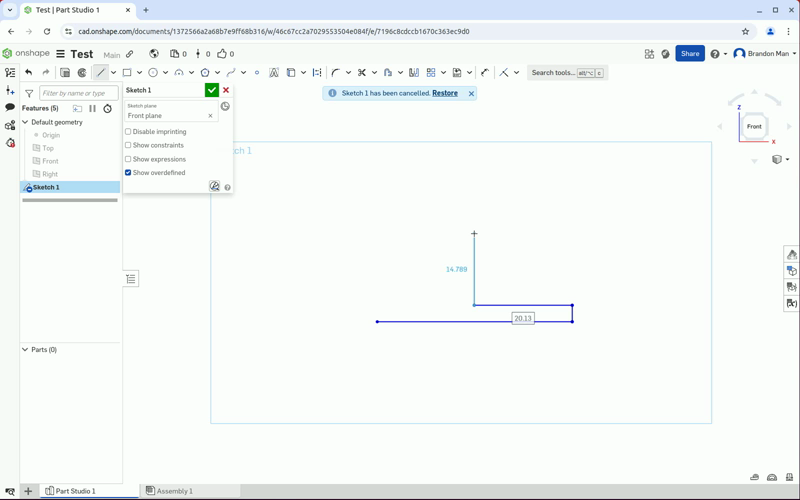
click(474, 233)
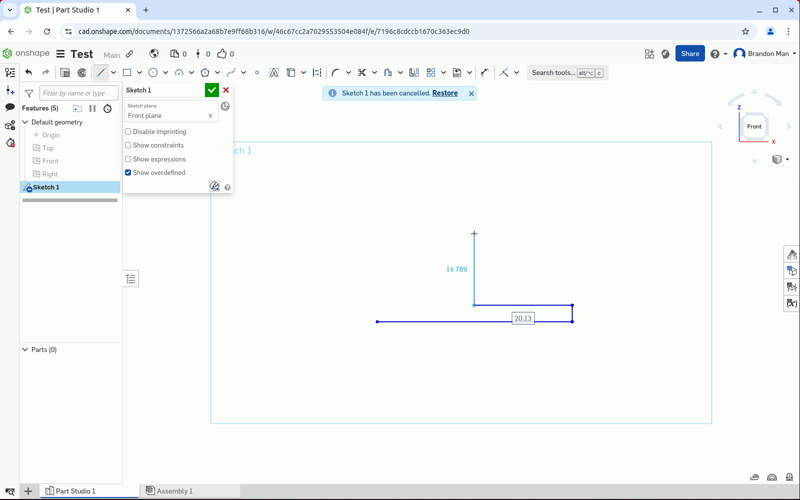
key_up(shift)
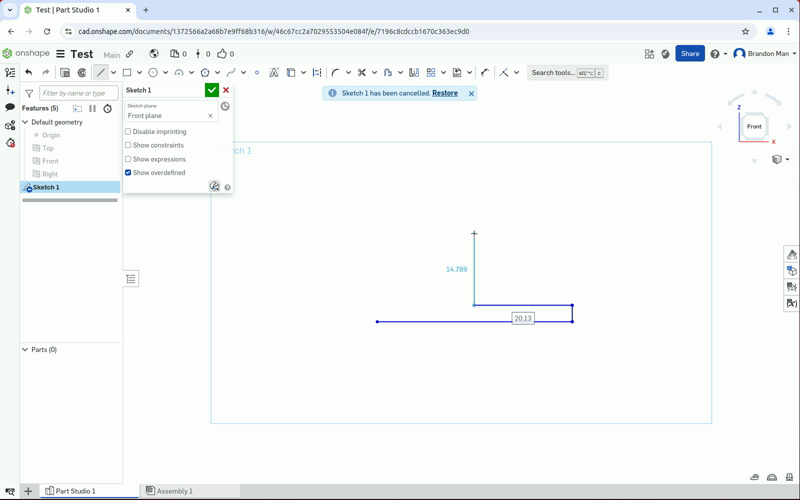
key_down(shift)
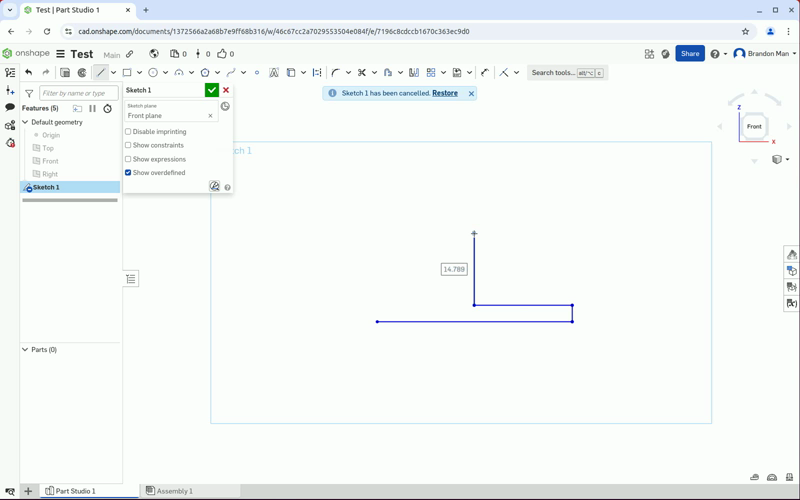
mouse_move(504, 233)
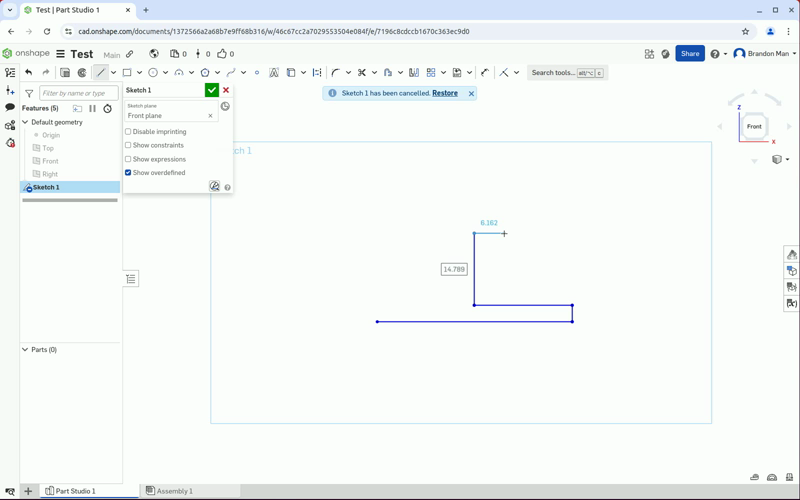
mouse_move(459, 233)
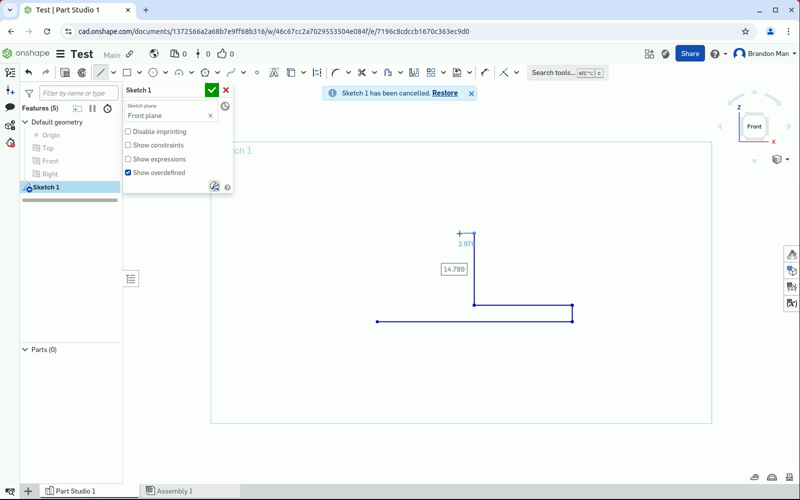
click(459, 233)
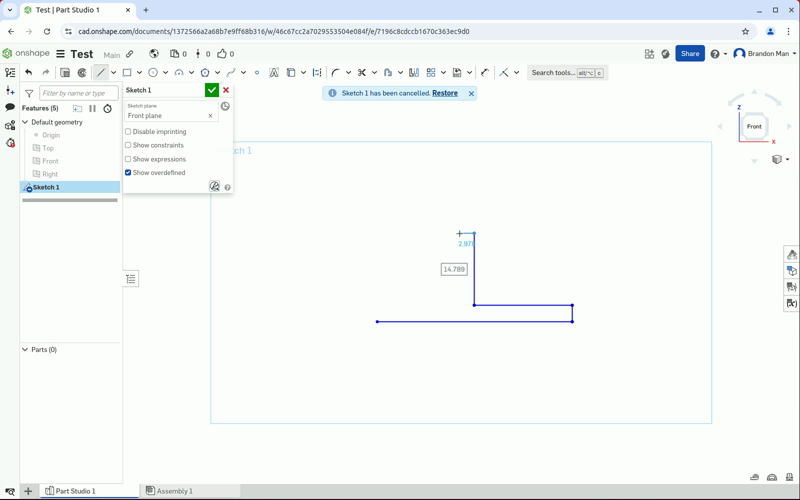
key_up(shift)
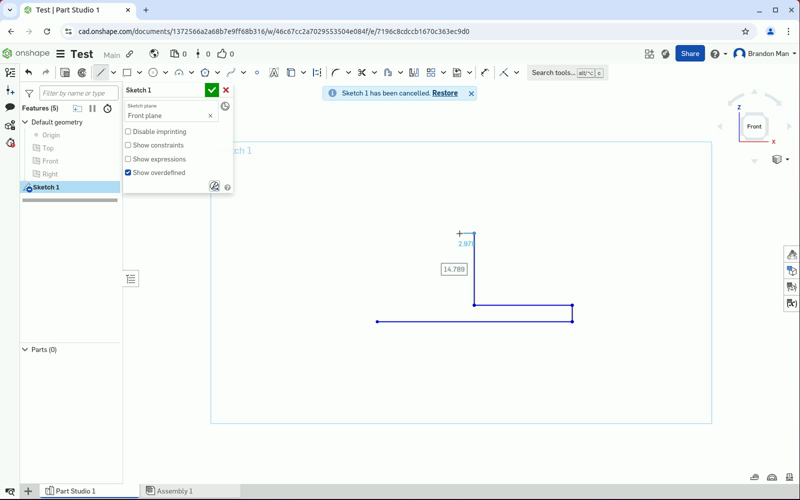
key(esc)
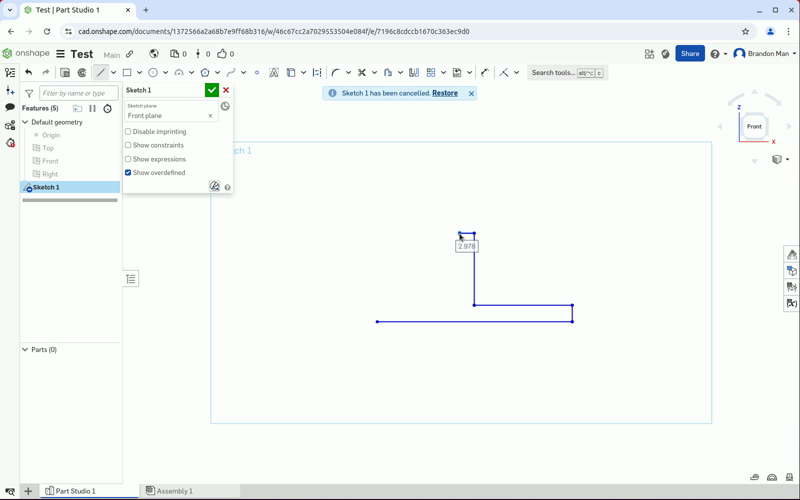
key(a)
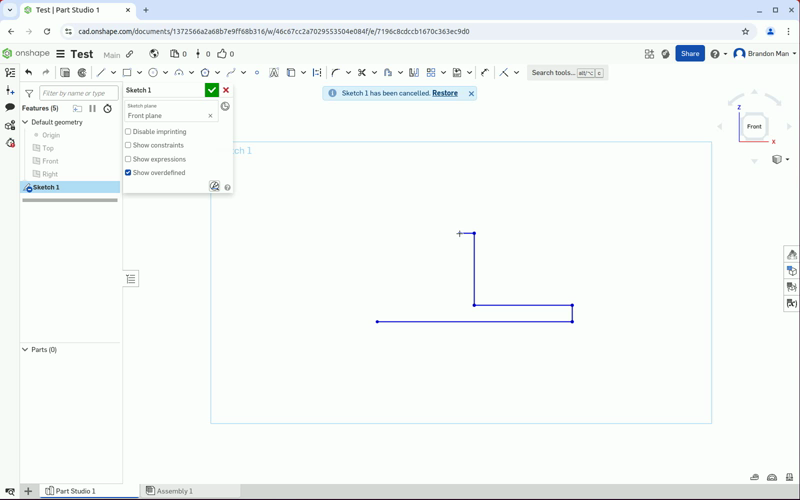
mouse_move(459, 233)
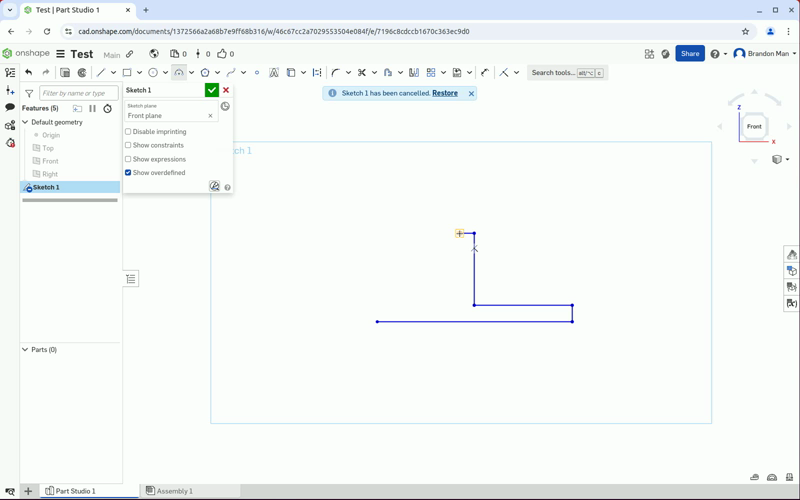
click(459, 233)
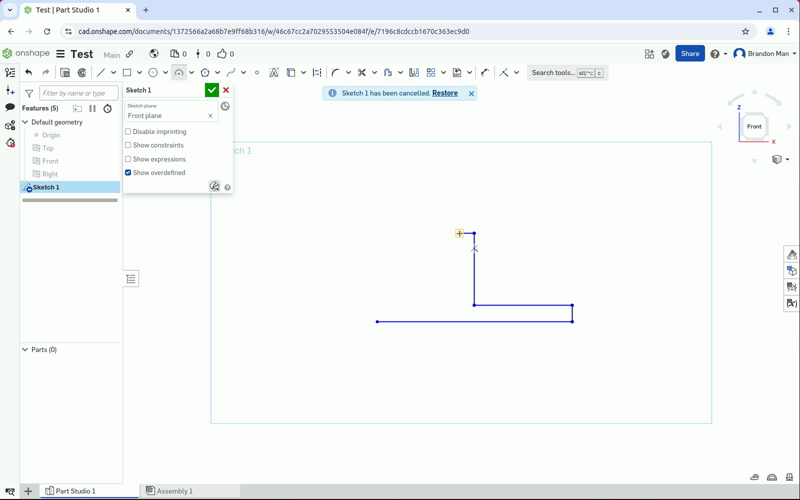
key_down(shift)
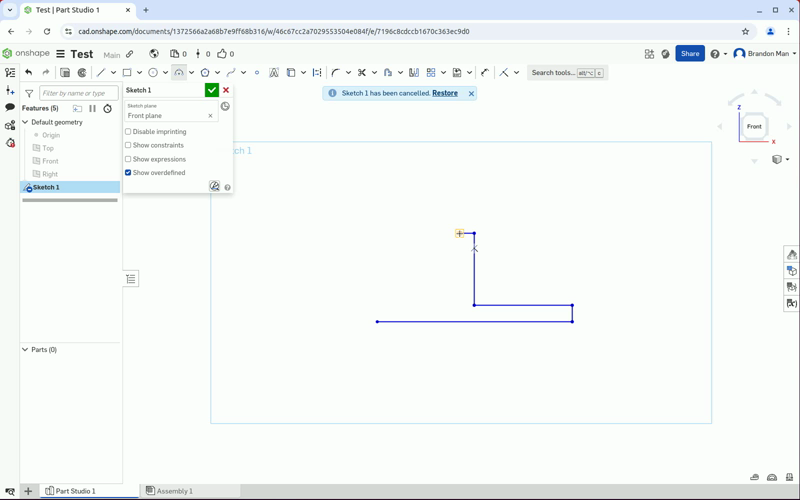
mouse_move(404, 233)
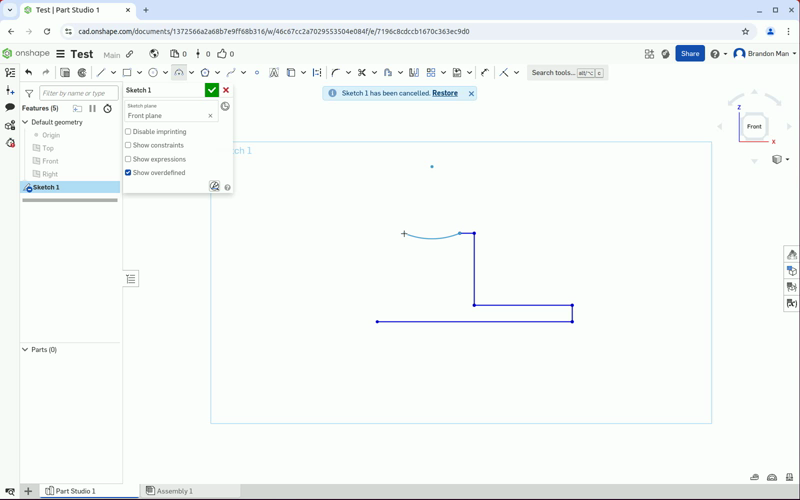
click(404, 233)
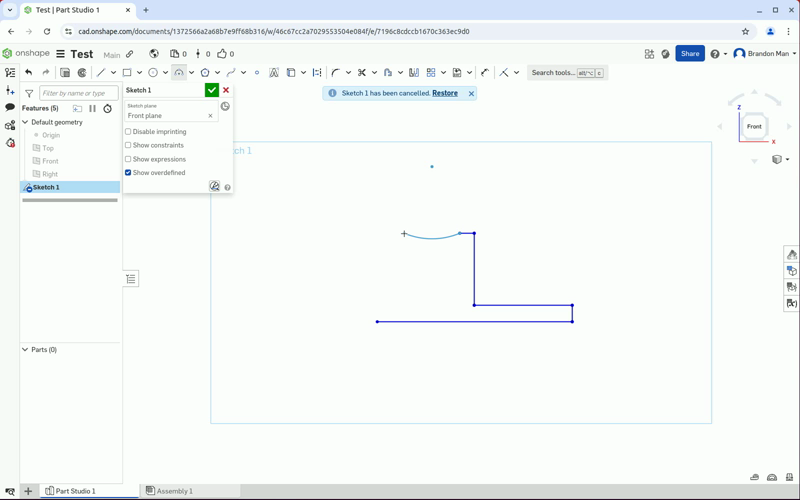
mouse_move(431, 264)
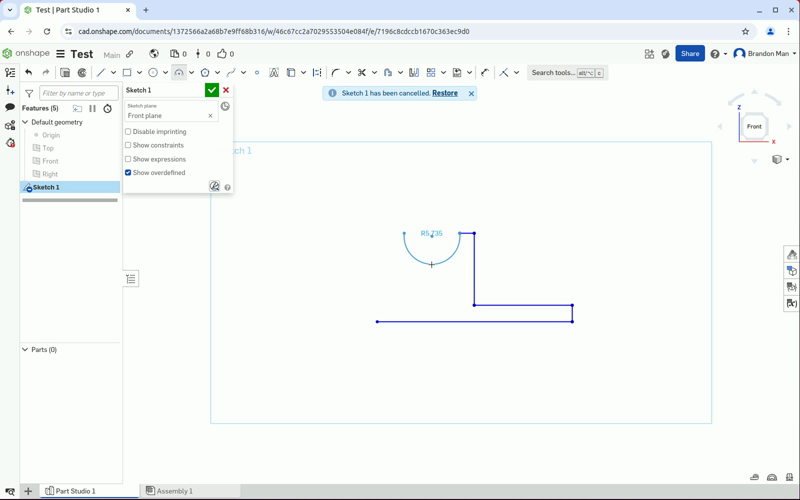
click(431, 264)
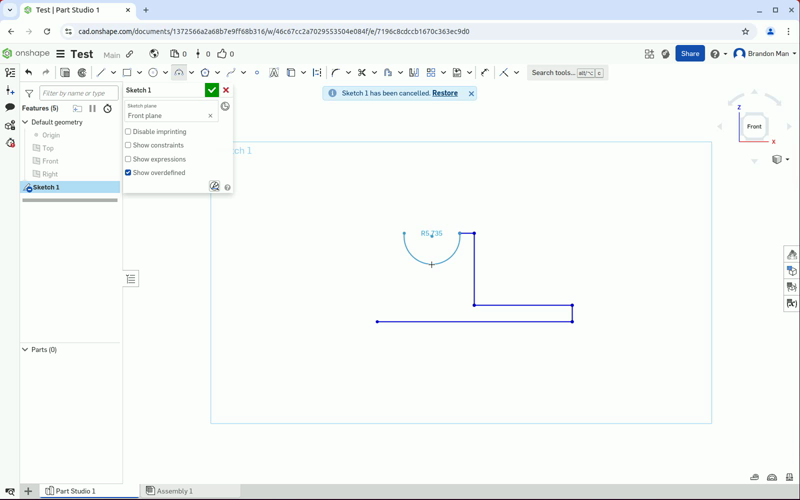
key_up(shift)
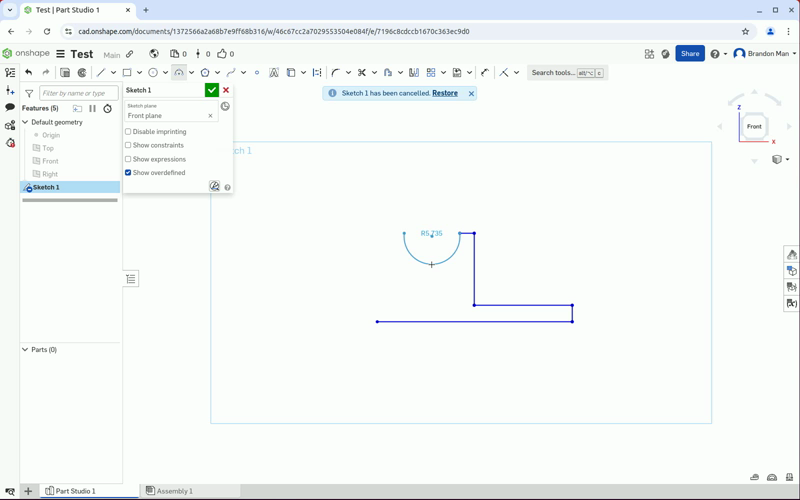
key(esc)
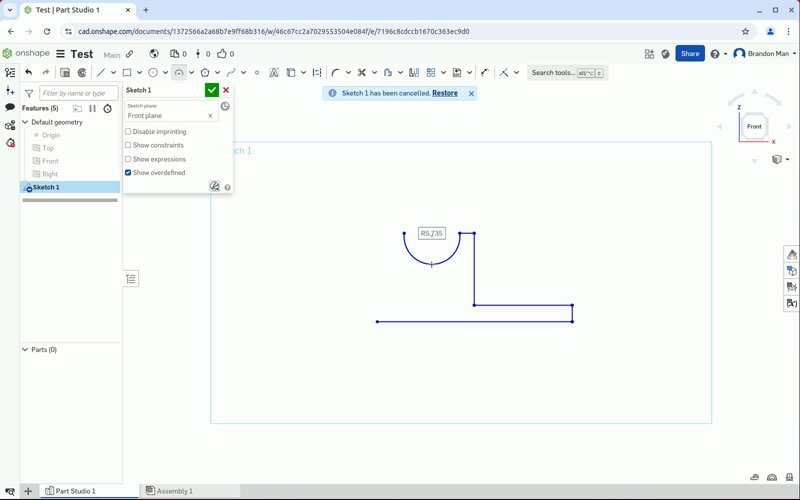
key(l)
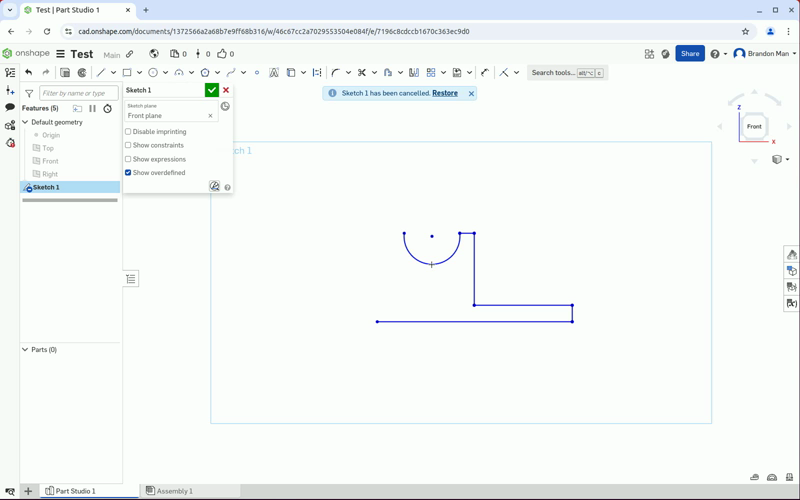
mouse_move(404, 233)
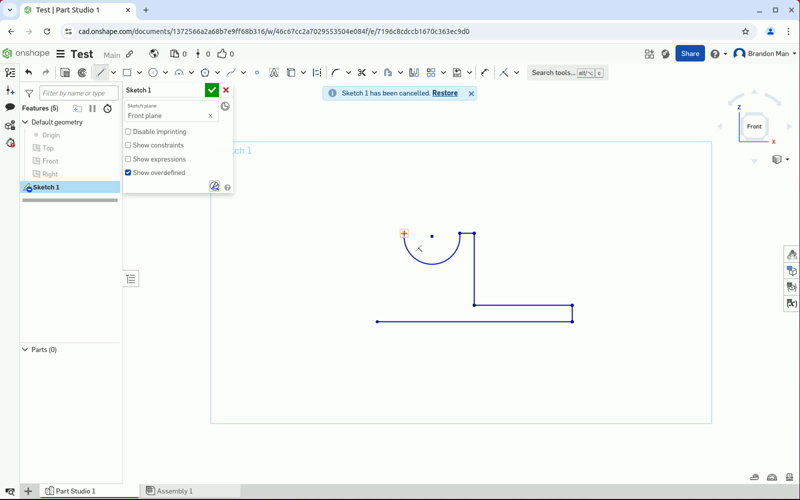
click(404, 233)
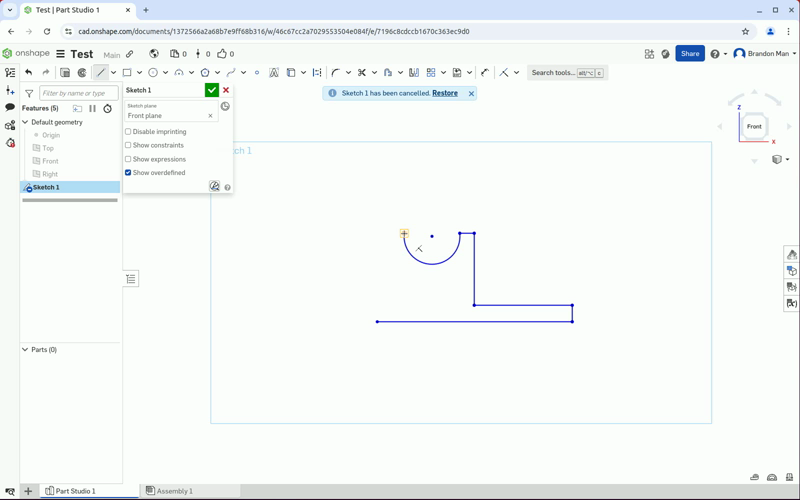
key_down(shift)
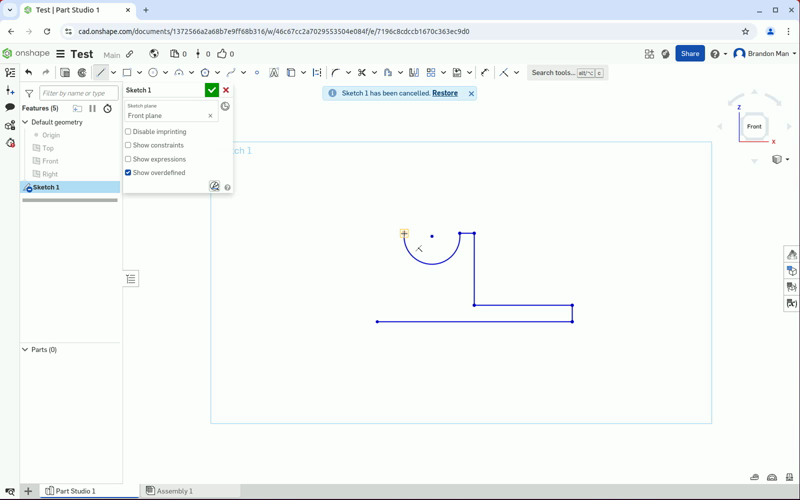
mouse_move(434, 233)
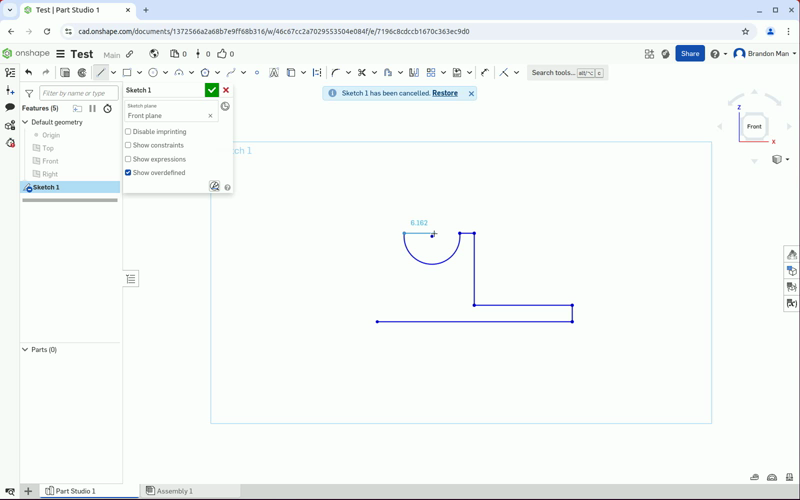
mouse_move(389, 233)
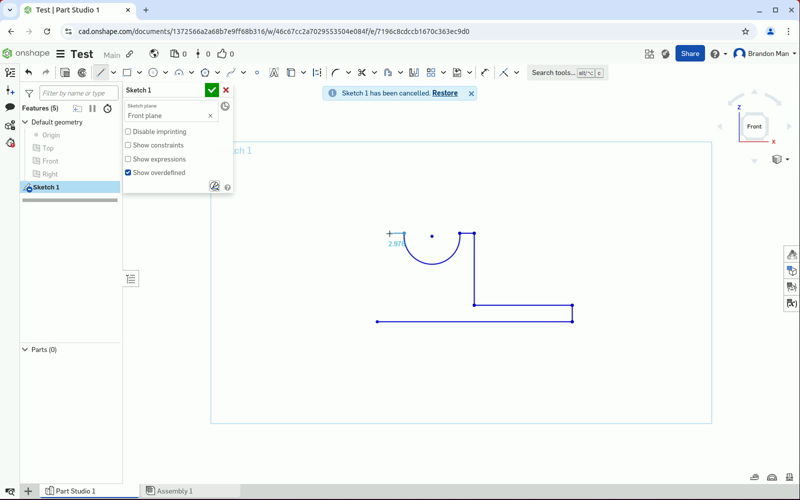
click(389, 233)
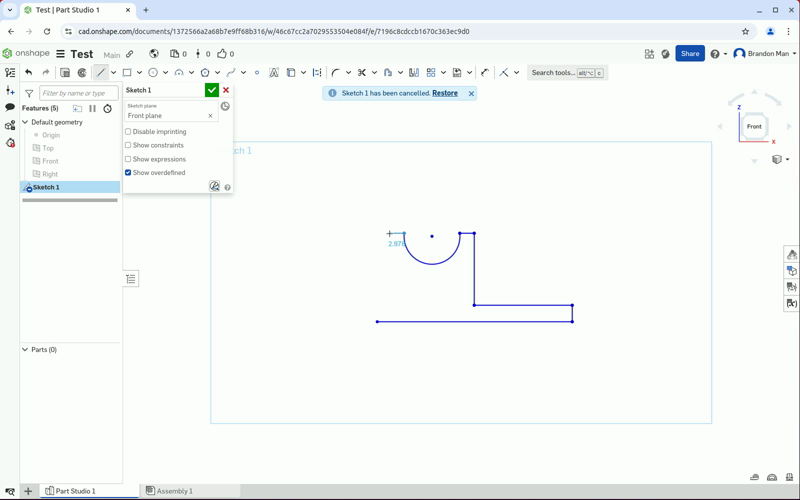
key_up(shift)
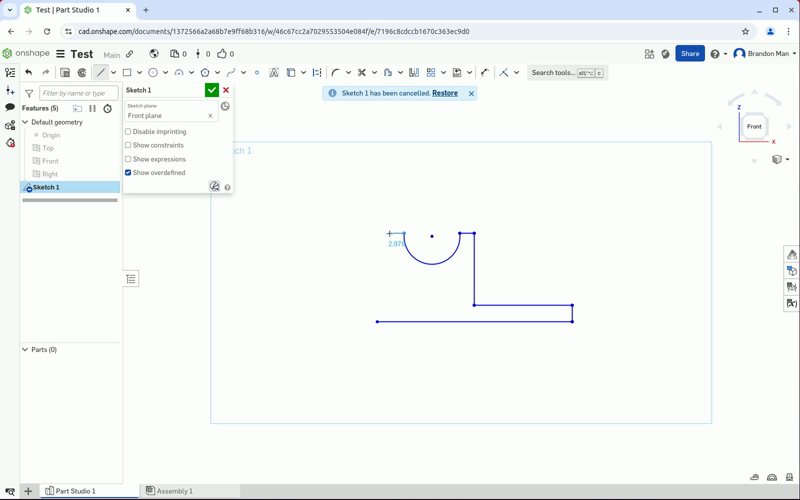
key_down(shift)
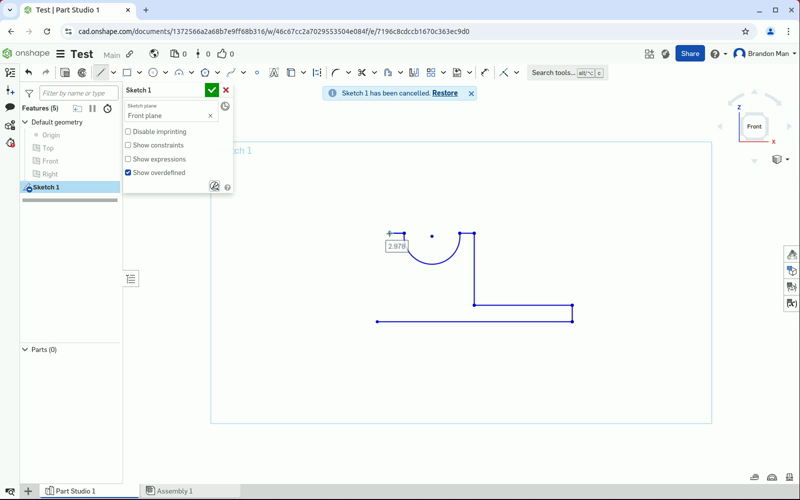
mouse_move(389, 303)
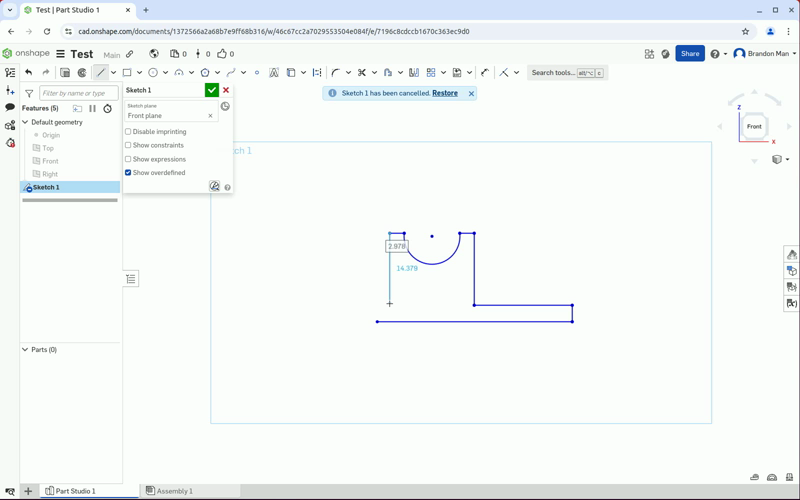
click(389, 303)
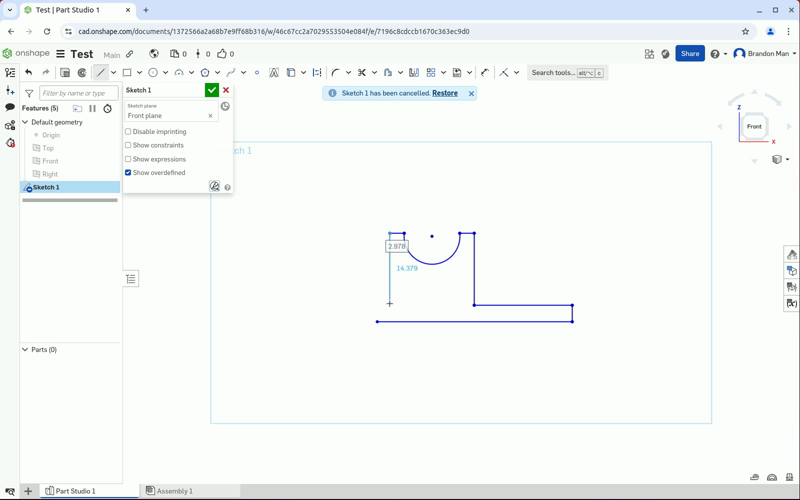
key_up(shift)
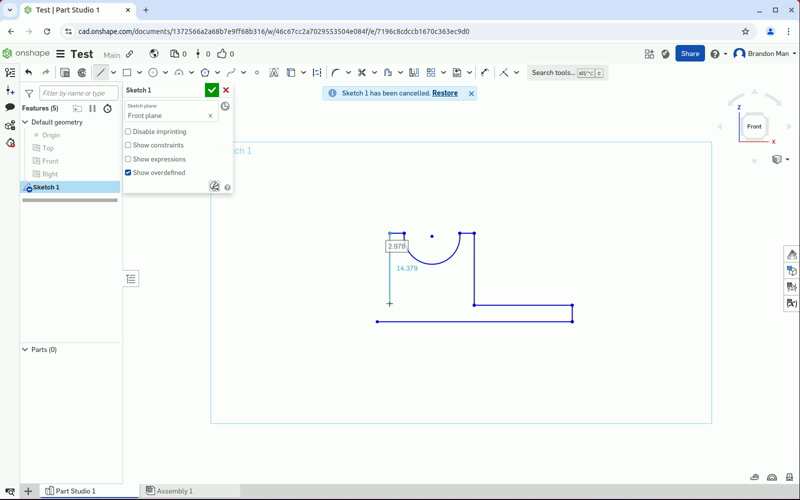
key_down(shift)
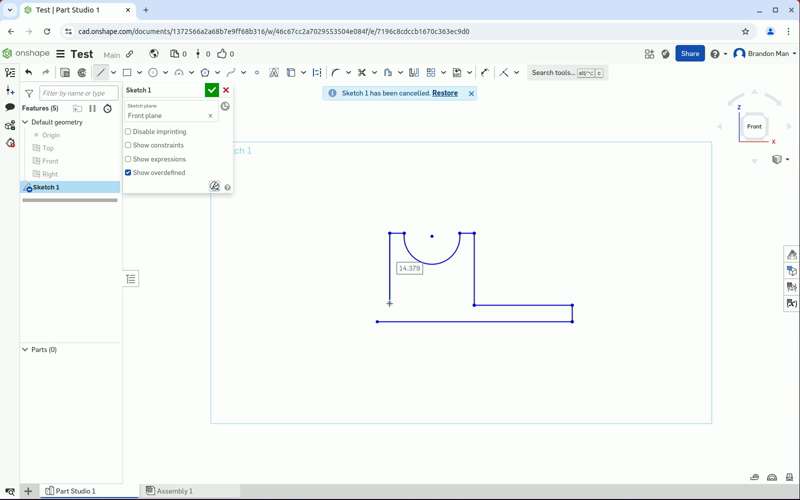
mouse_move(420, 303)
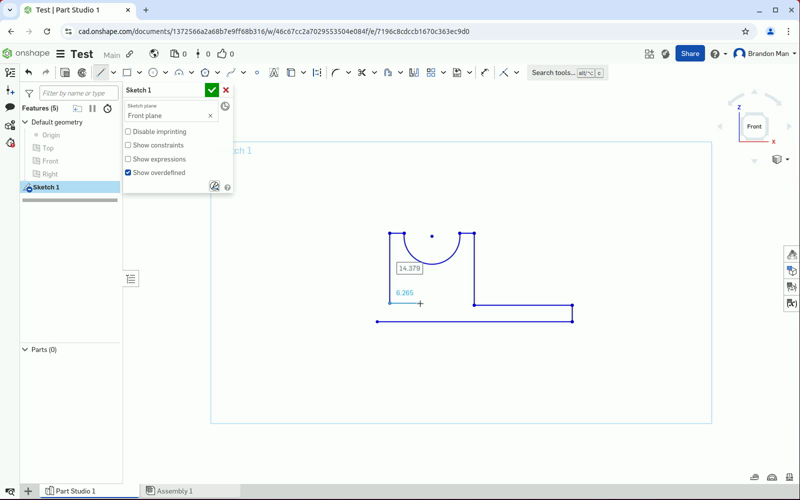
mouse_move(377, 303)
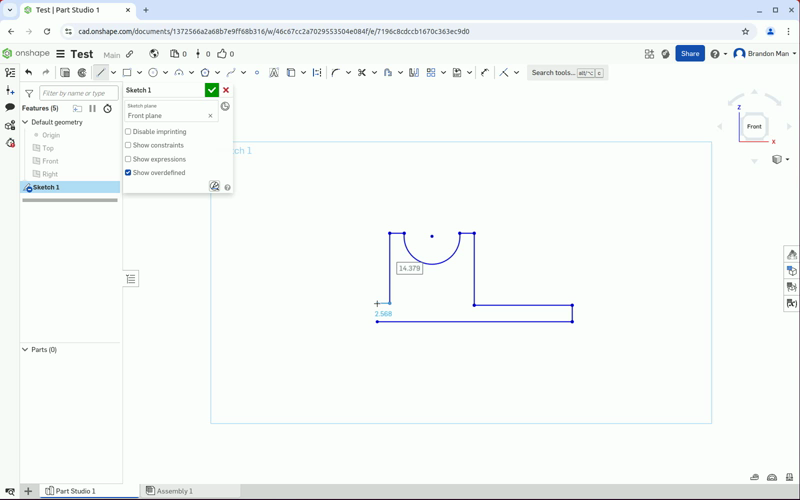
click(377, 303)
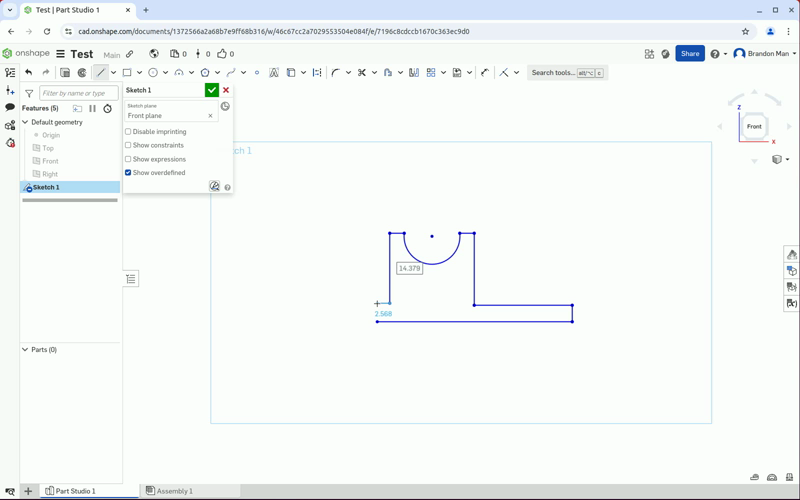
key_up(shift)
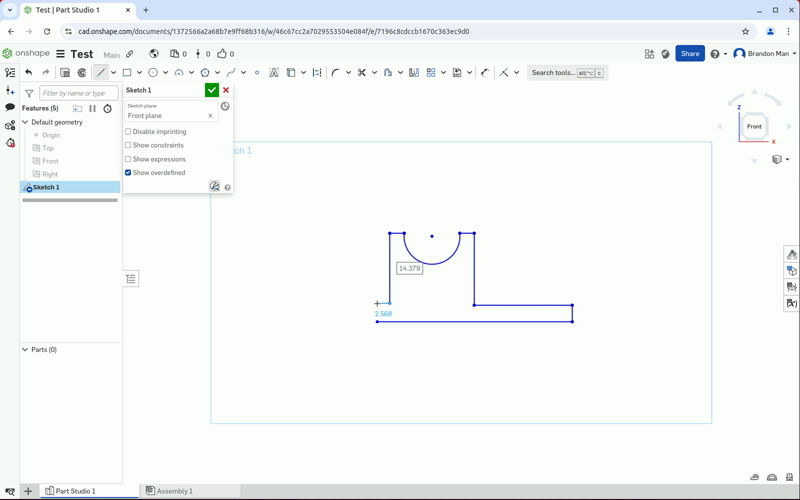
mouse_move(407, 303)
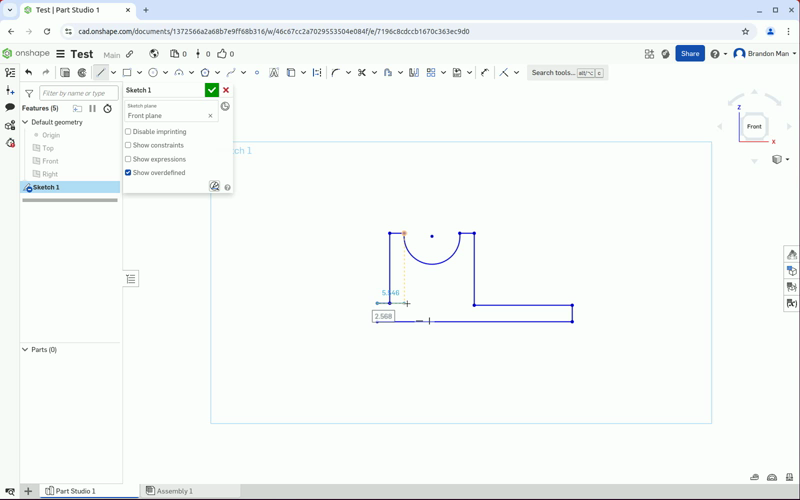
key_down(shift)
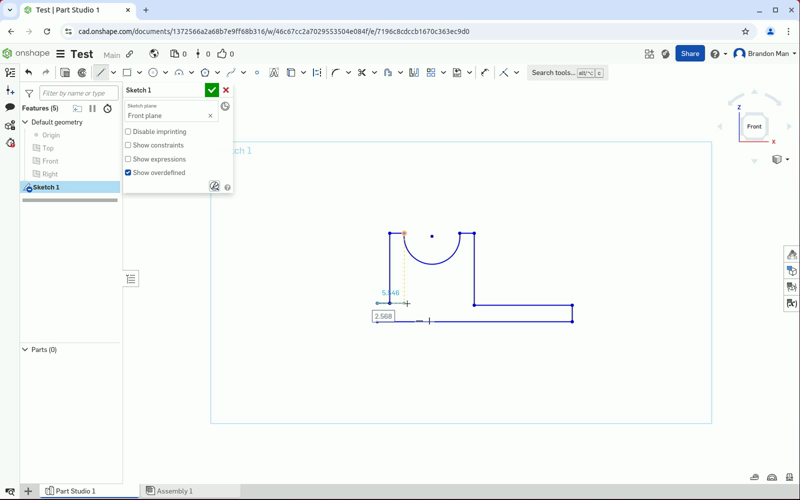
mouse_move(377, 321)
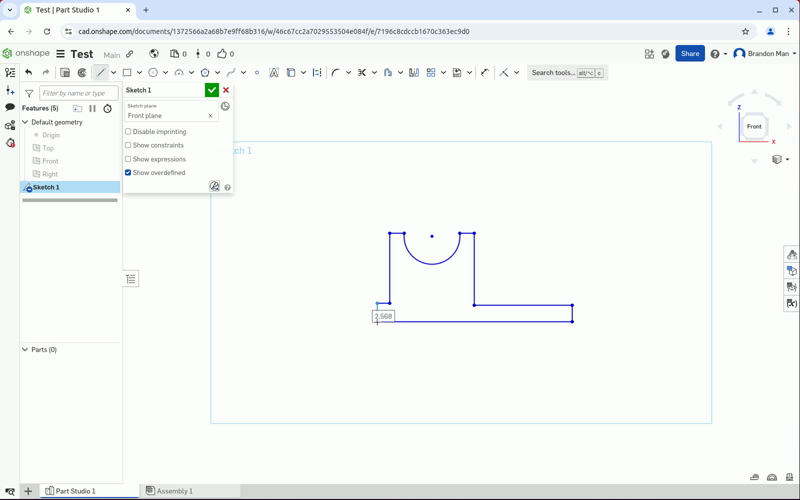
key_up(shift)
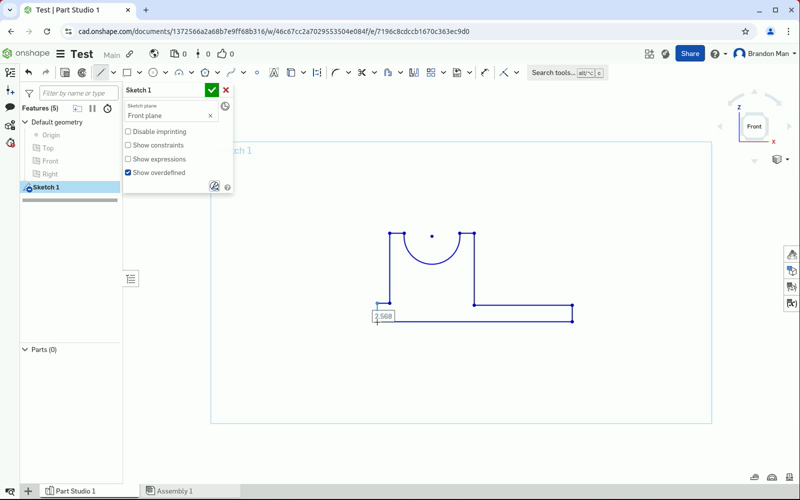
click(377, 321)
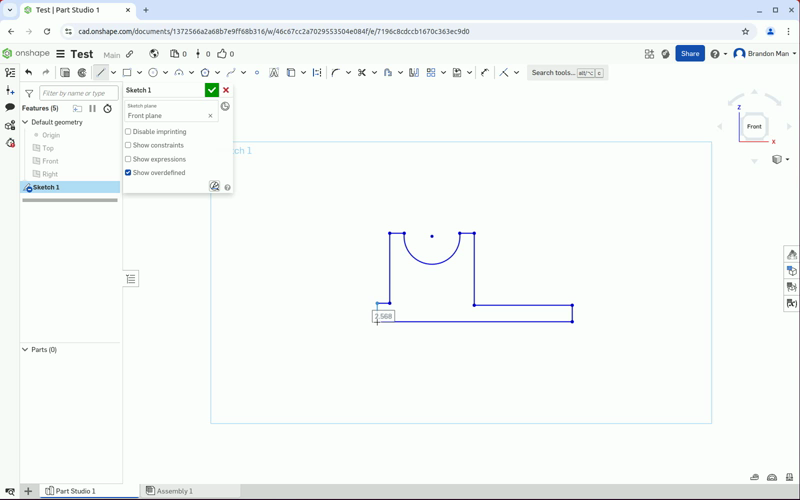
key(esc)
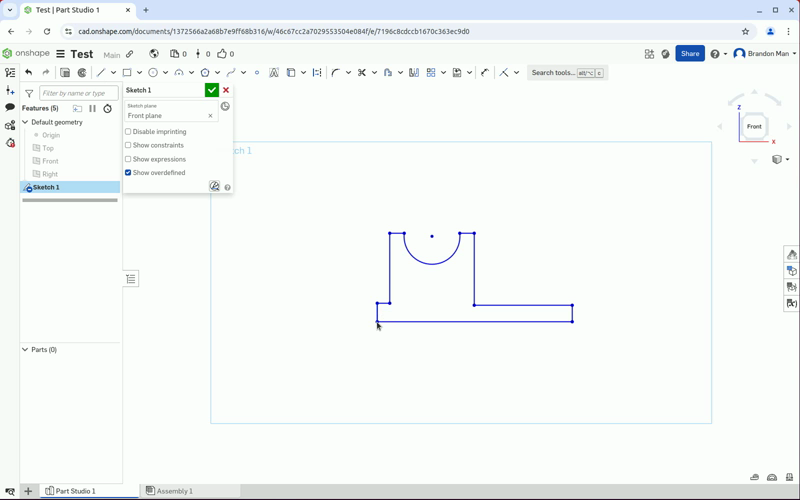
mouse_move(419, 290)
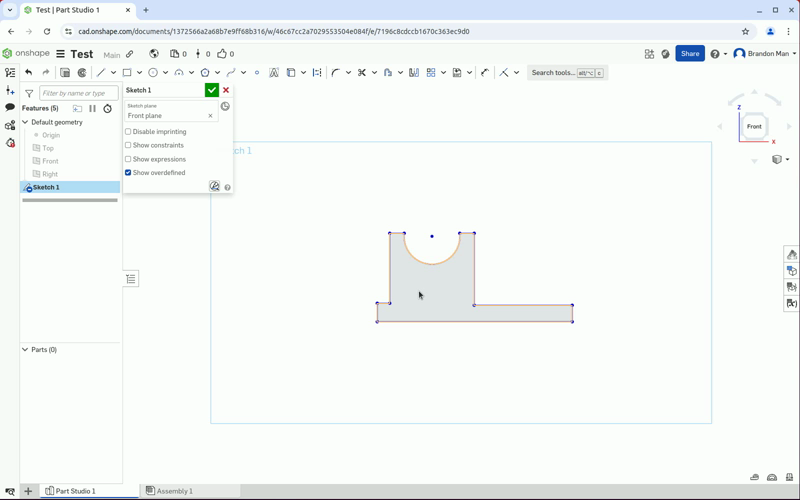
click(419, 290)
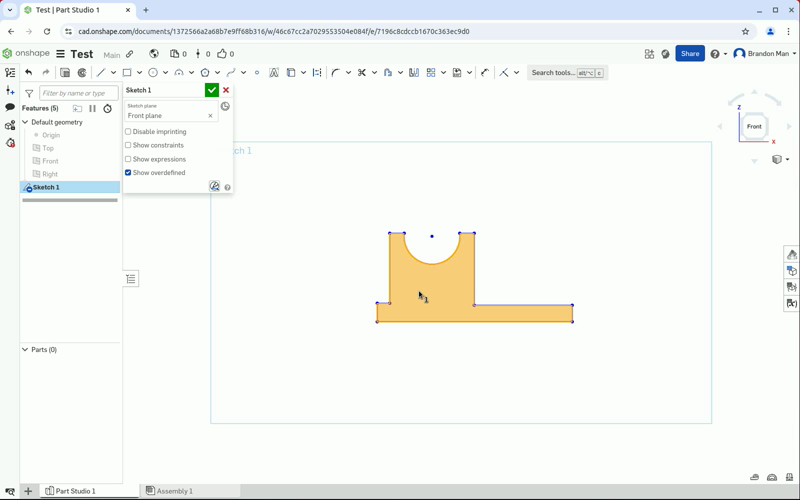
mouse_move(73, 352)
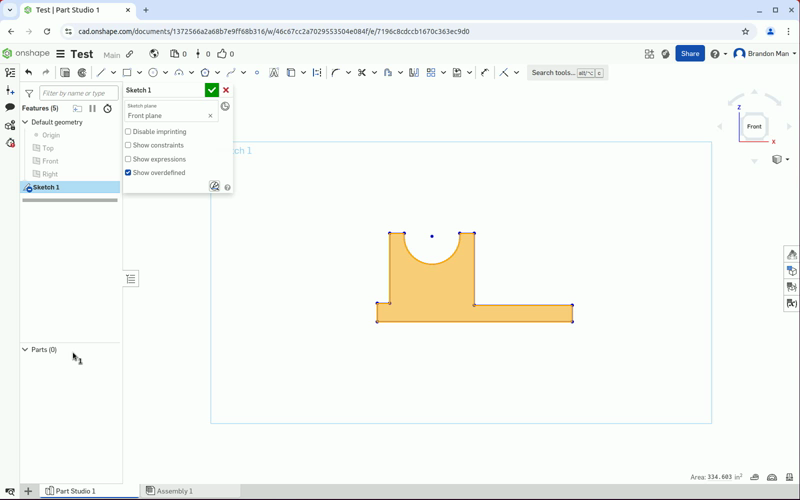
key(shift+y)
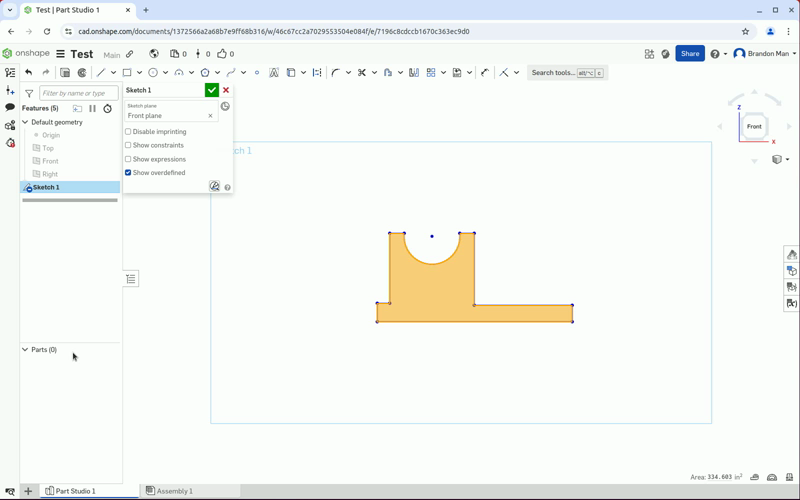
key(shift+e)
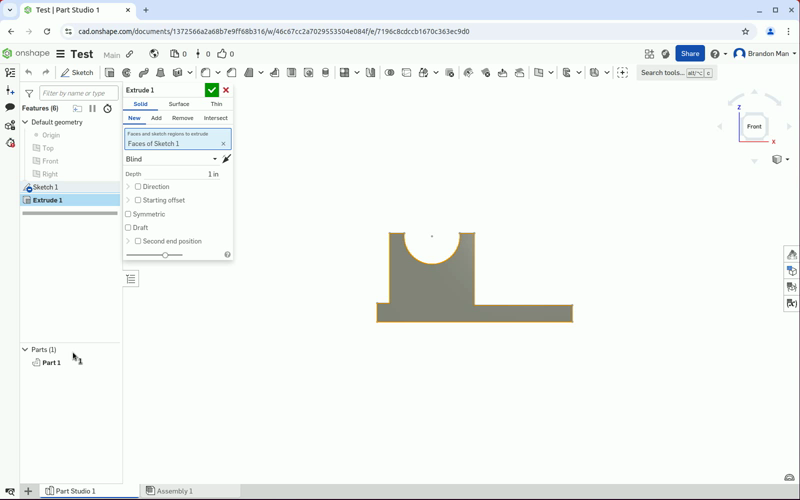
mouse_move(143, 106)
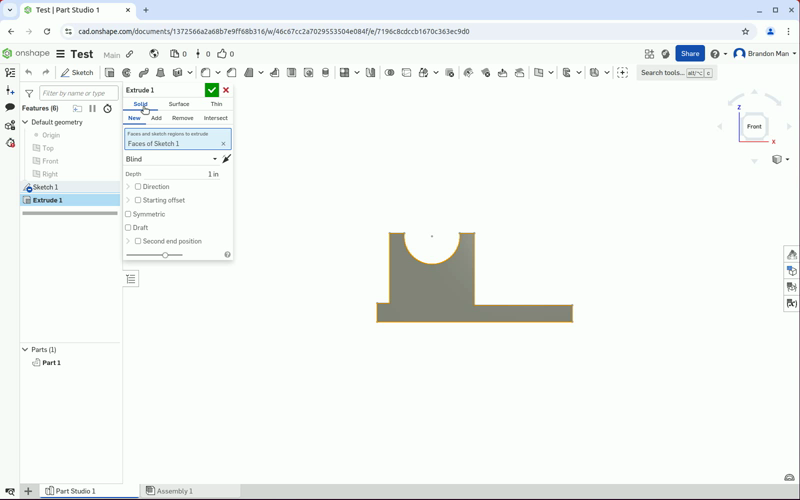
click(143, 106)
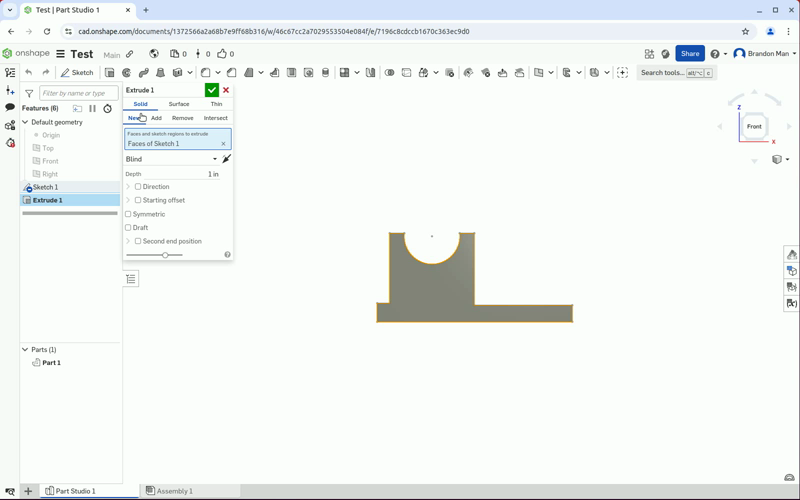
mouse_move(137, 120)
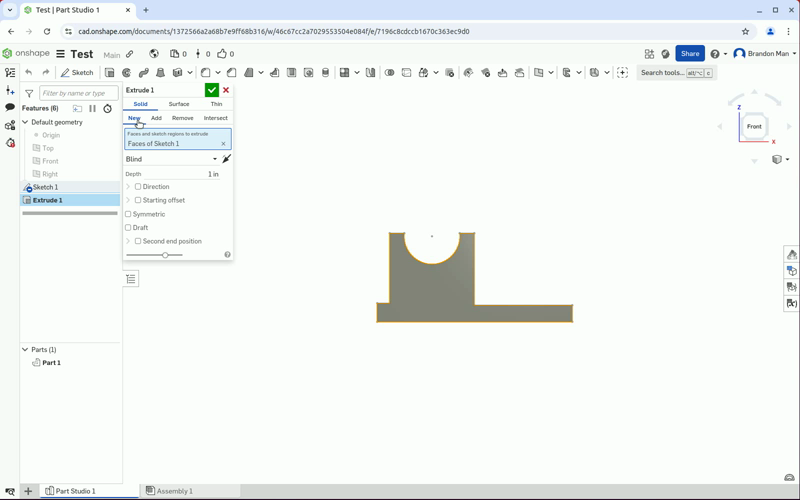
click(137, 120)
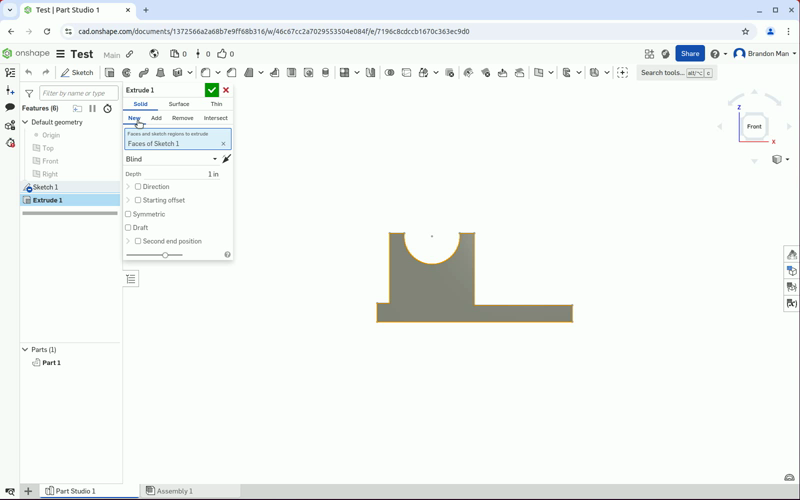
key(tab, 4)
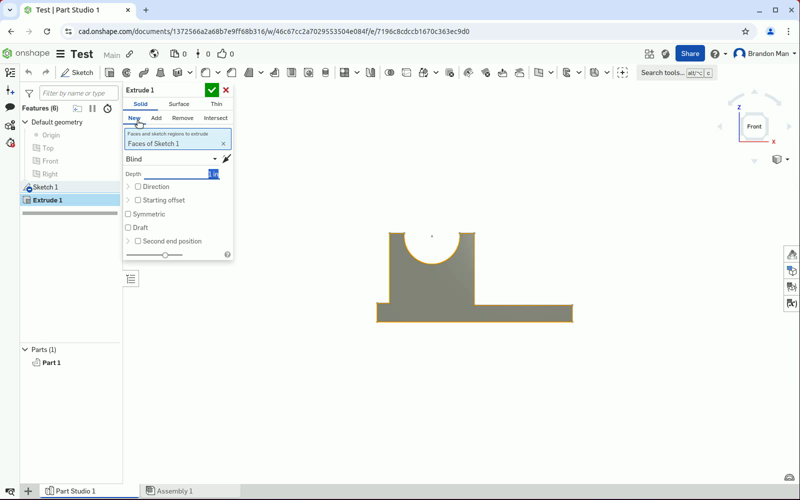
text(18.775)
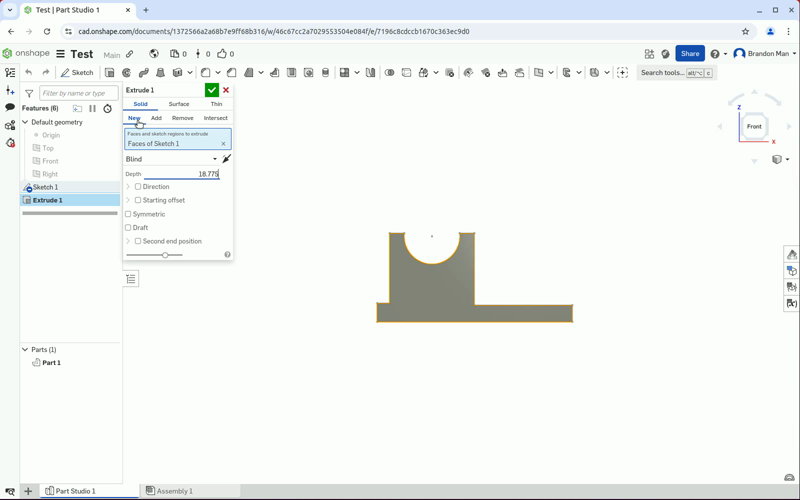
key(enter)
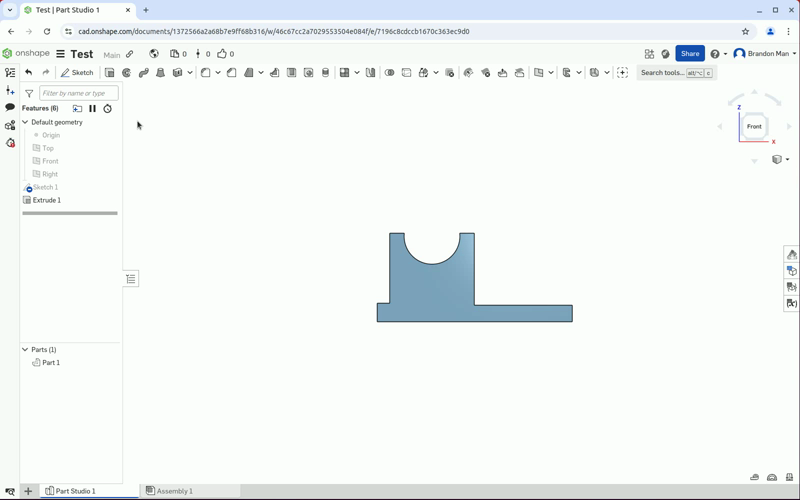
key(shift+h)
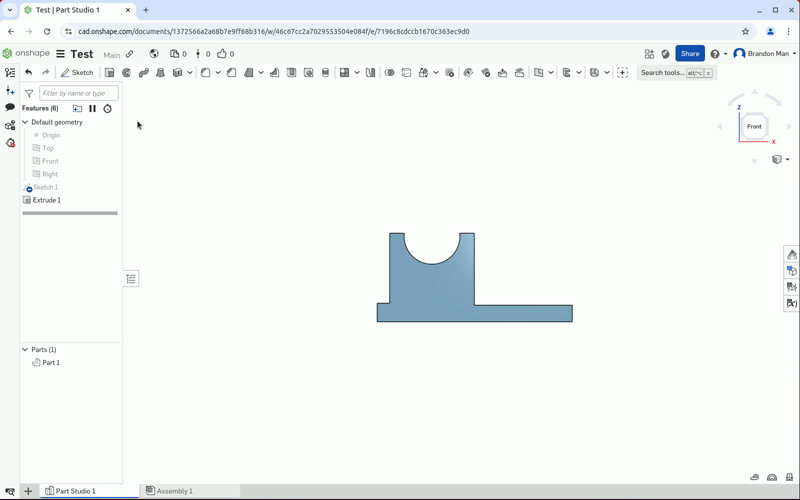
key(shift+h)
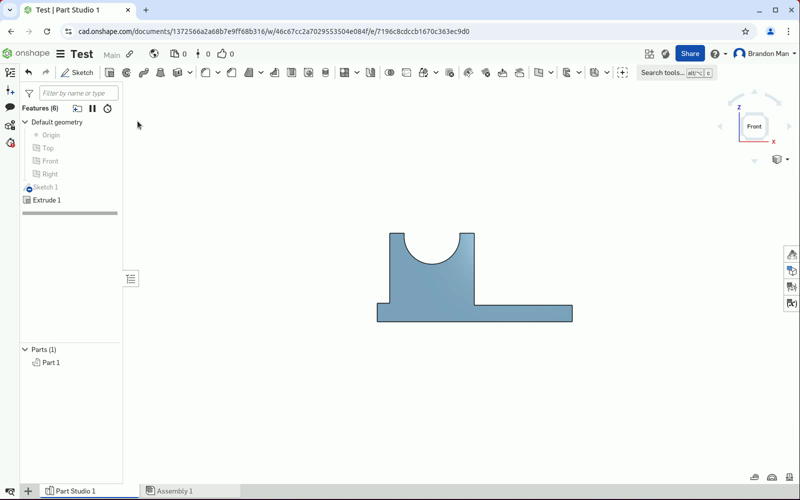
mouse_move(73, 189)
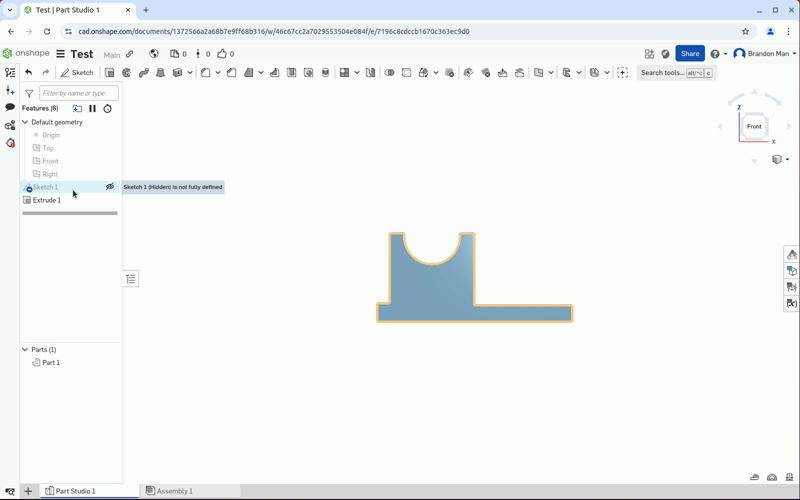
click(73, 189)
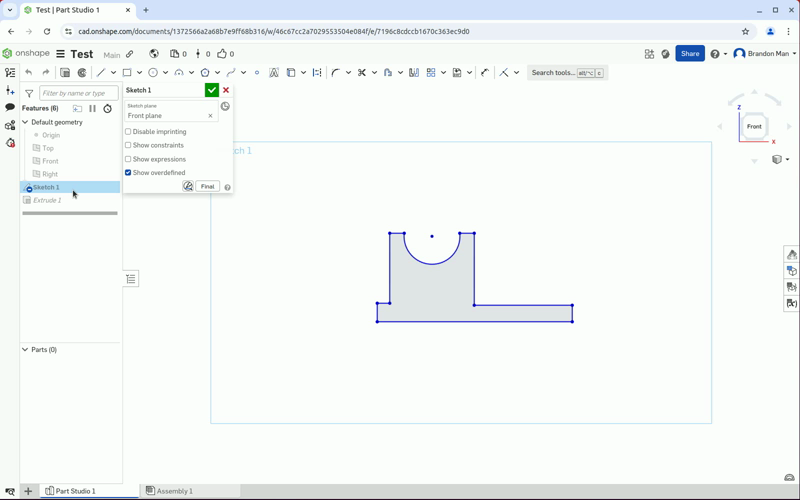
mouse_move(229, 92)
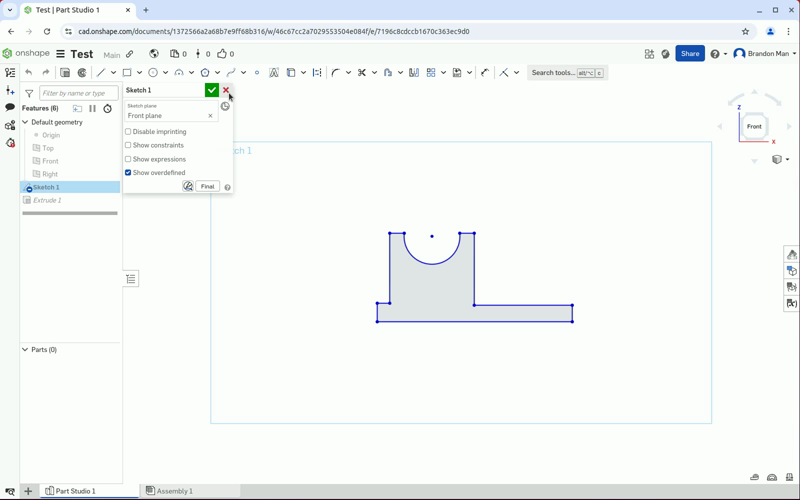
click(229, 92)
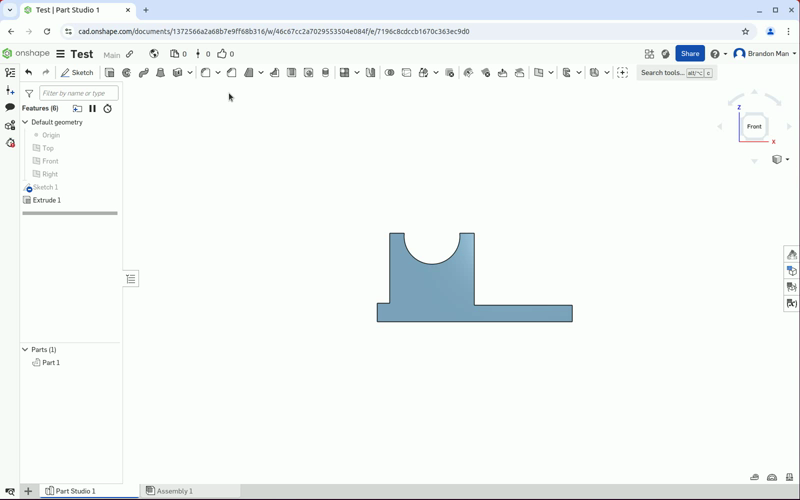
mouse_move(73, 352)
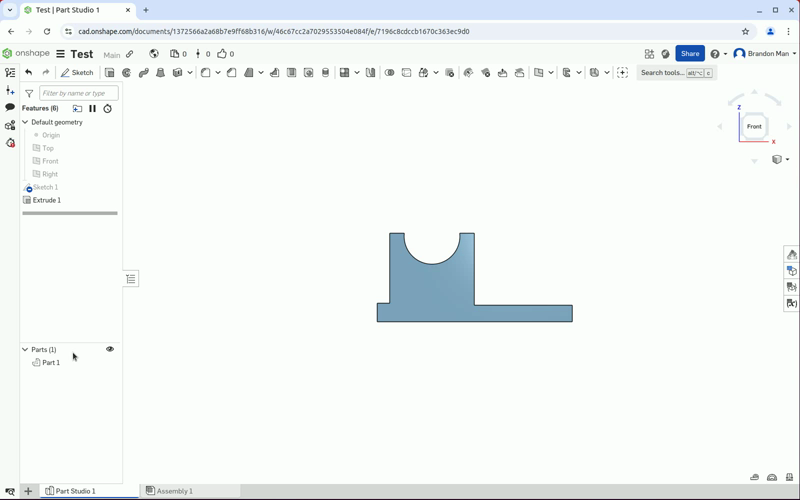
key(y)
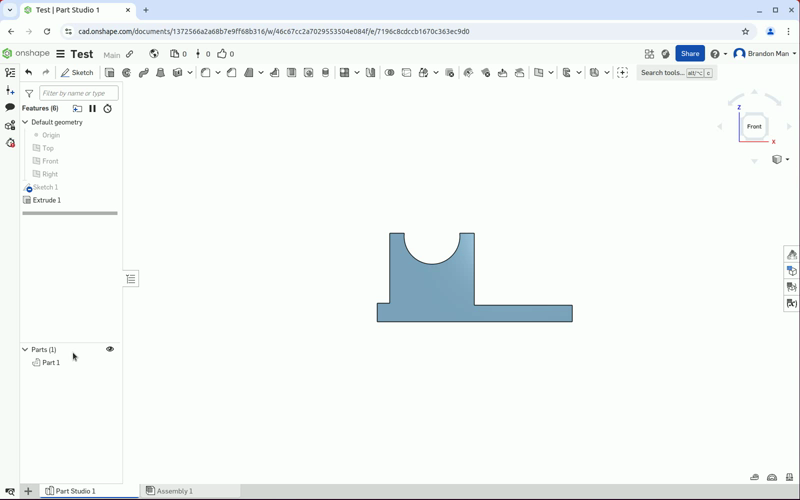
key(shift+p)
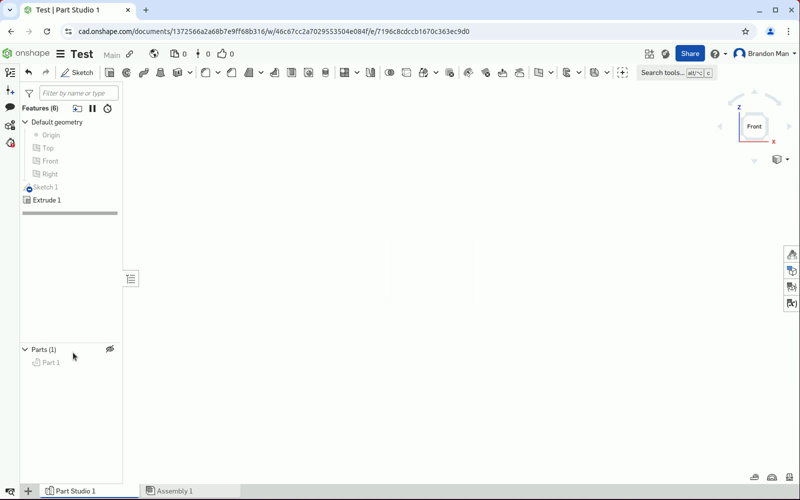
key(space)
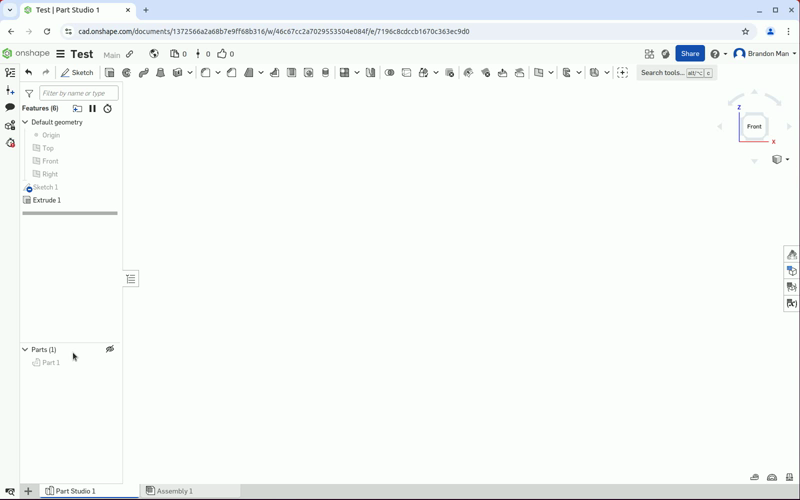
key_down(shift)
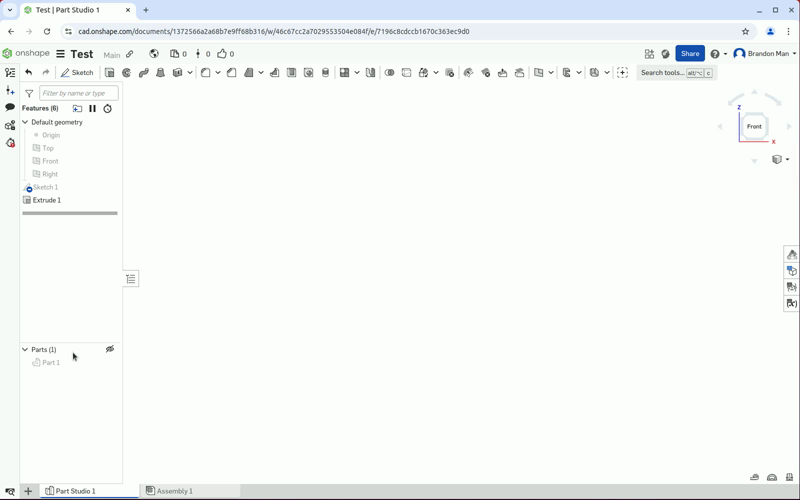
key(down)
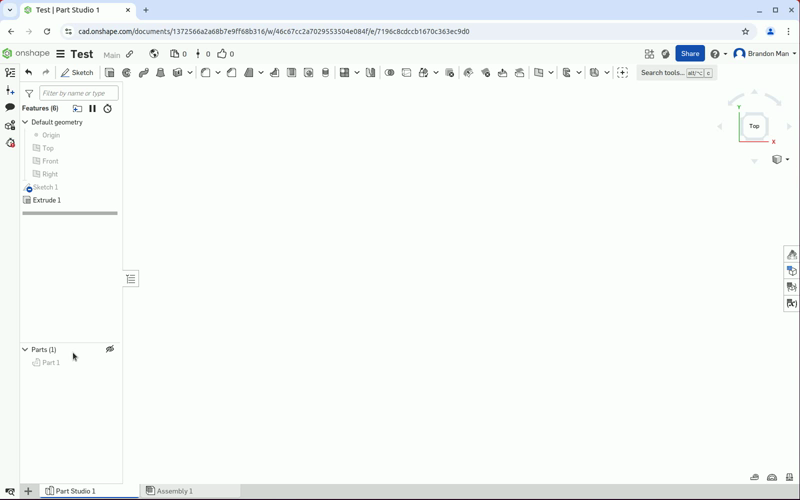
key_up(shift)
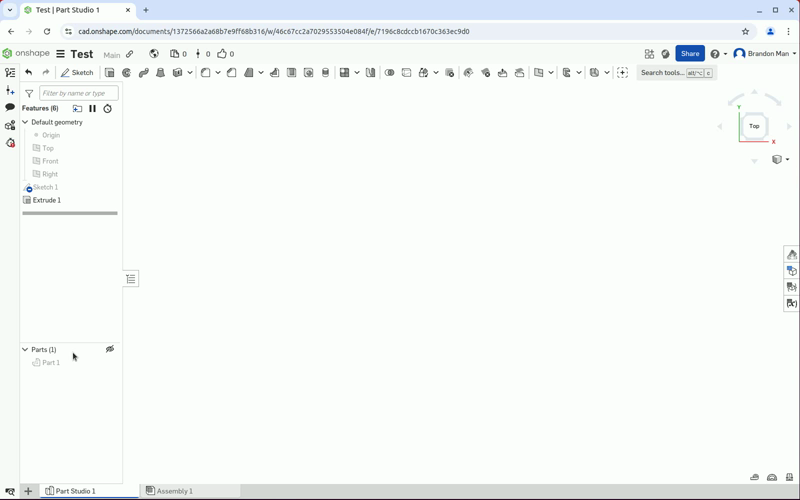
mouse_move(73, 352)
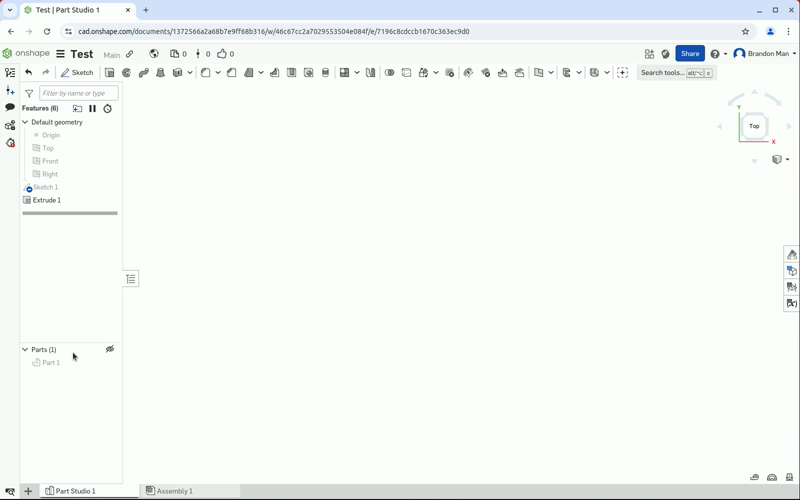
key(shift+y)
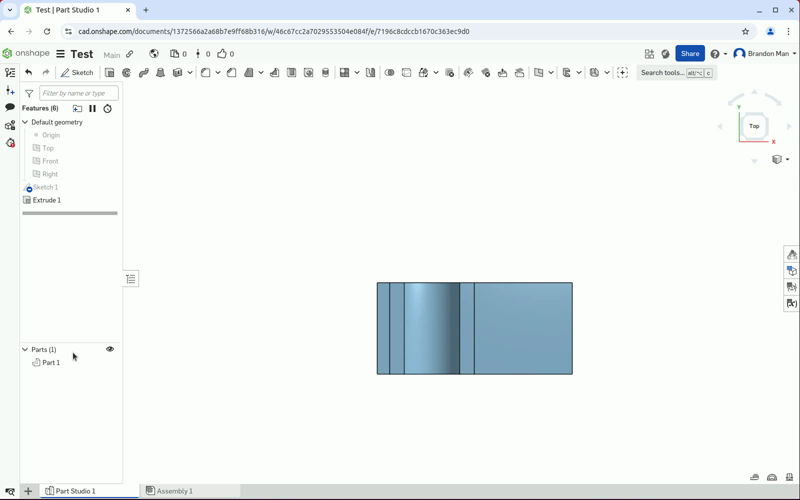
mouse_move(541, 75)
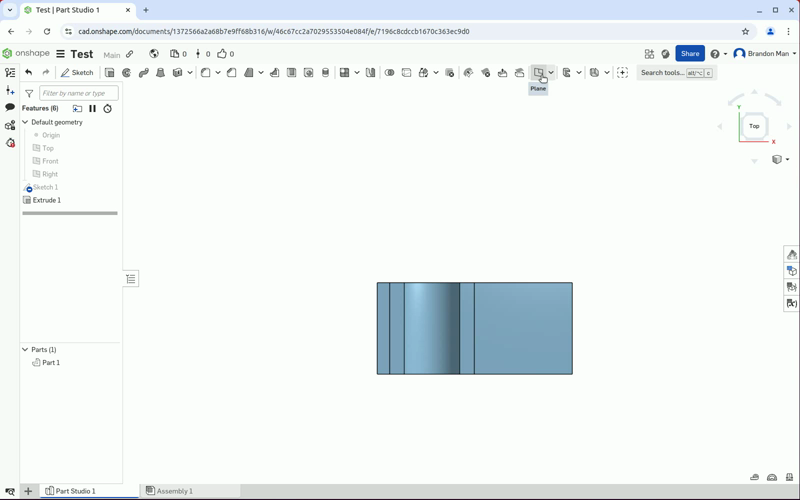
click(541, 75)
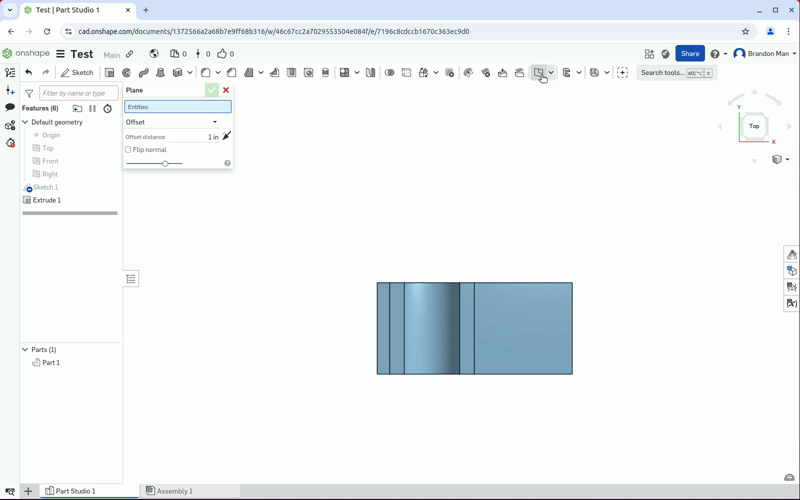
mouse_move(73, 150)
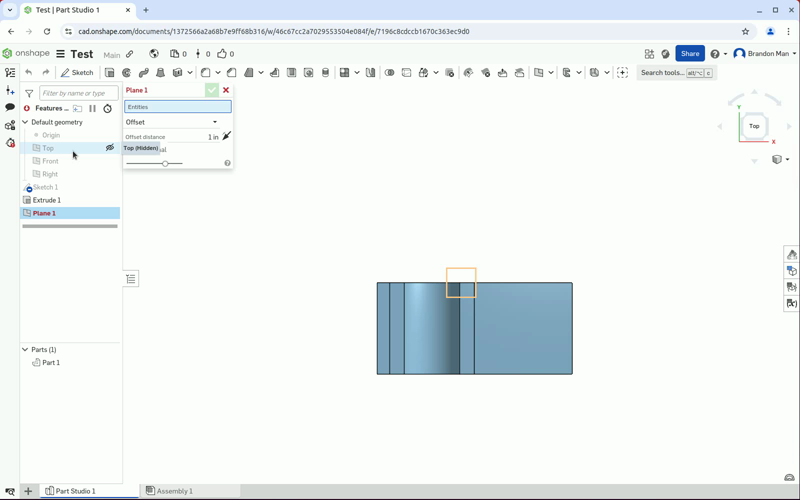
click(73, 150)
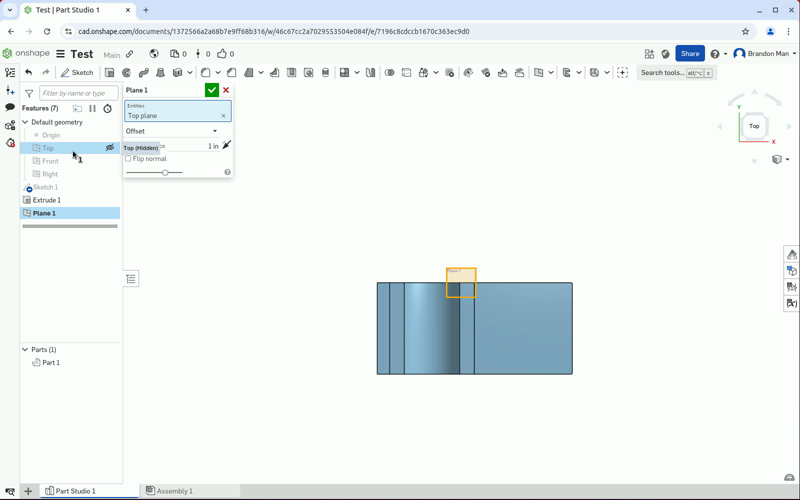
key(tab, 2)
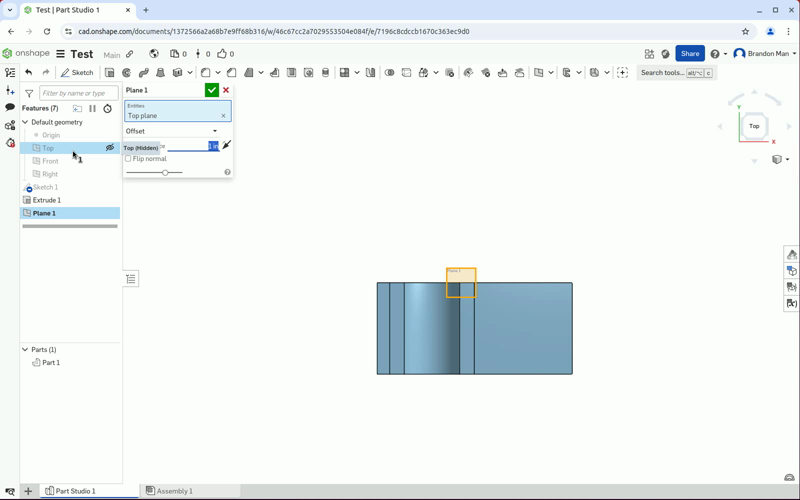
text(4.56)
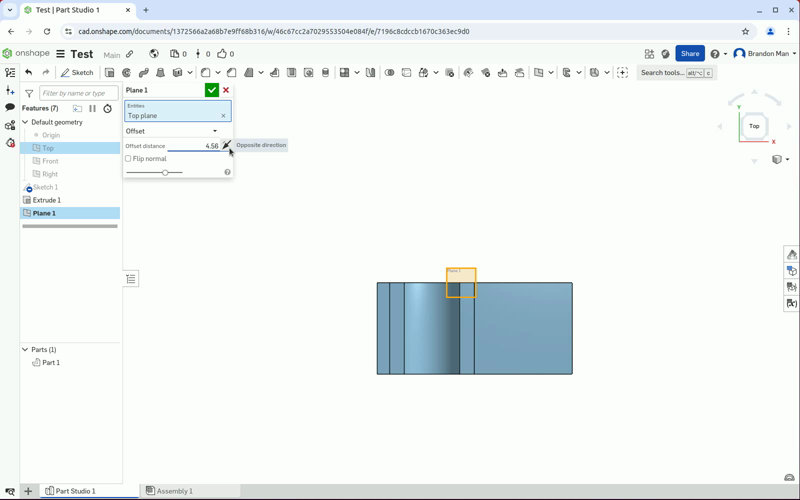
mouse_move(229, 147)
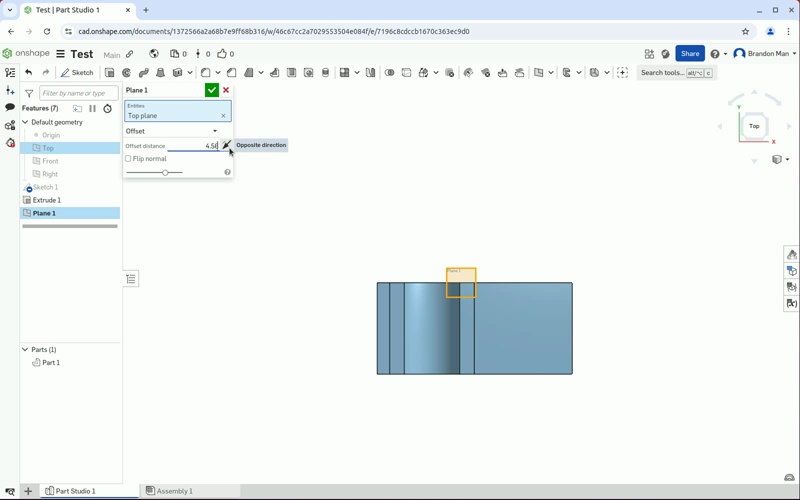
click(229, 147)
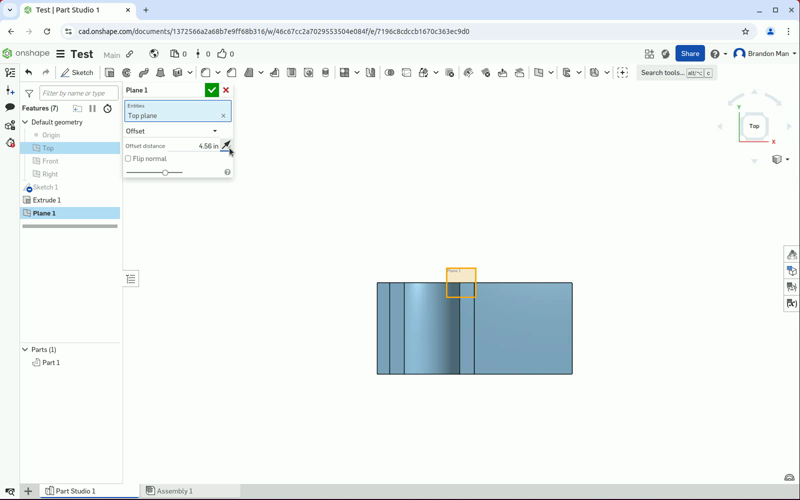
key(enter, 2)
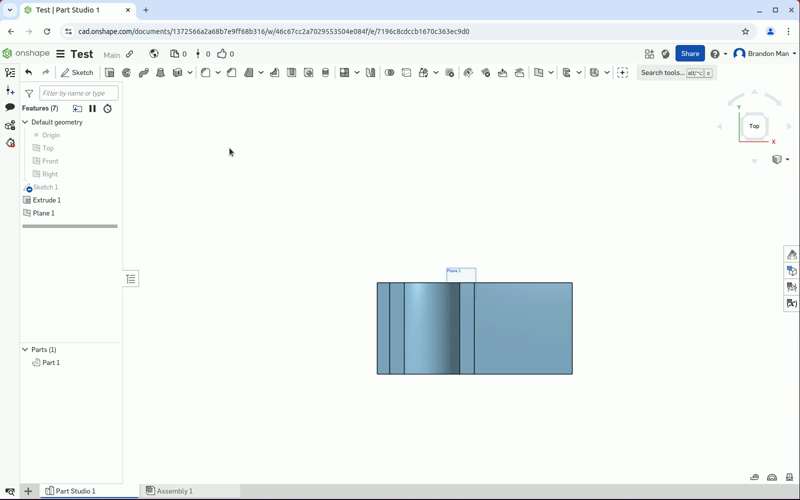
key(shift+s)
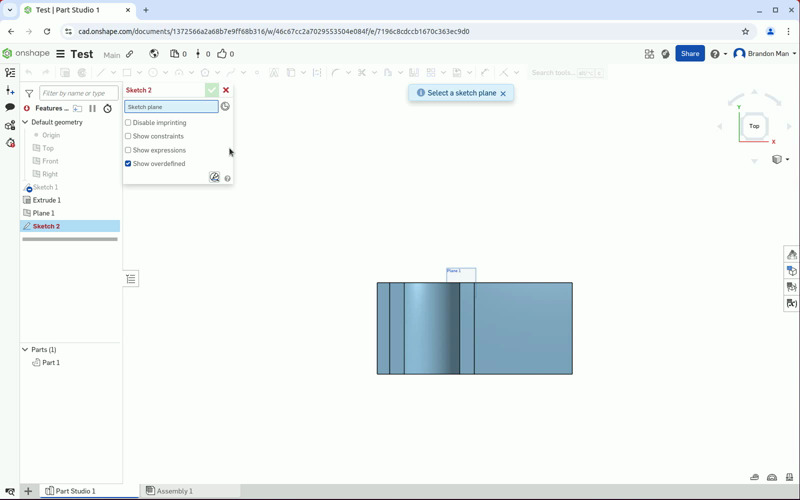
mouse_move(73, 215)
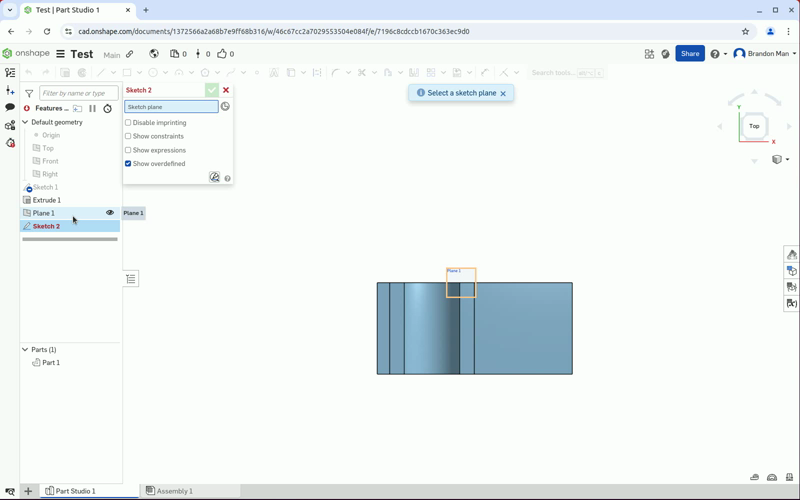
click(73, 215)
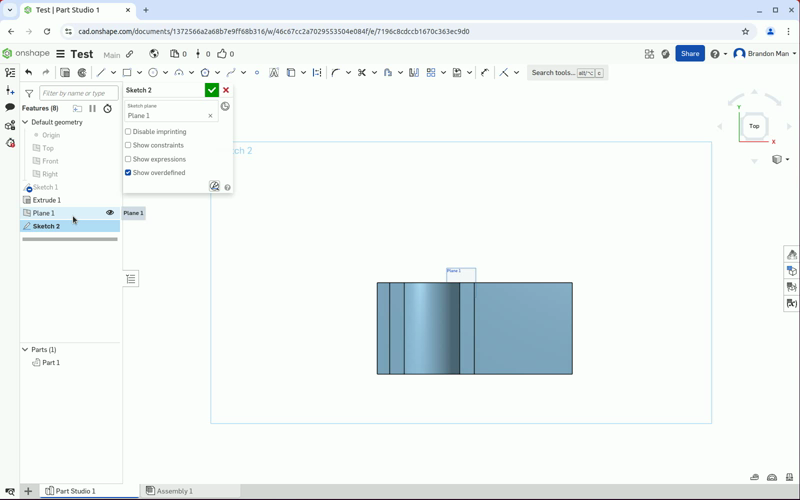
mouse_move(73, 352)
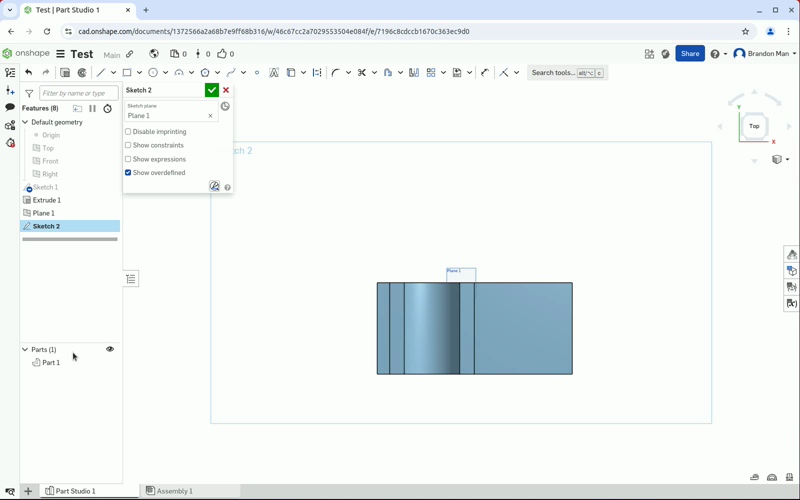
key(y)
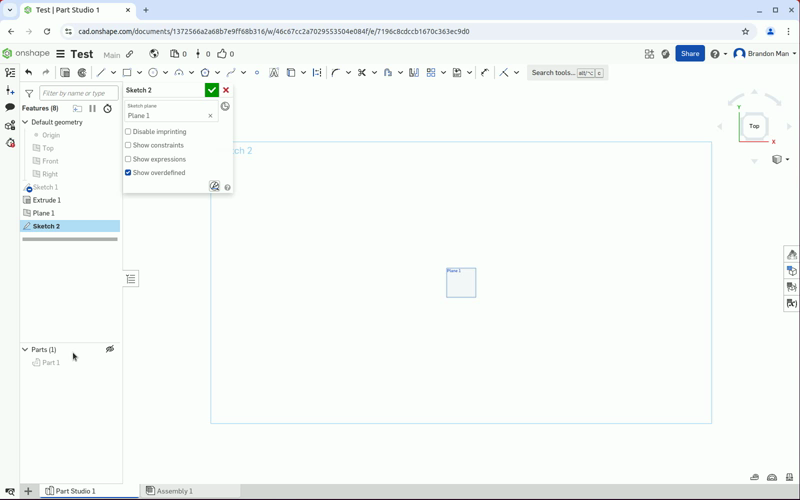
key(c)
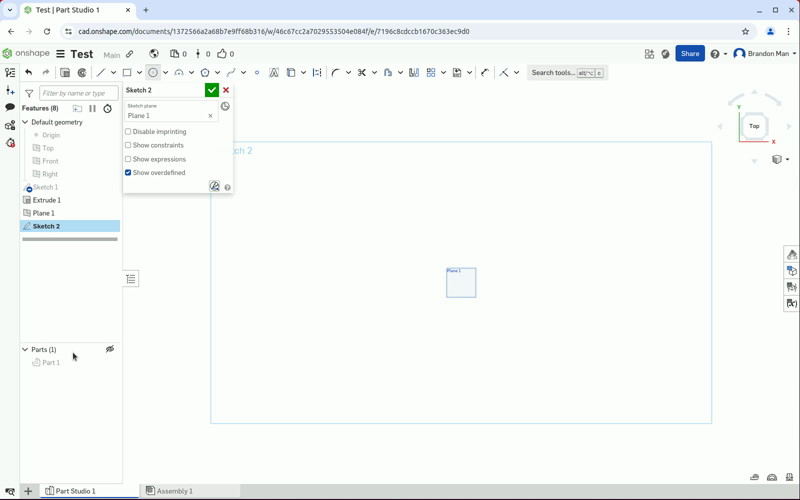
key_down(shift)
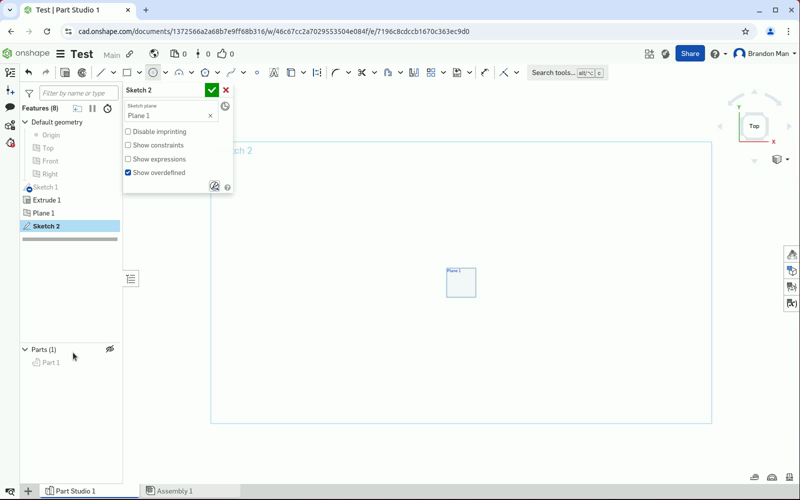
mouse_move(501, 326)
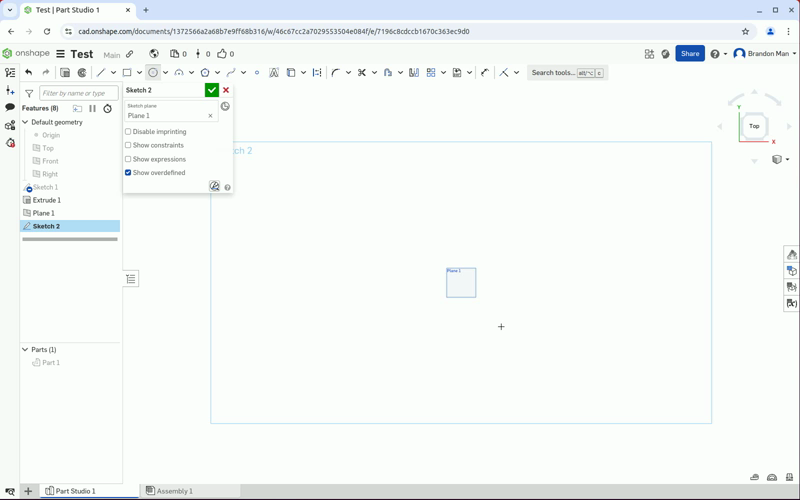
click(501, 326)
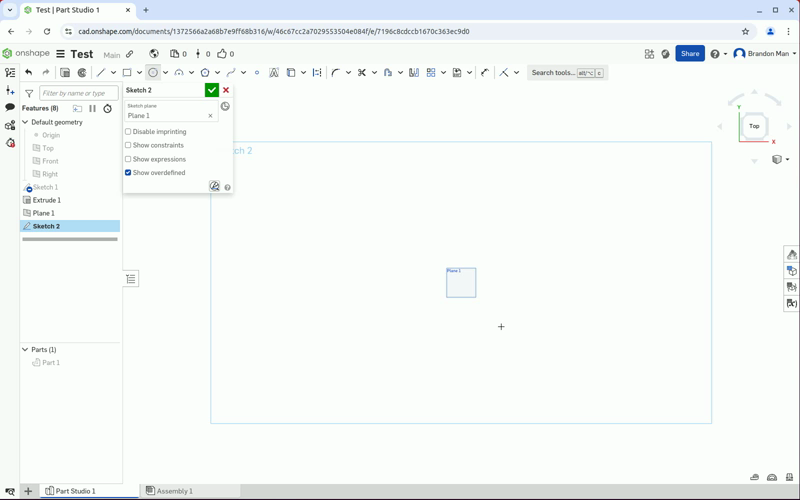
key_up(shift)
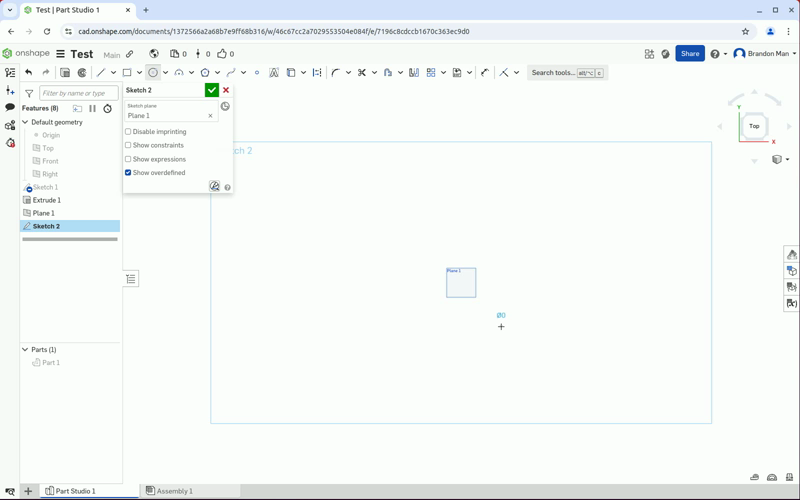
mouse_move(511, 326)
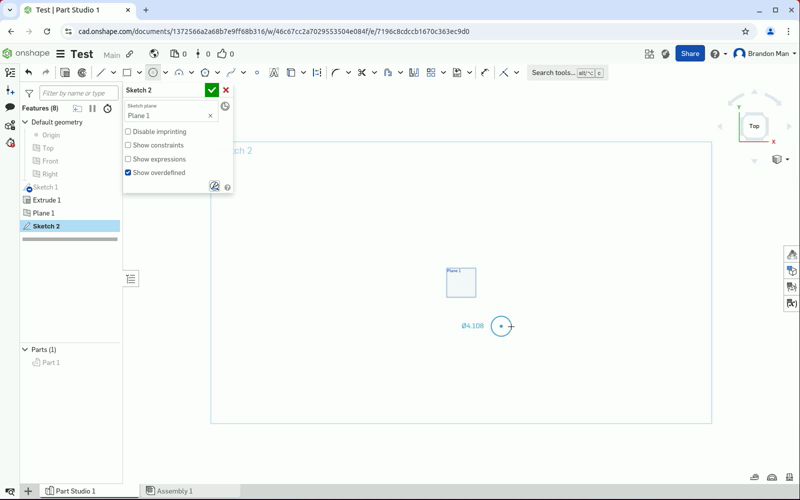
click(511, 326)
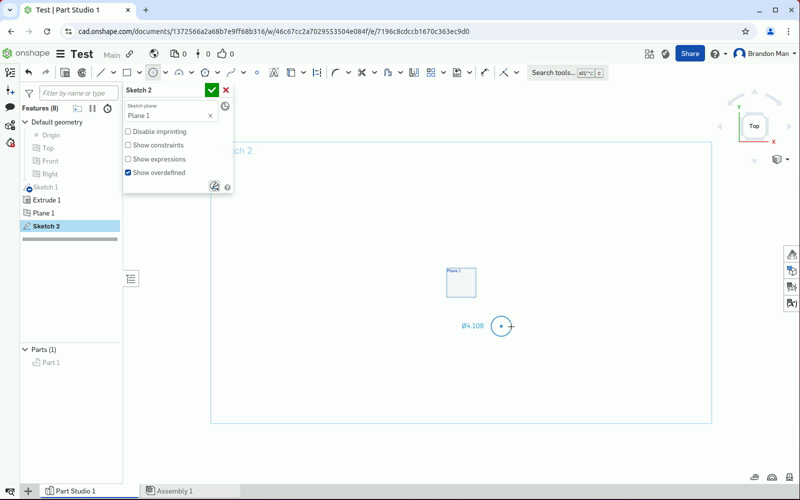
key(esc)
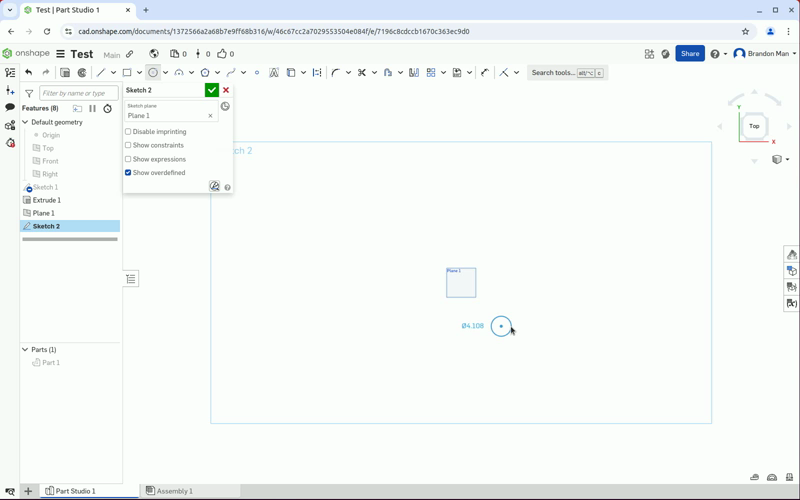
mouse_move(507, 329)
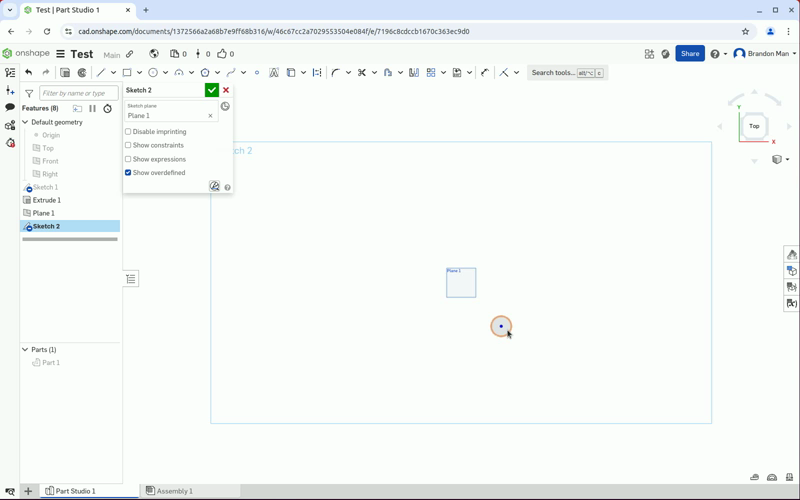
scroll(6)
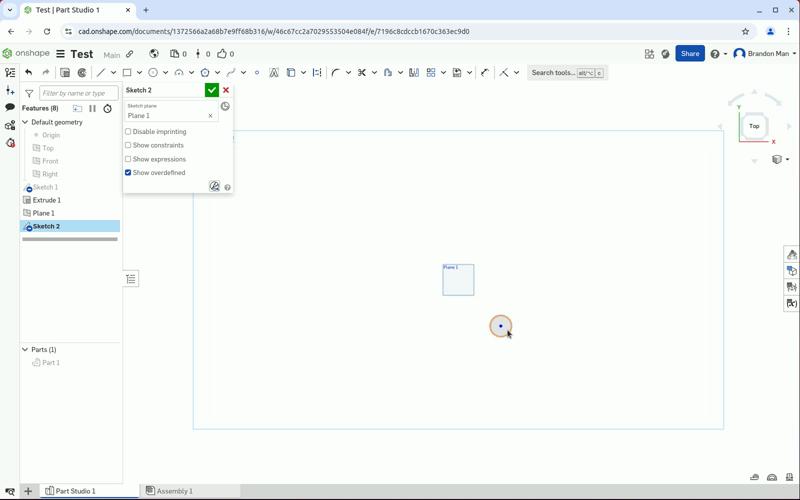
scroll(6)
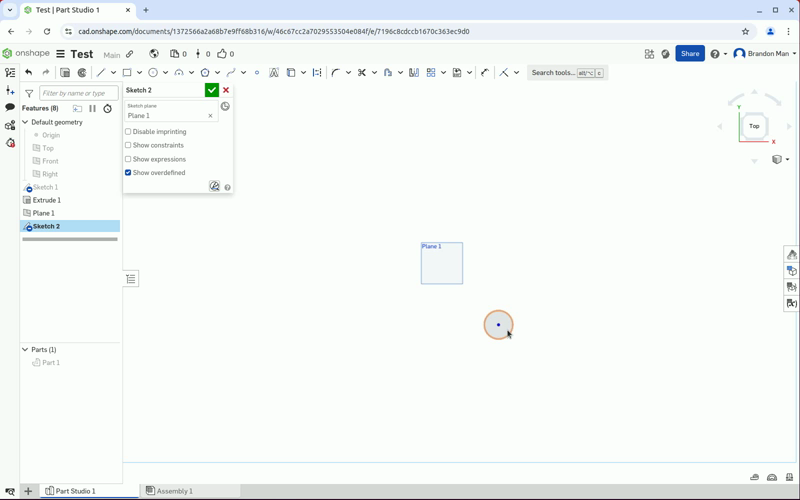
scroll(6)
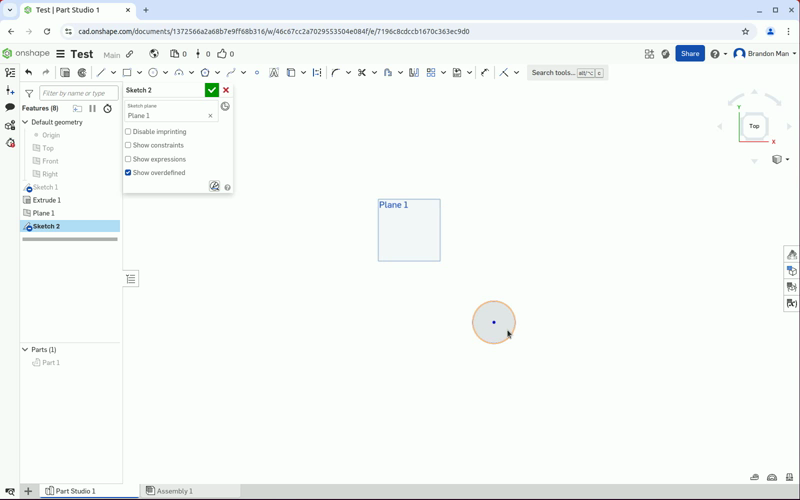
scroll(6)
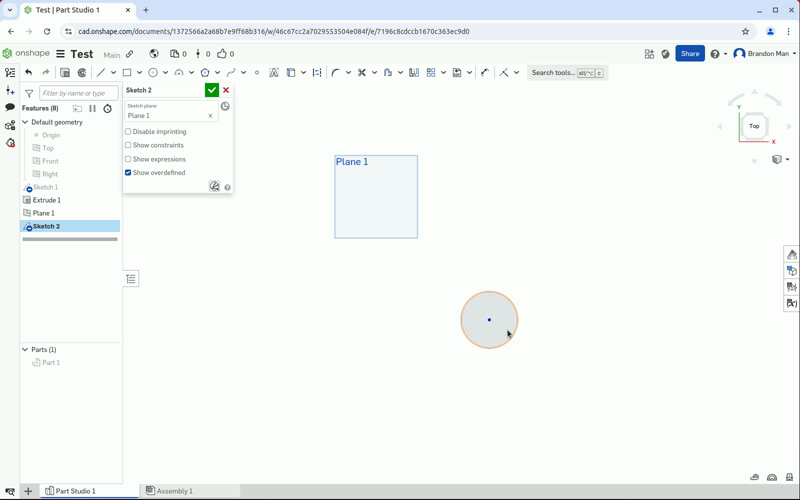
scroll(6)
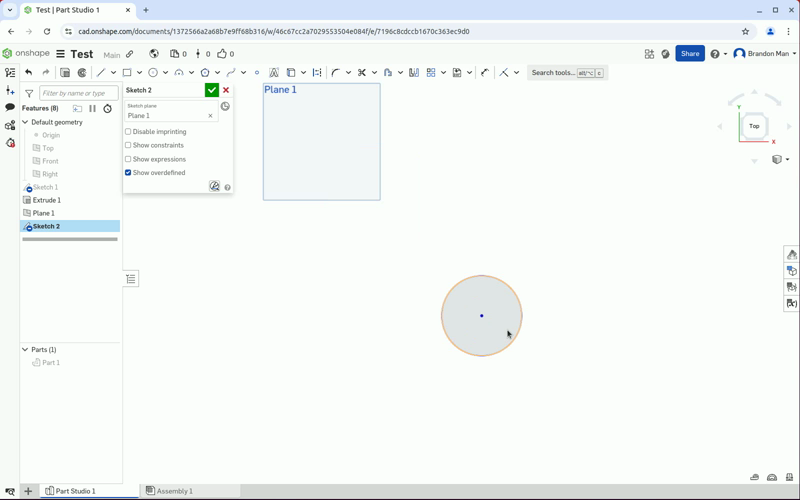
scroll(6)
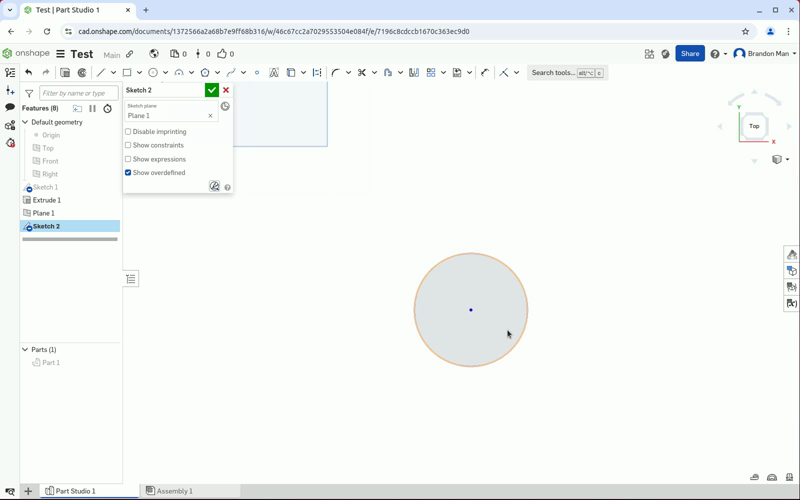
scroll(6)
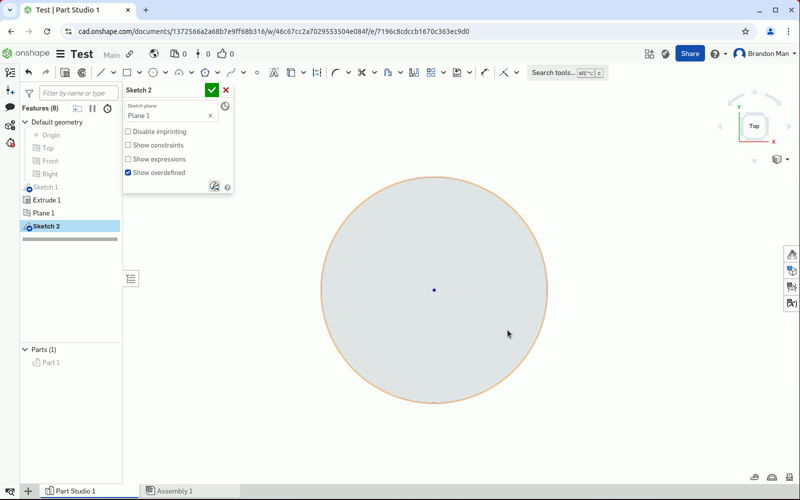
click(507, 329)
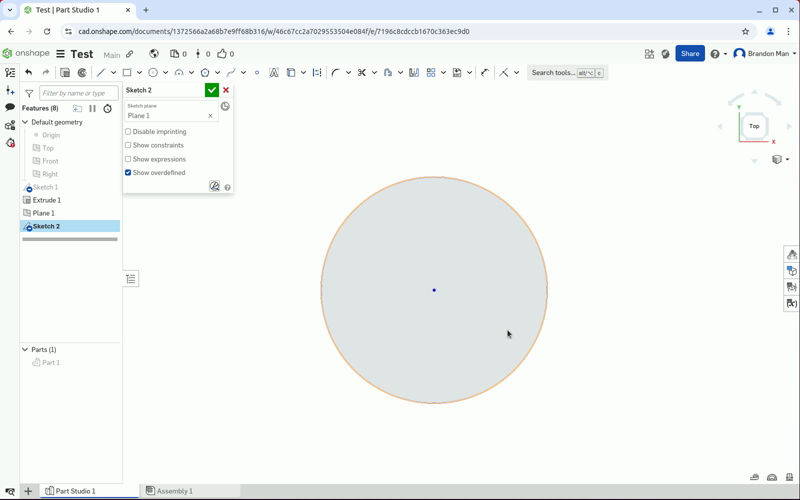
scroll(-6)
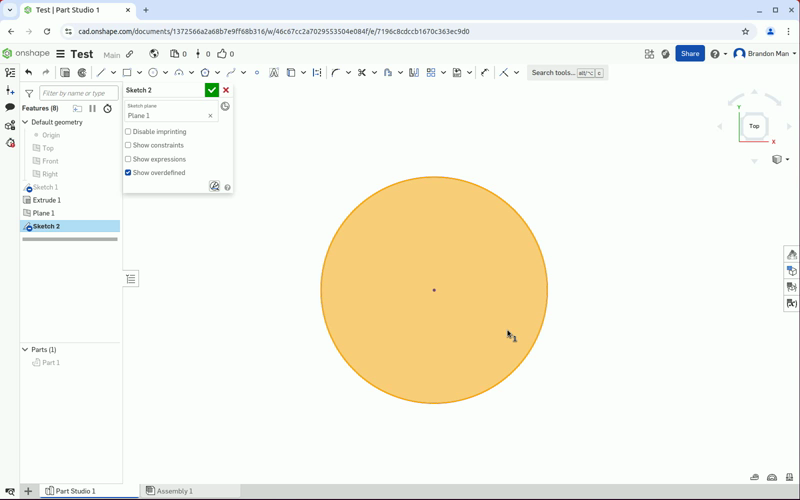
scroll(-6)
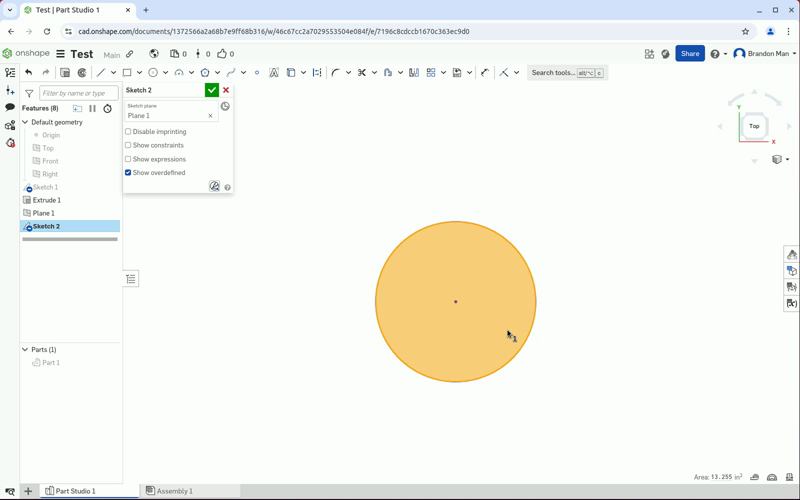
scroll(-6)
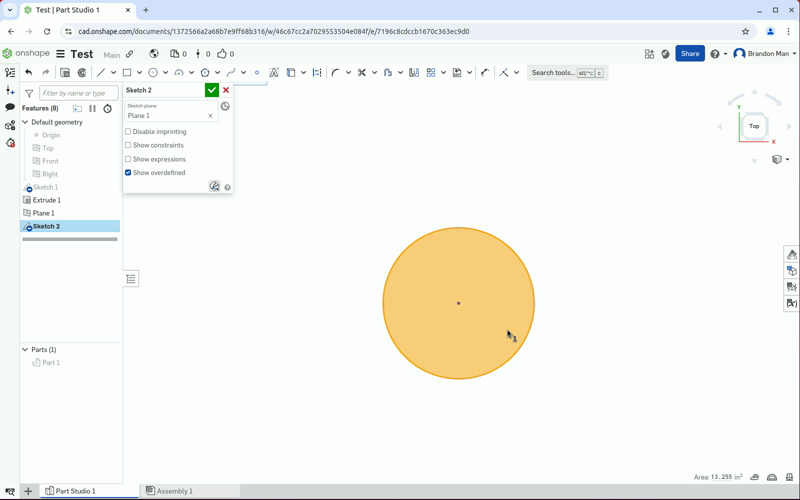
scroll(-6)
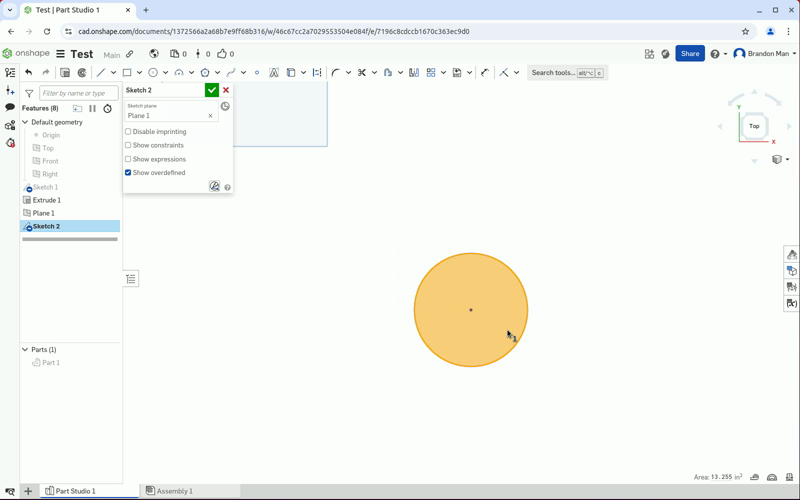
scroll(-6)
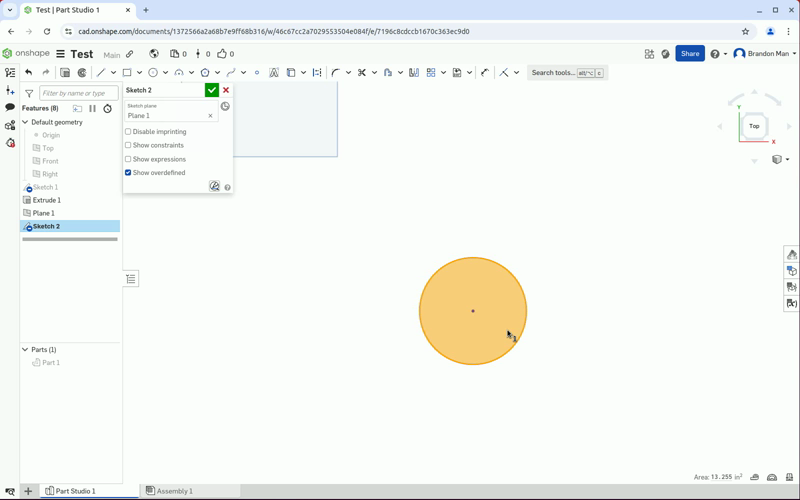
scroll(-6)
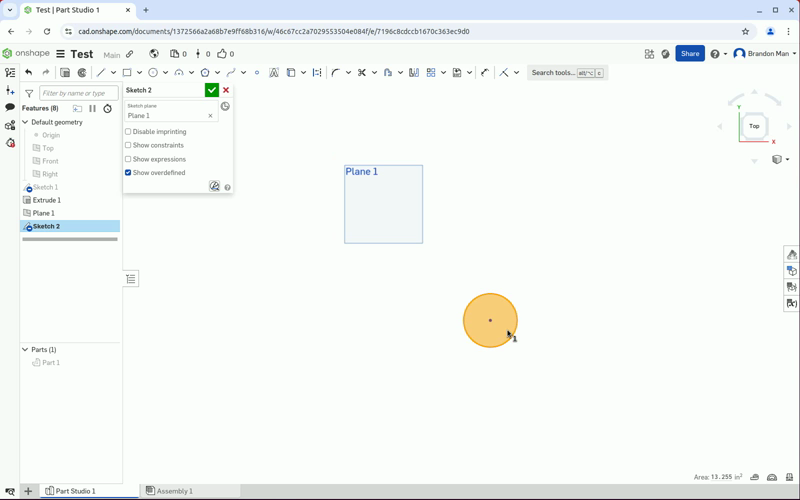
scroll(-6)
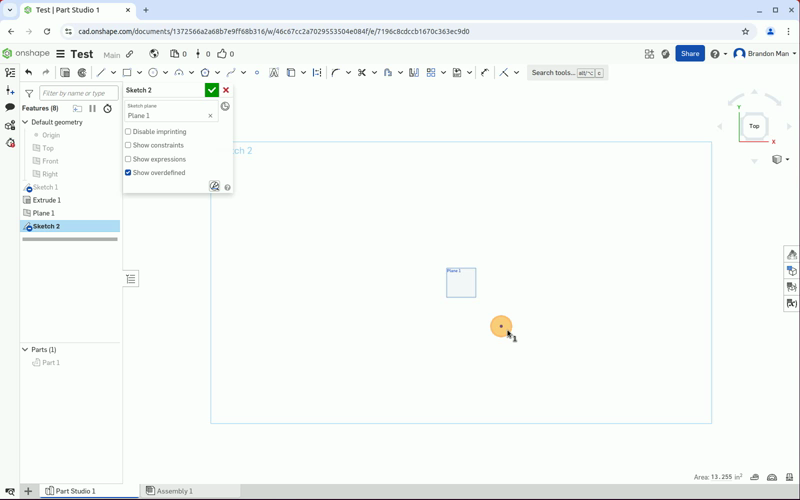
mouse_move(73, 352)
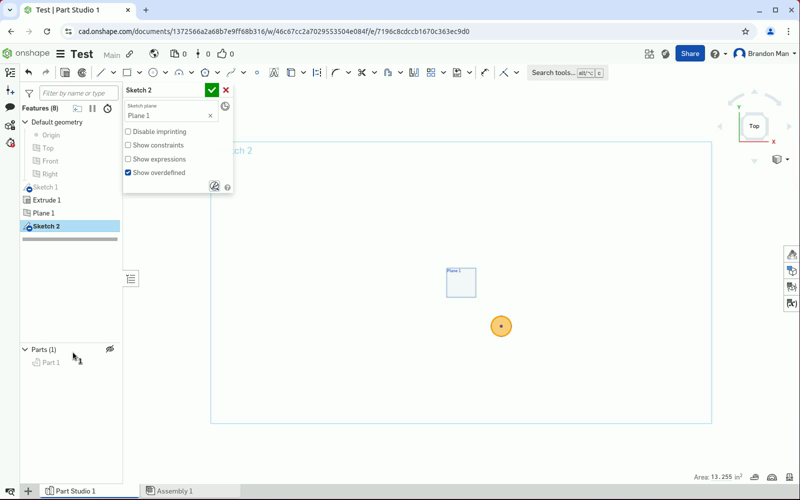
key(shift+y)
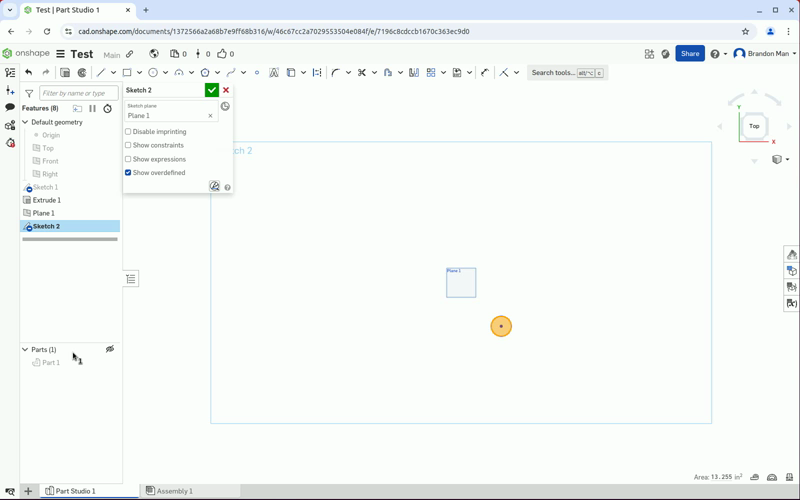
key(shift+e)
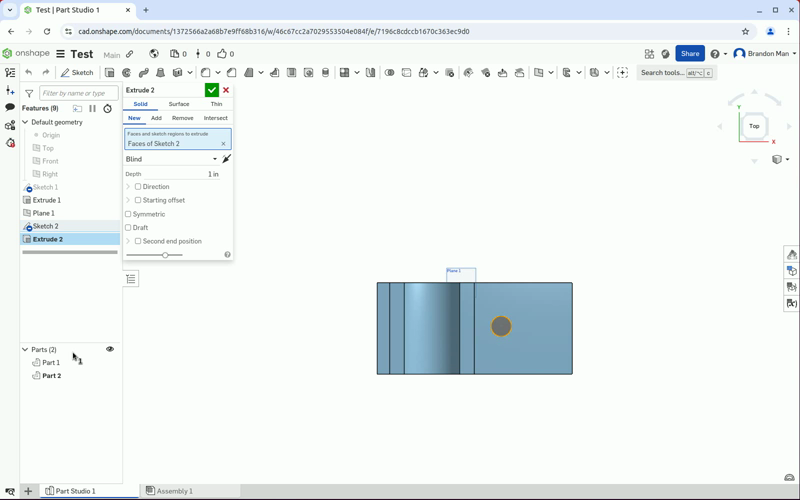
mouse_move(143, 106)
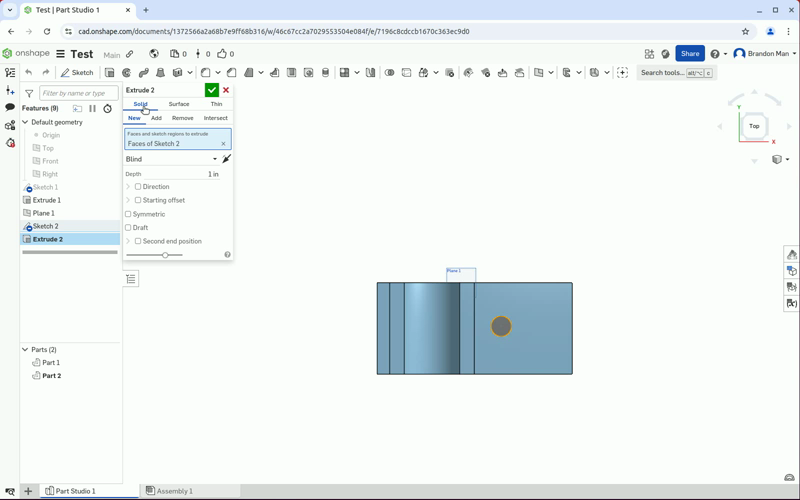
click(143, 106)
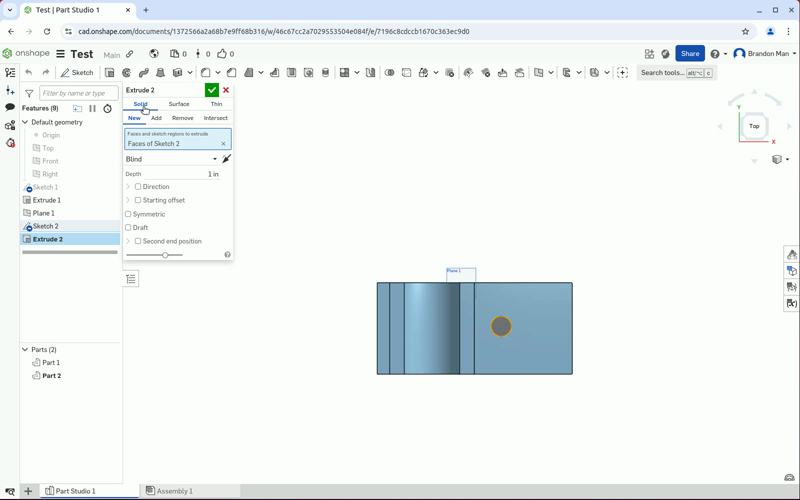
mouse_move(186, 120)
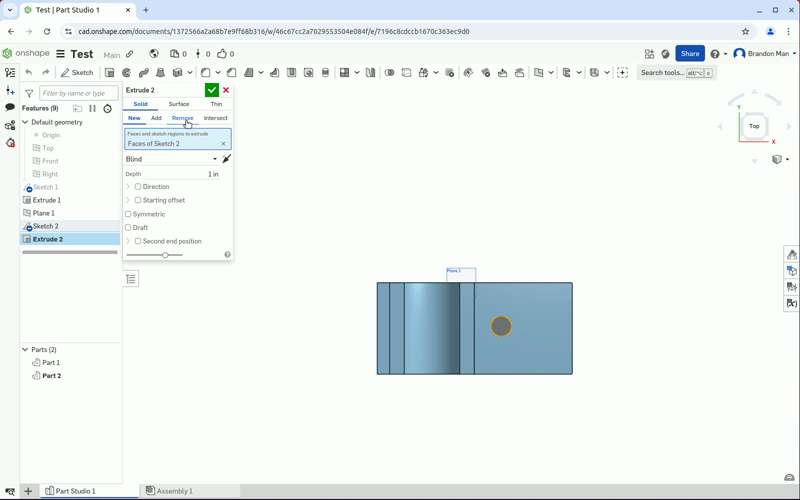
click(186, 120)
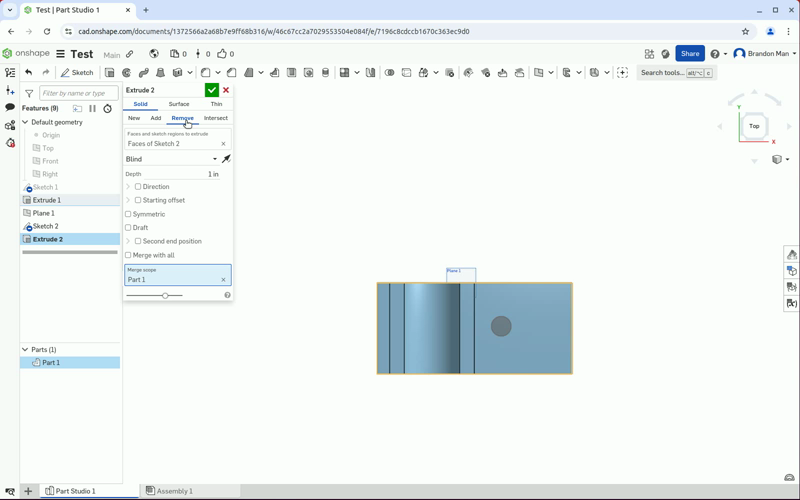
key(tab, 4)
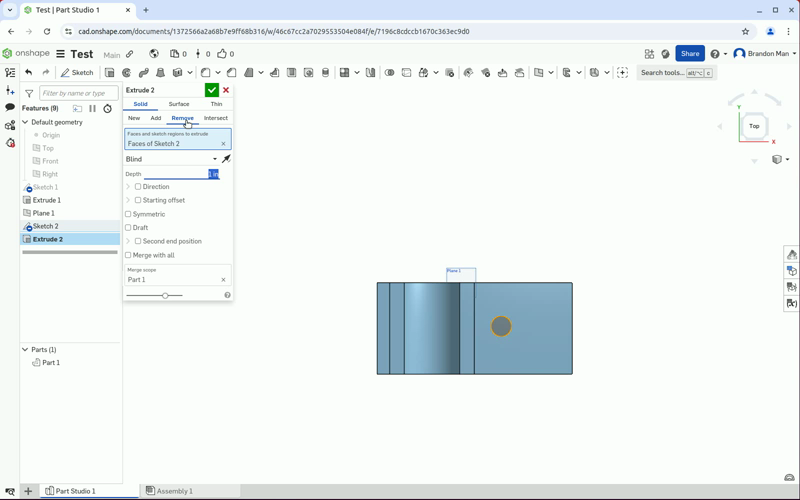
text(6.74)
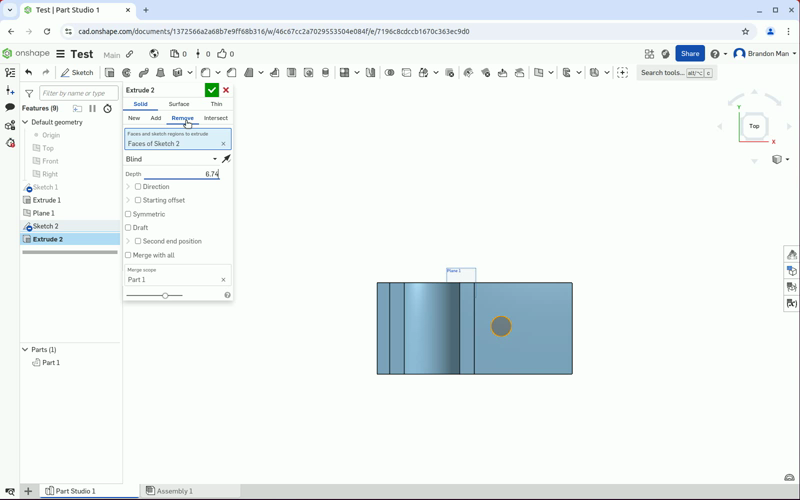
key(tab, 6)
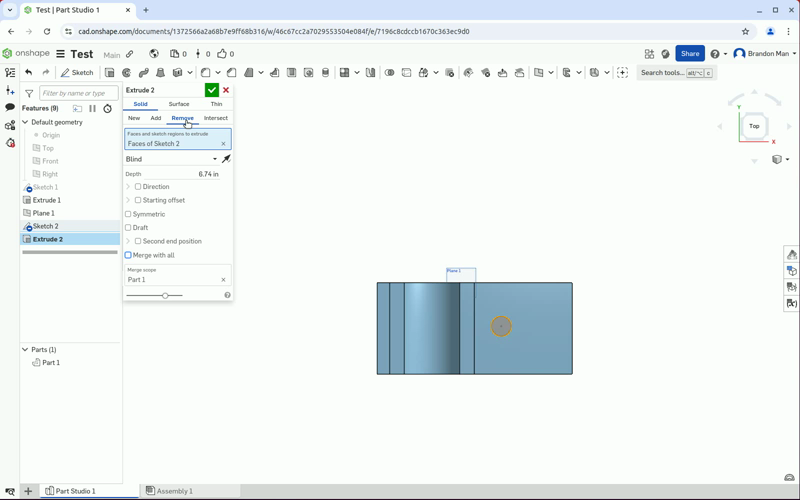
key(space)
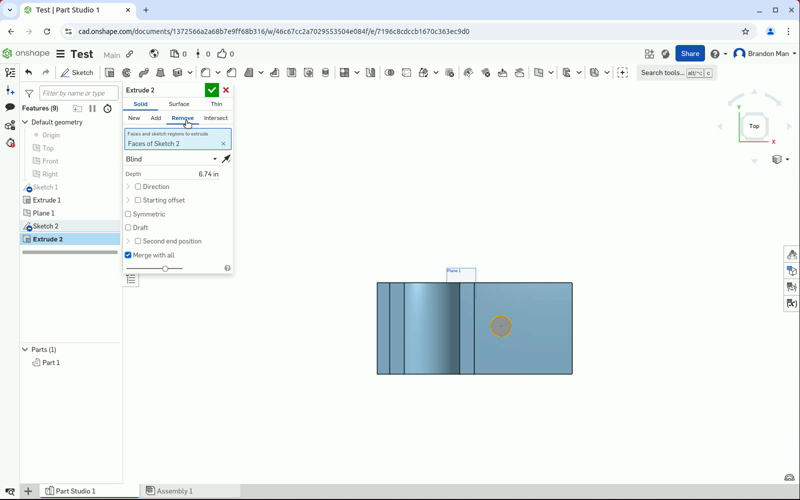
key(enter)
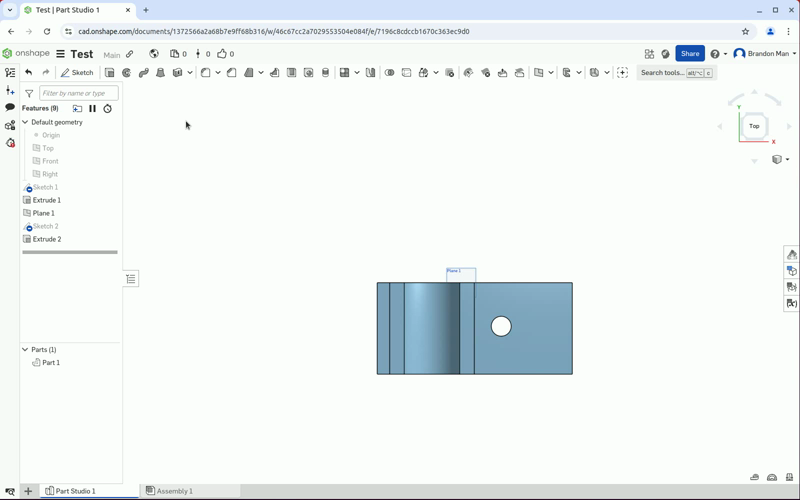
key(shift+h)
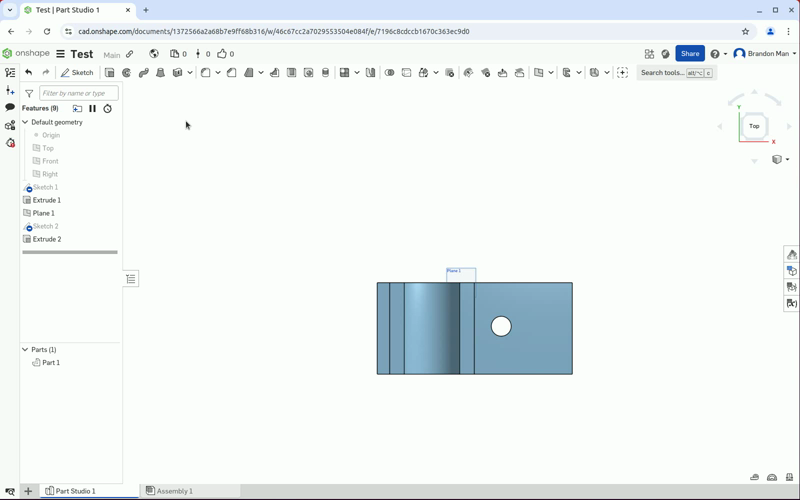
key(shift+h)
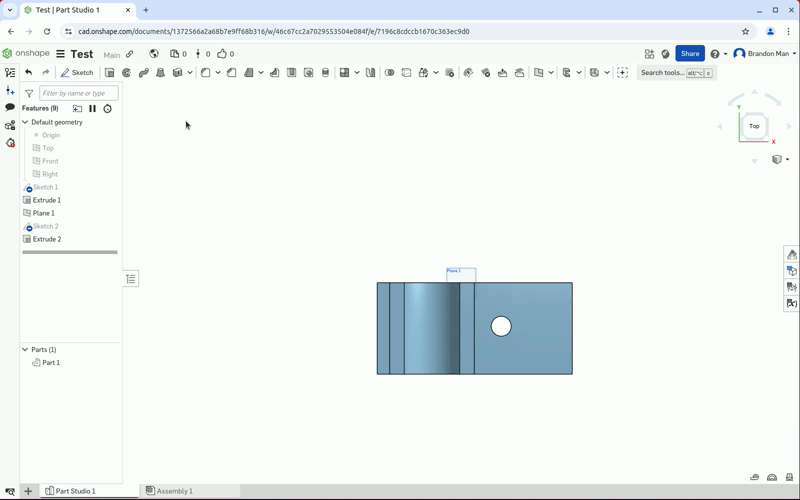
mouse_move(73, 189)
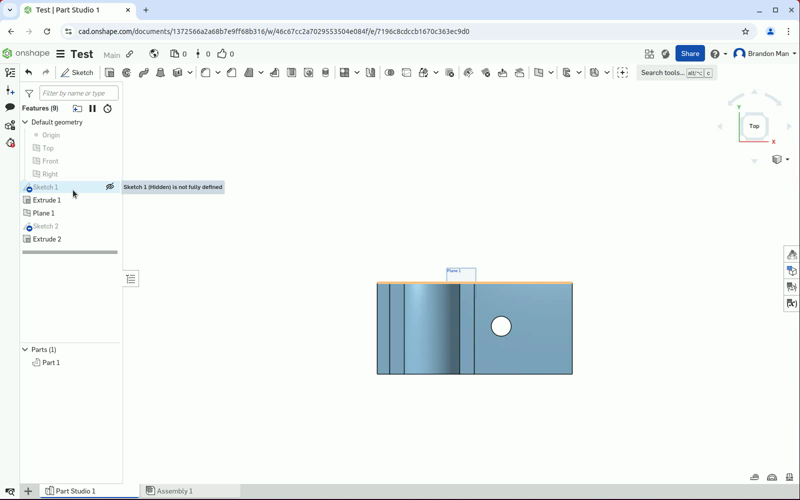
click(73, 189)
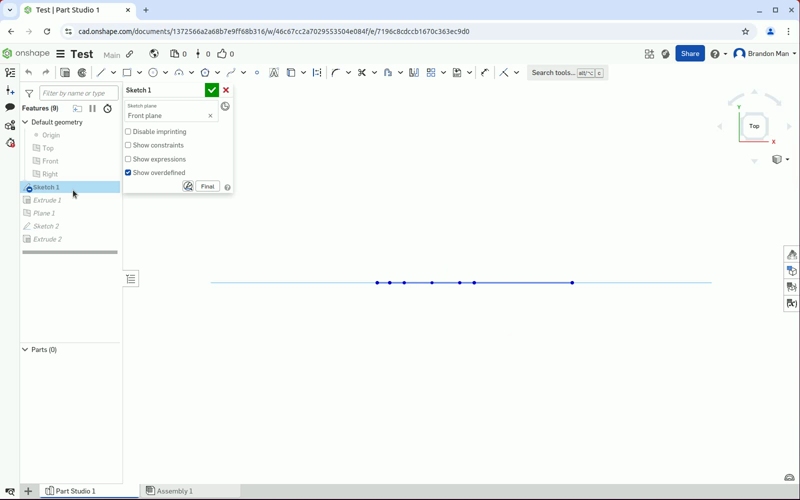
mouse_move(229, 92)
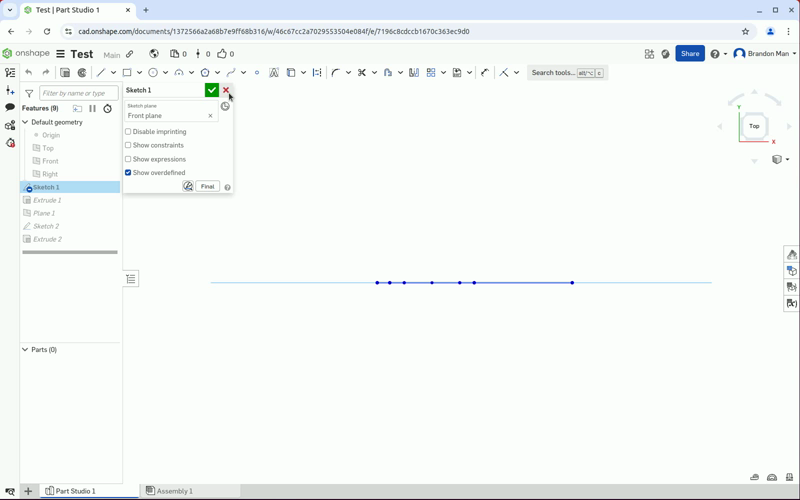
click(229, 92)
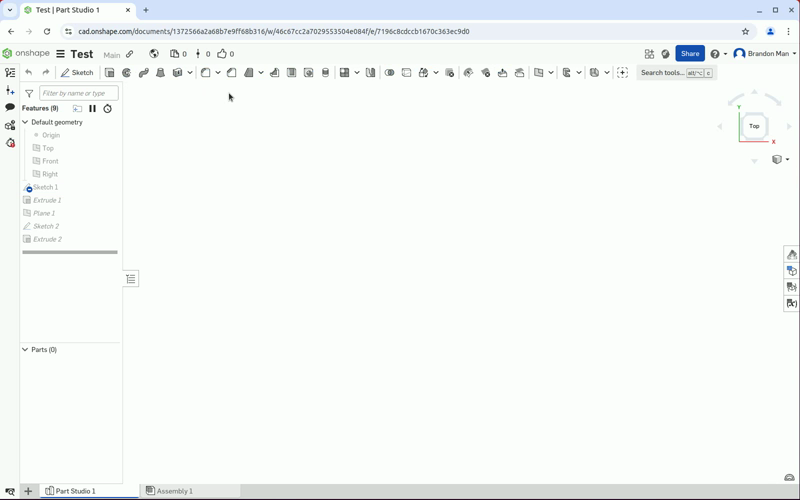
key(shift+s)
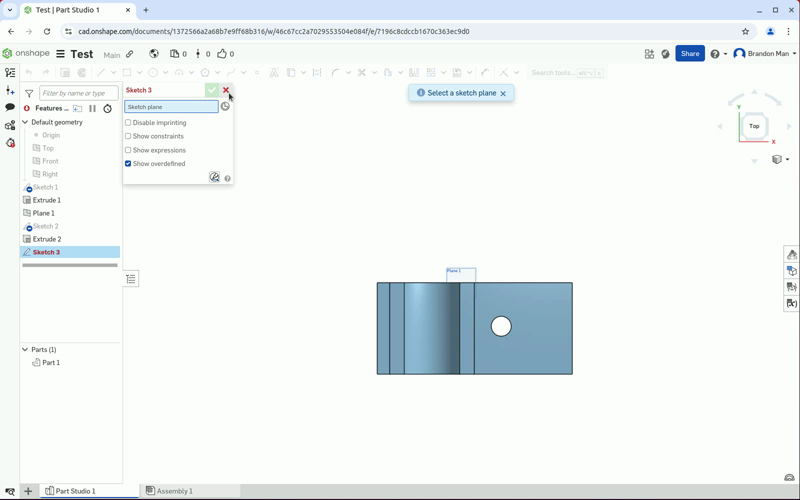
mouse_move(73, 215)
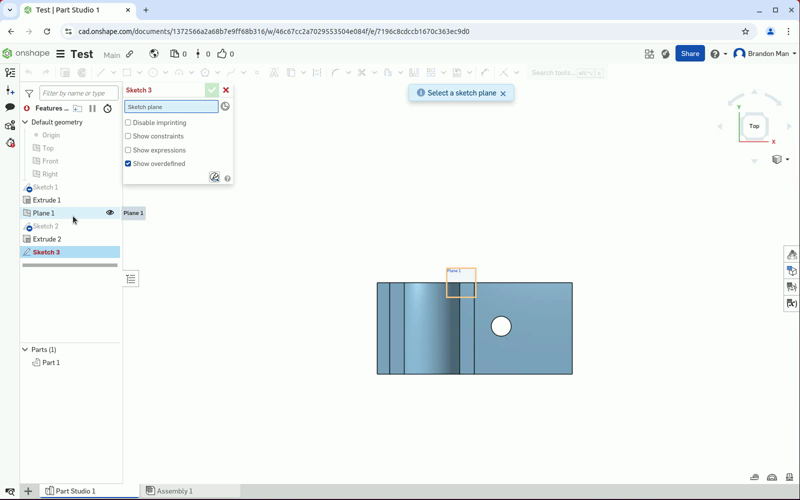
click(73, 215)
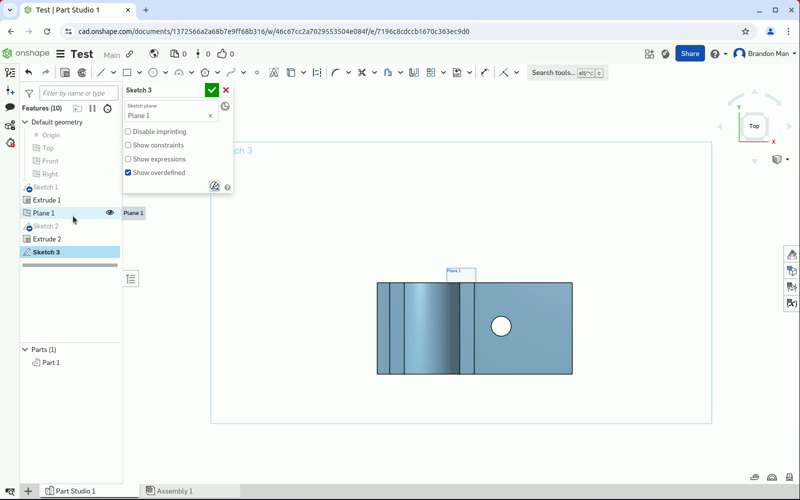
mouse_move(73, 352)
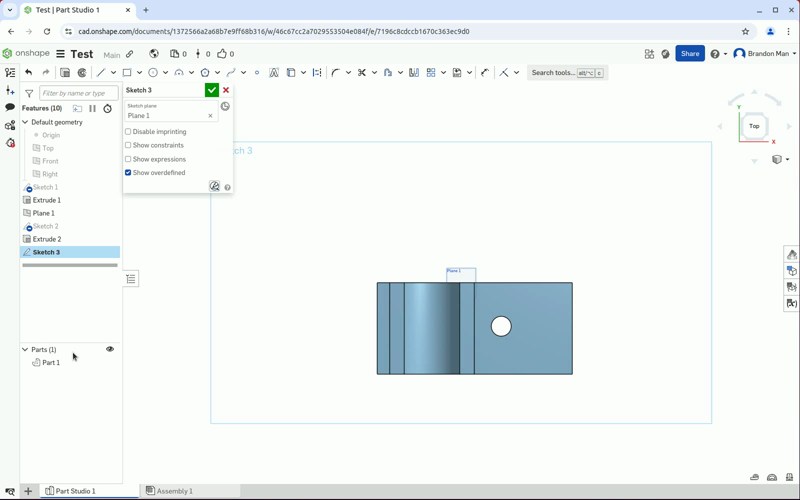
key(y)
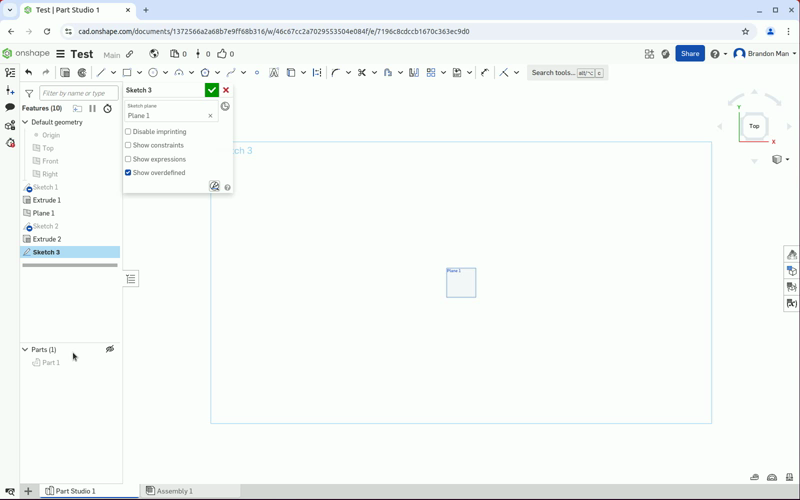
key(c)
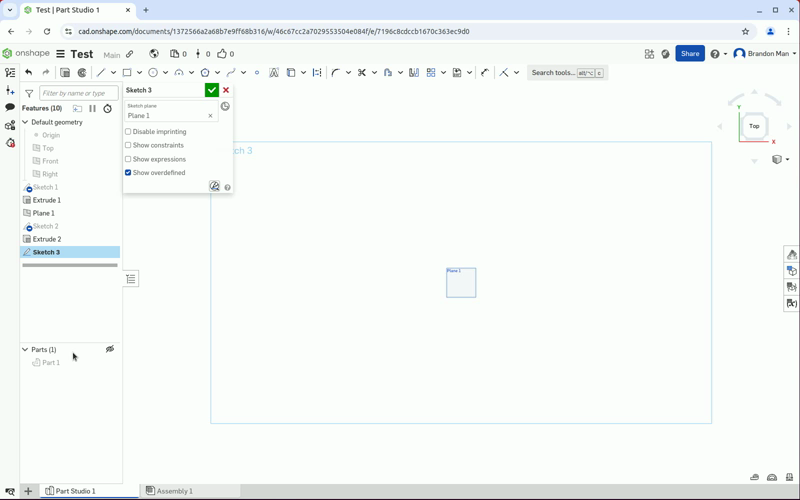
key_down(shift)
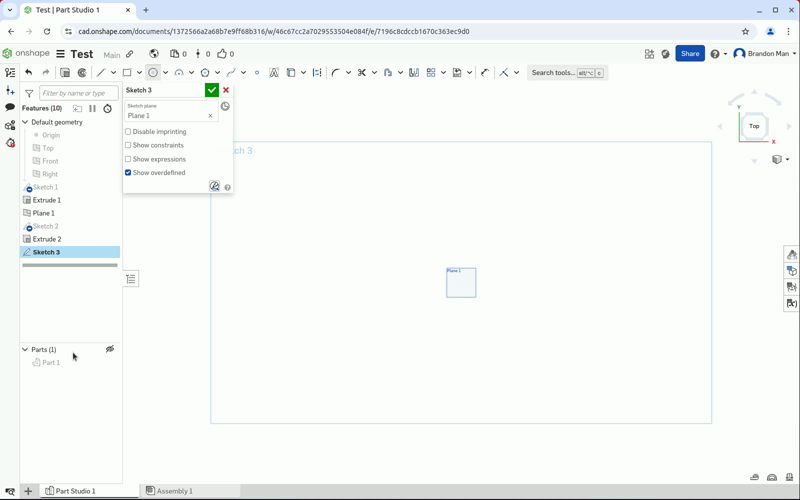
mouse_move(533, 326)
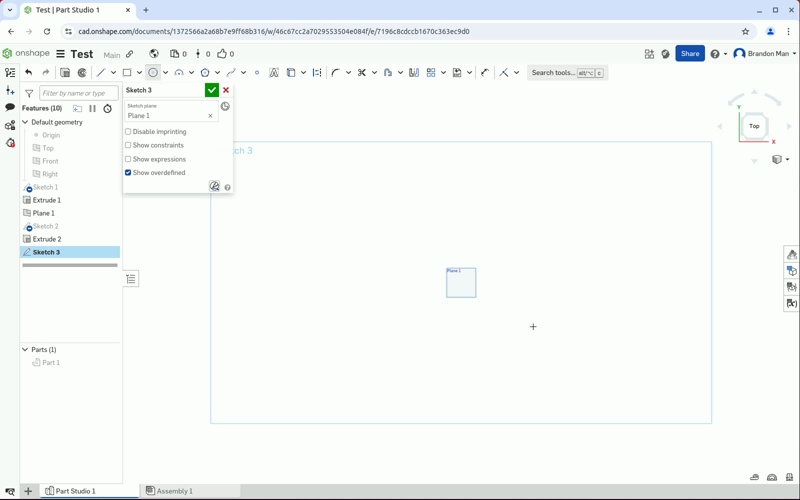
click(533, 326)
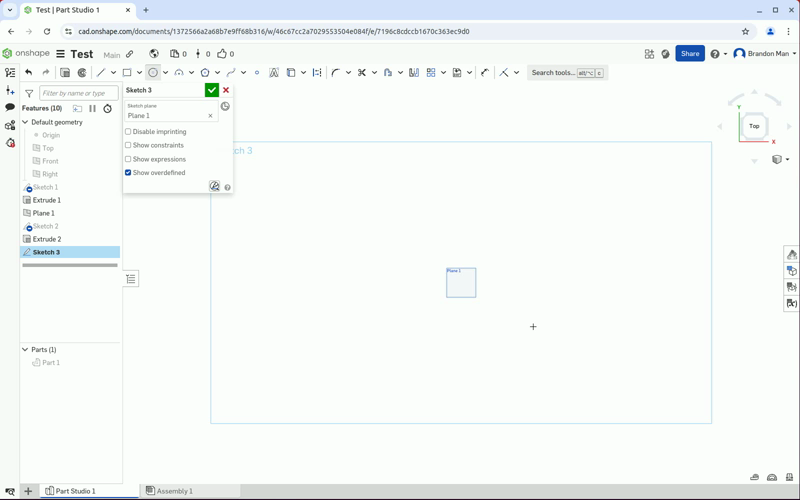
key_up(shift)
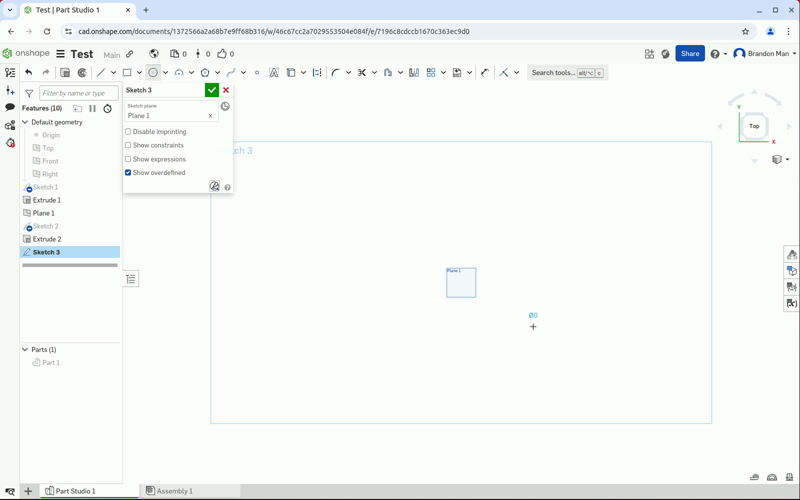
mouse_move(542, 326)
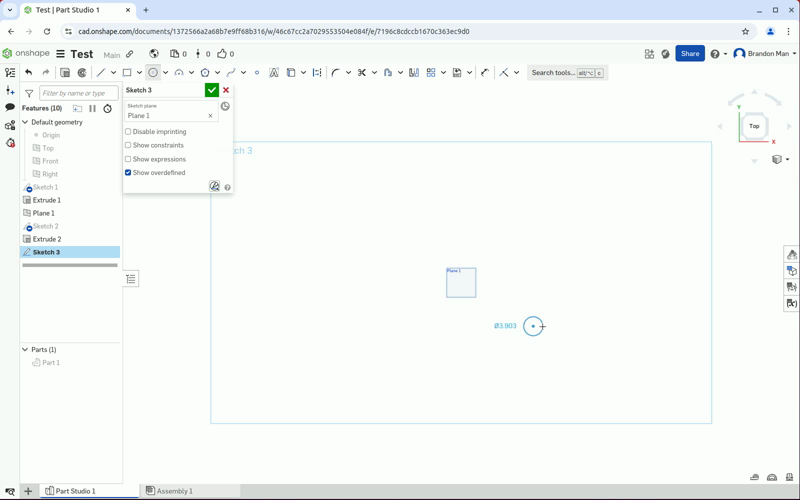
click(542, 326)
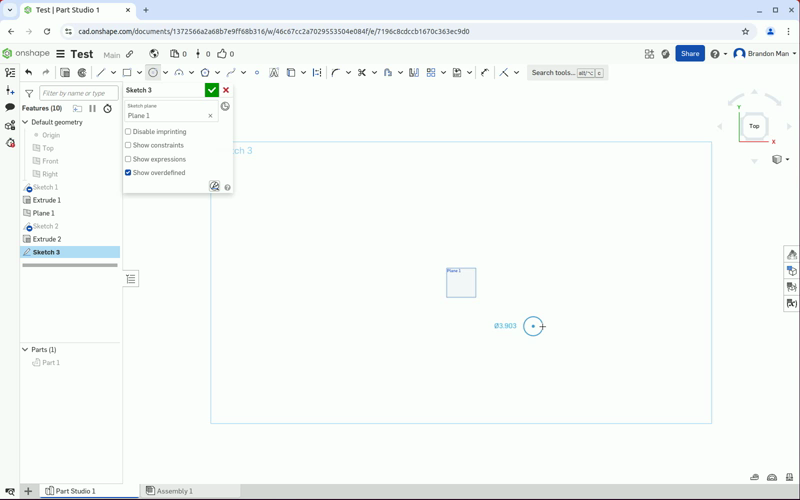
key(esc)
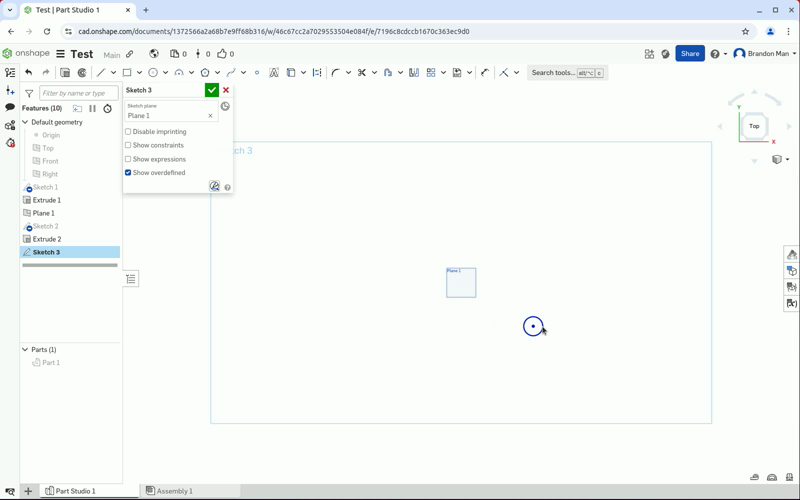
mouse_move(526, 329)
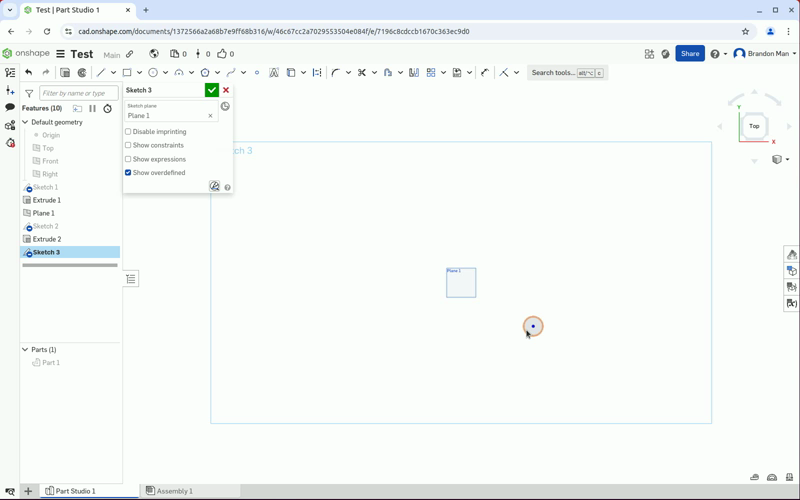
scroll(6)
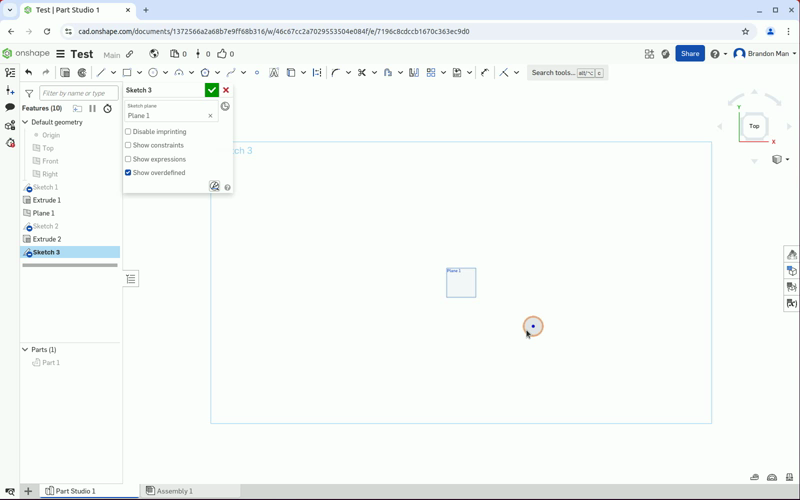
scroll(6)
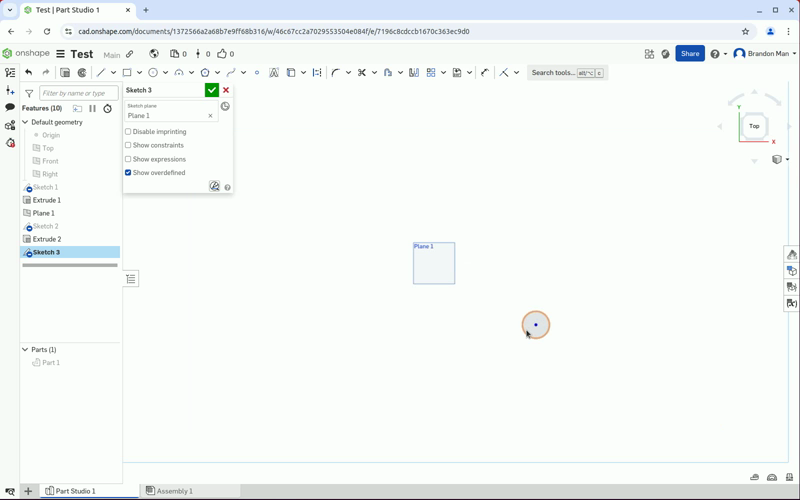
scroll(6)
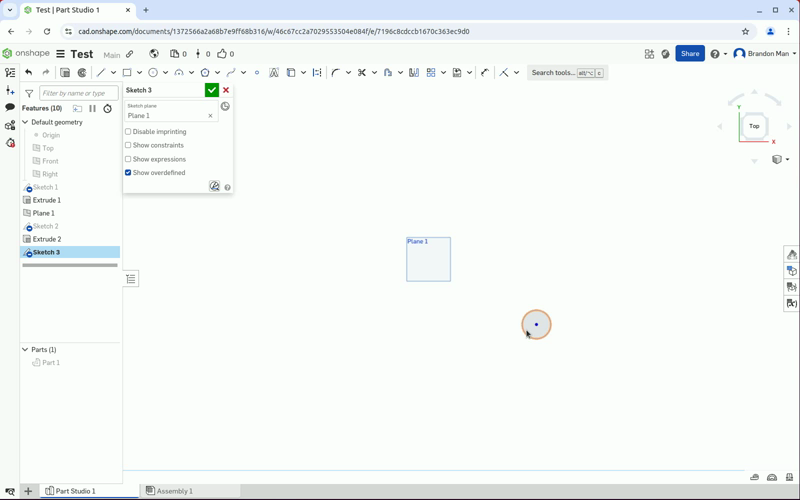
scroll(6)
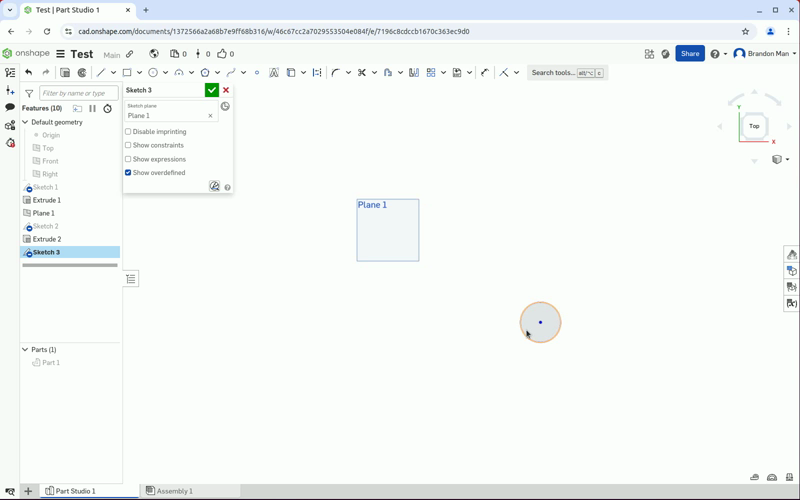
scroll(6)
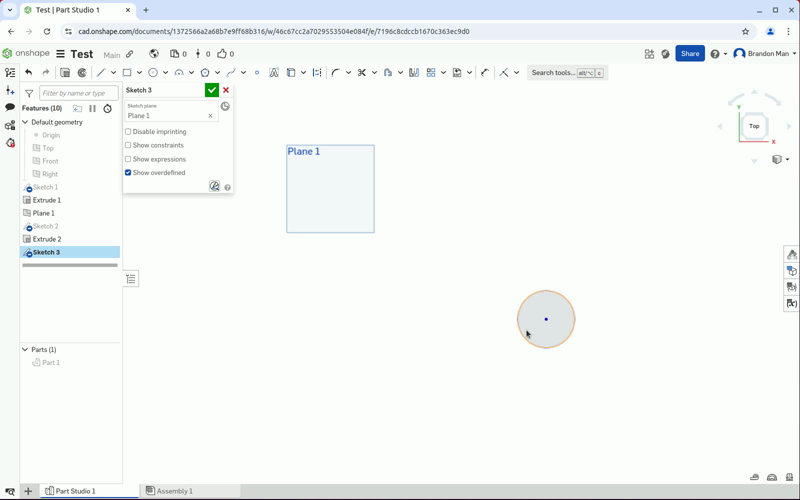
scroll(6)
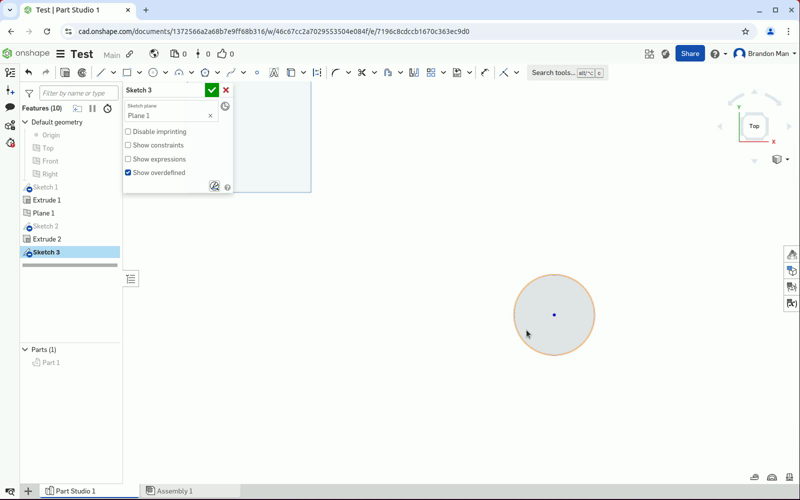
scroll(6)
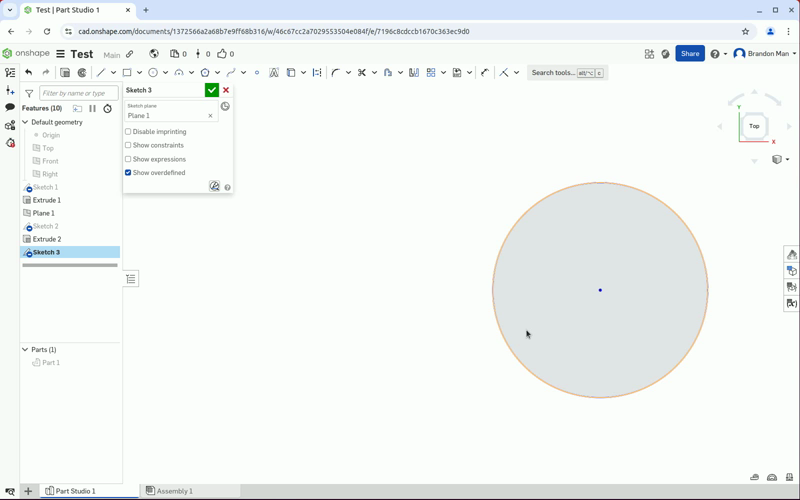
click(526, 329)
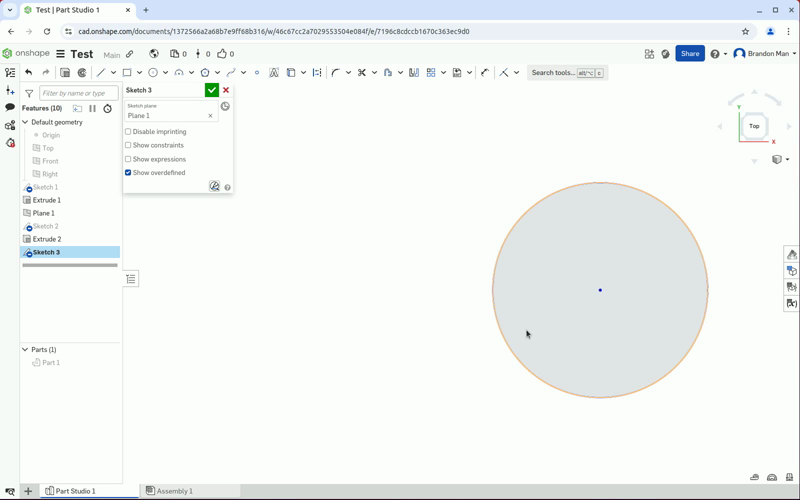
scroll(-6)
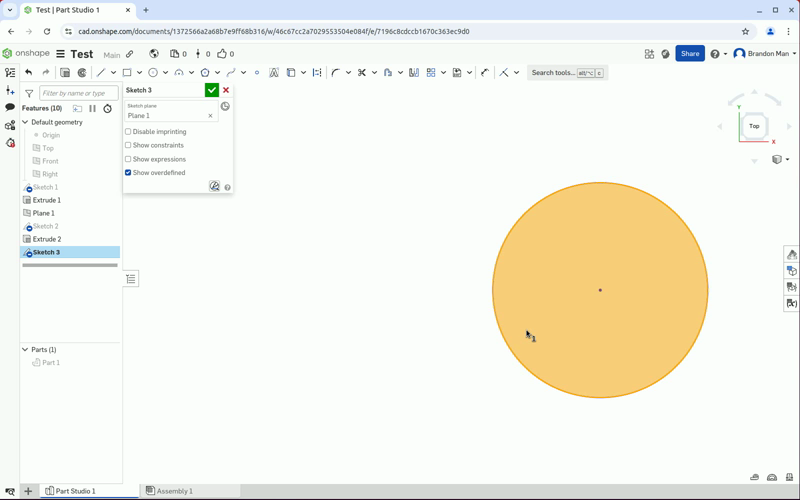
scroll(-6)
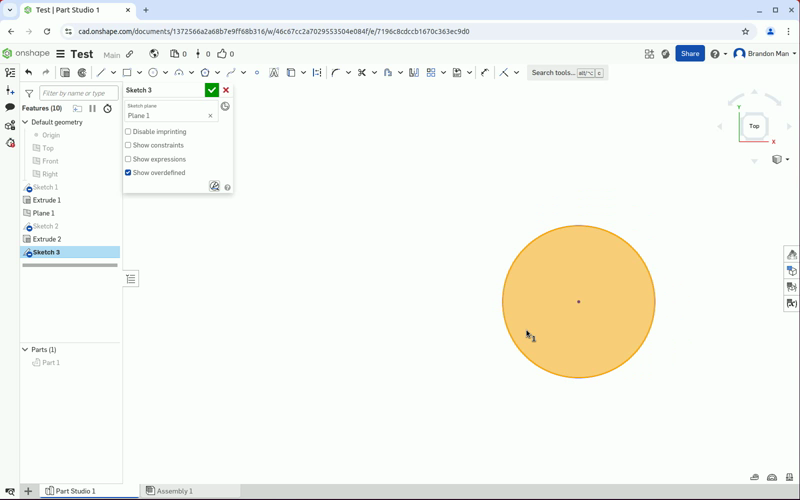
scroll(-6)
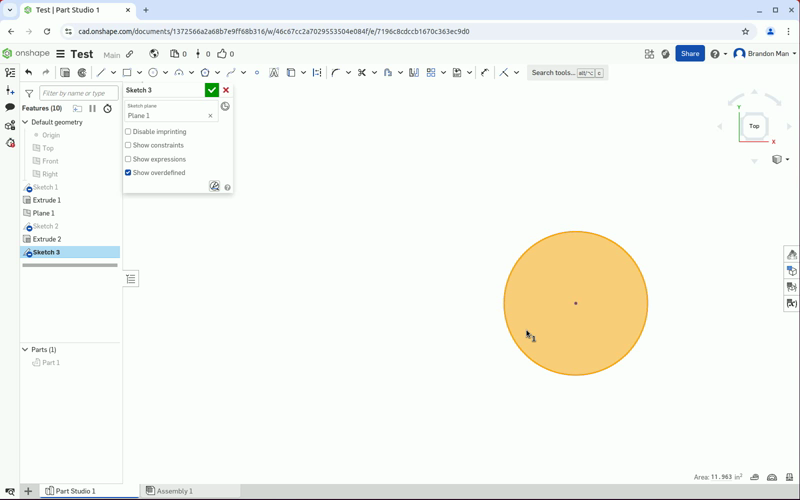
scroll(-6)
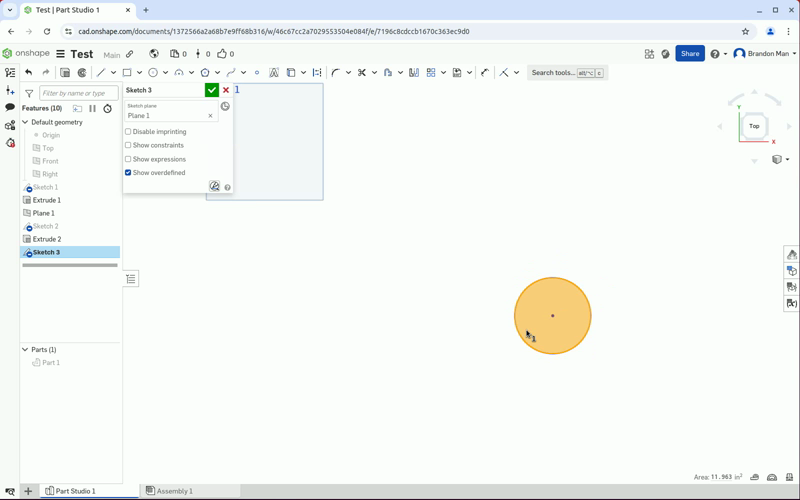
scroll(-6)
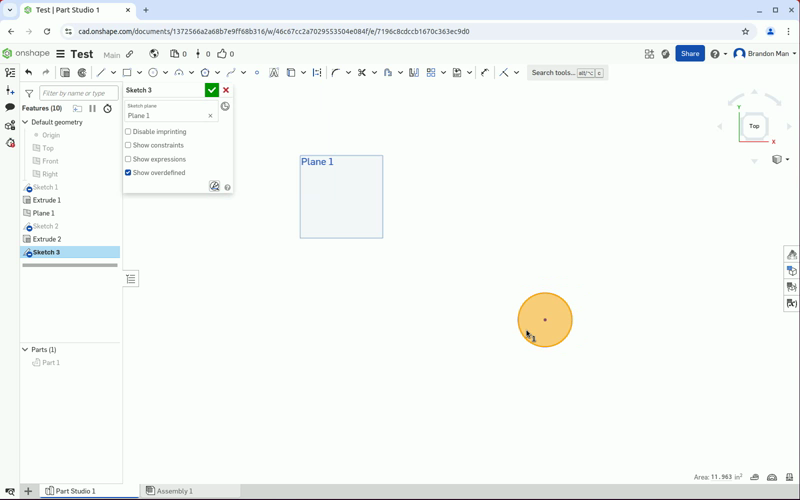
scroll(-6)
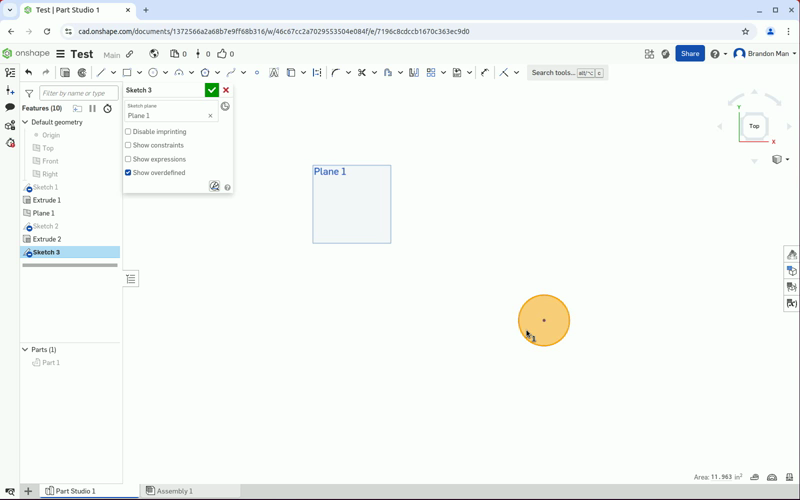
scroll(-6)
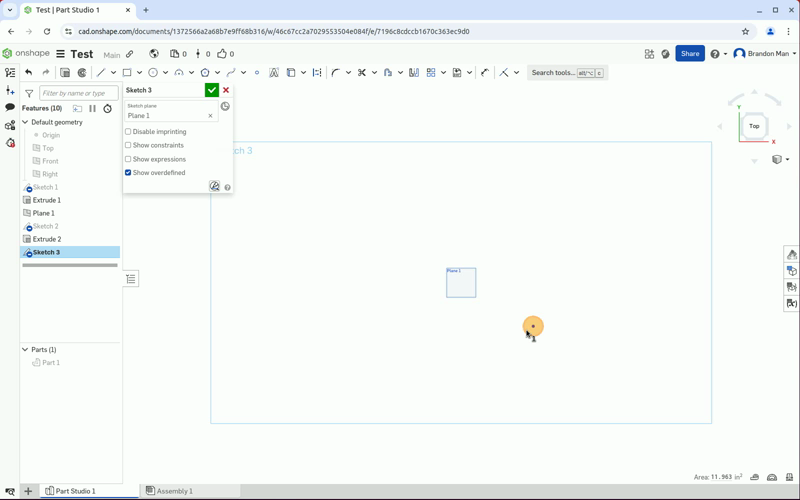
mouse_move(73, 352)
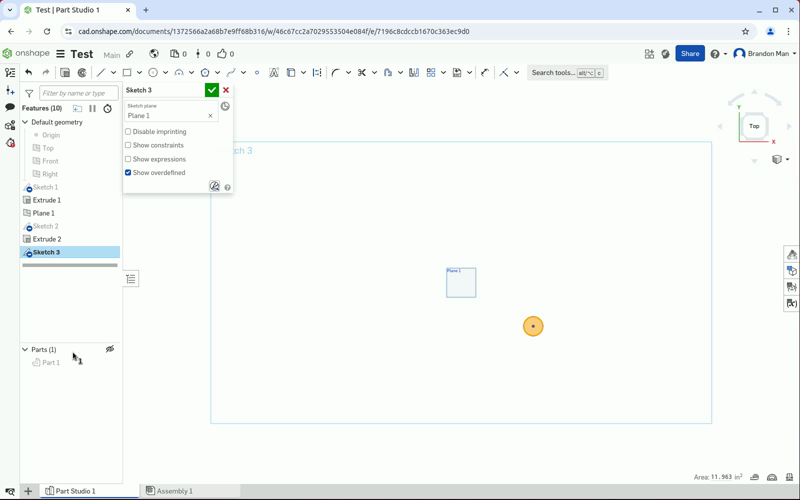
key(shift+y)
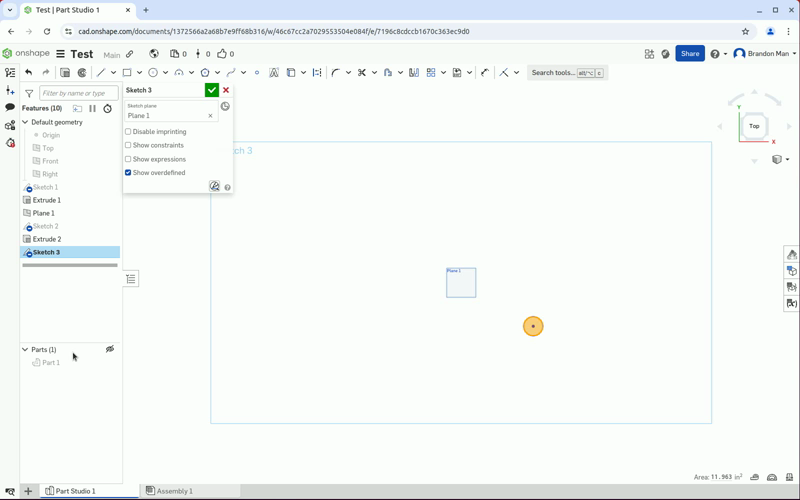
key(shift+e)
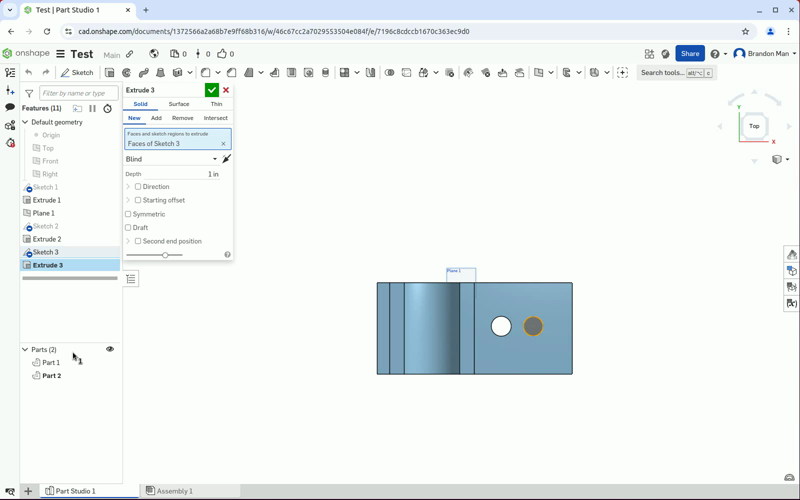
mouse_move(143, 106)
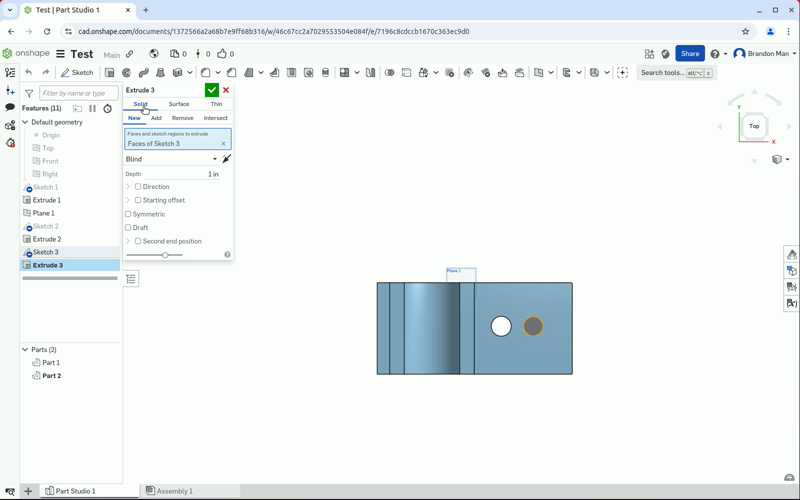
click(143, 106)
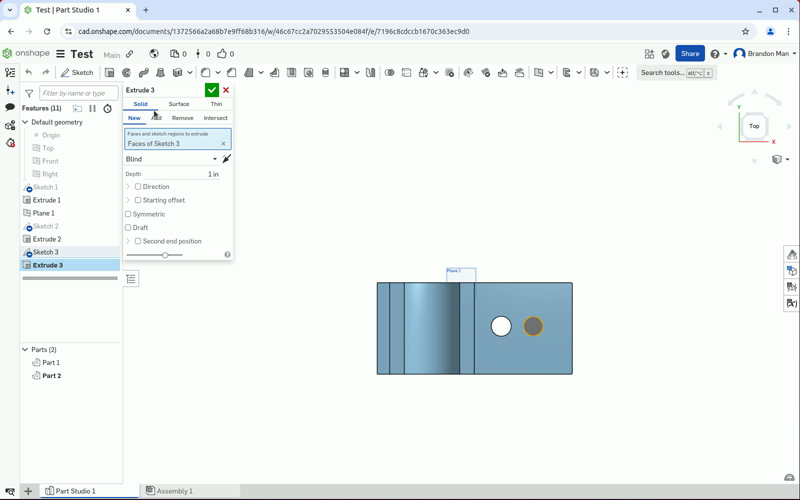
mouse_move(186, 120)
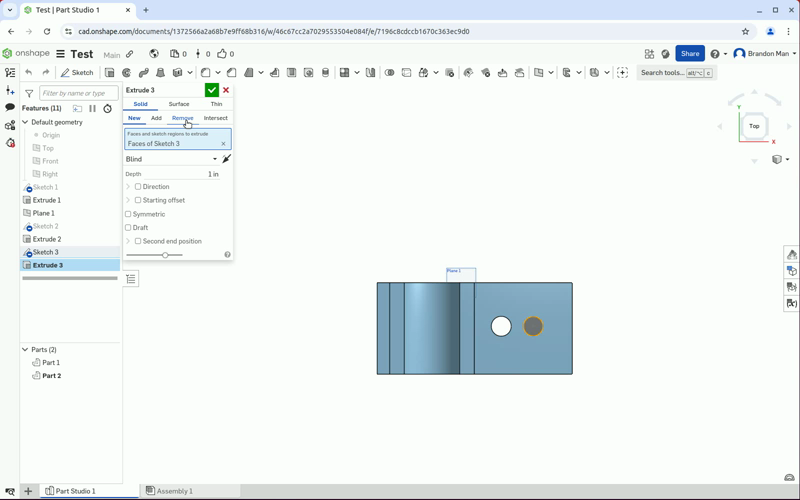
click(186, 120)
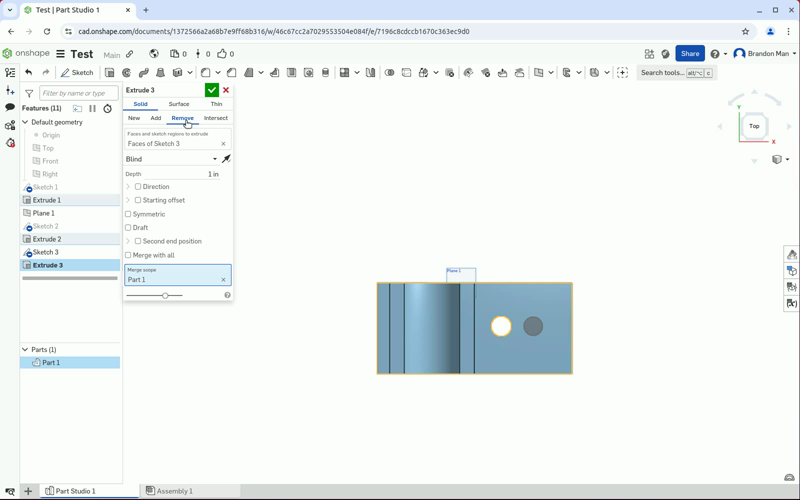
key(tab, 4)
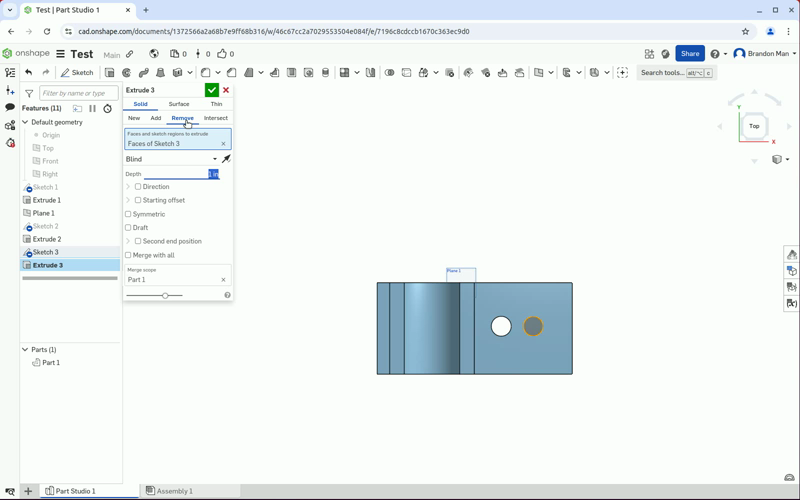
text(6.74)
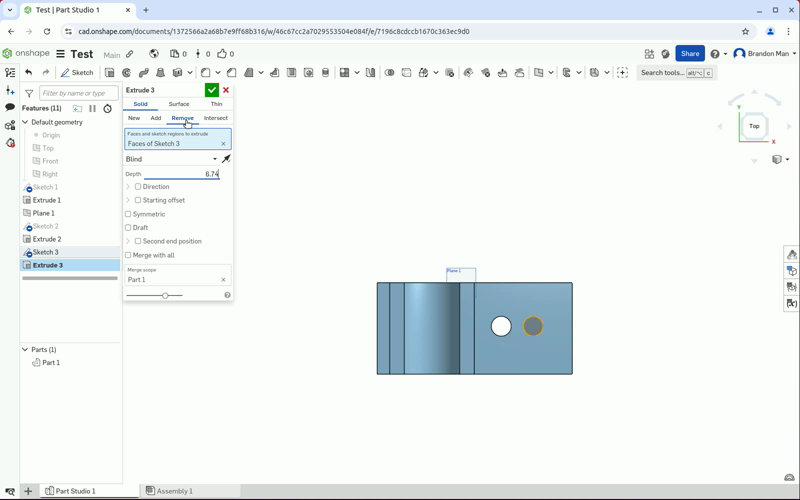
key(tab, 6)
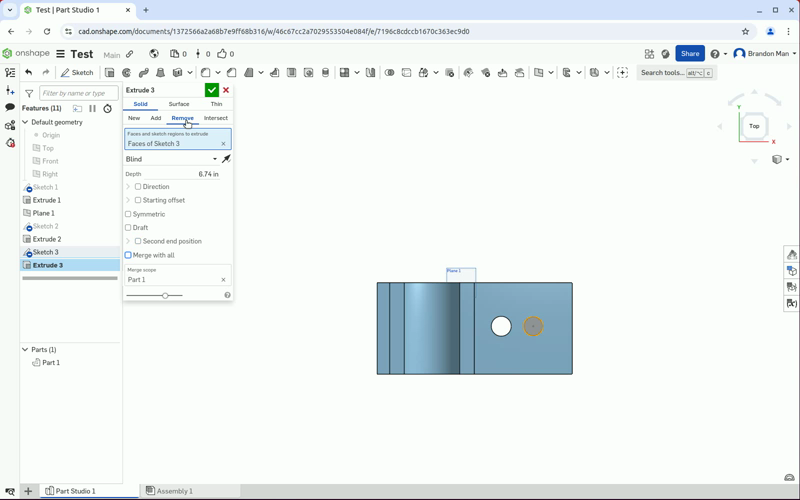
key(space)
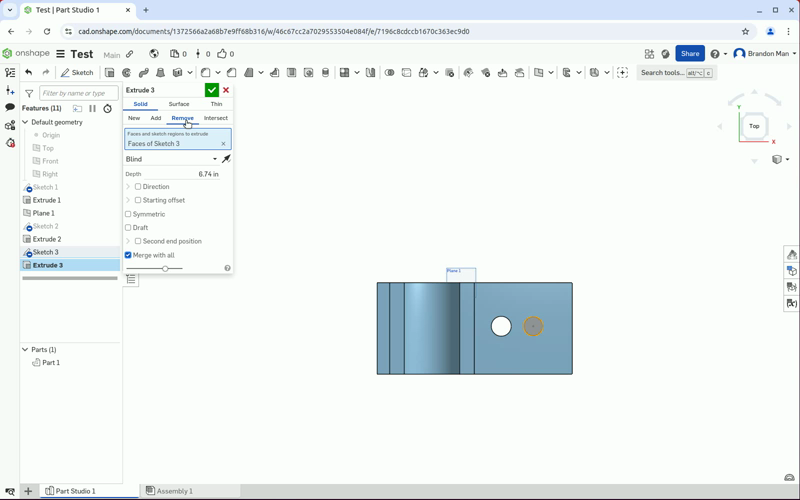
key(enter)
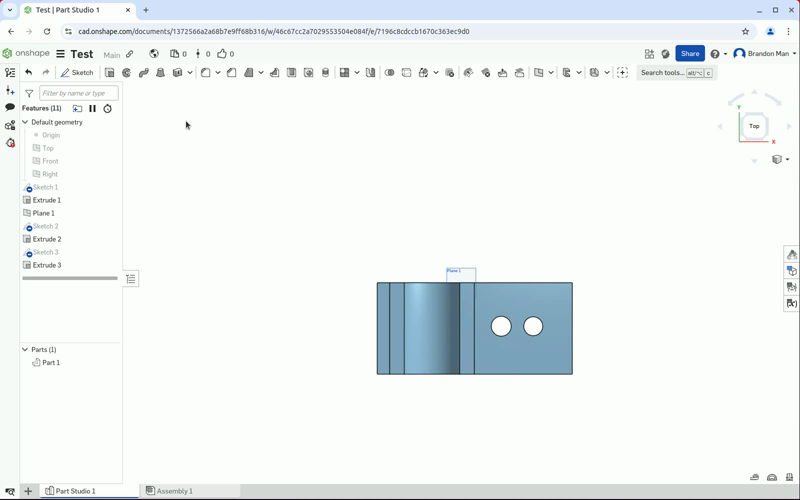
key(shift+h)
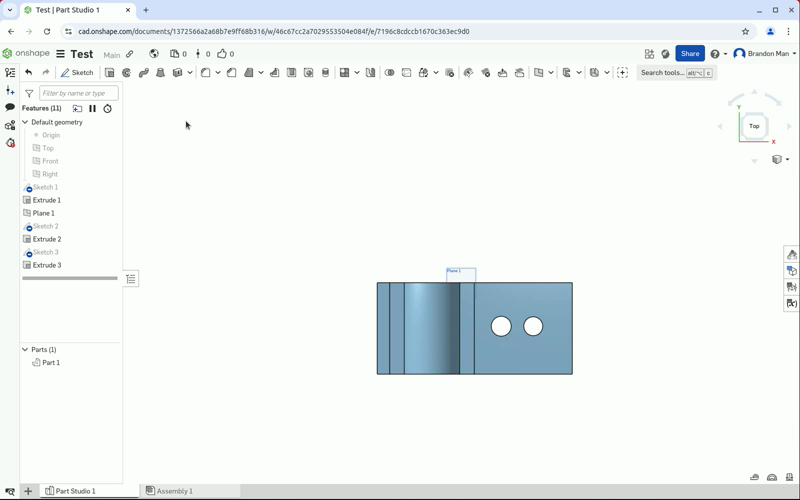
key(shift+h)
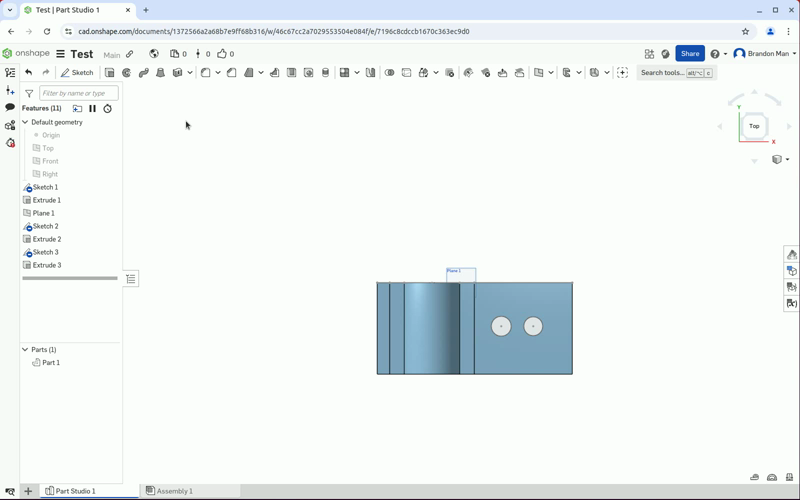
key(shift+7)
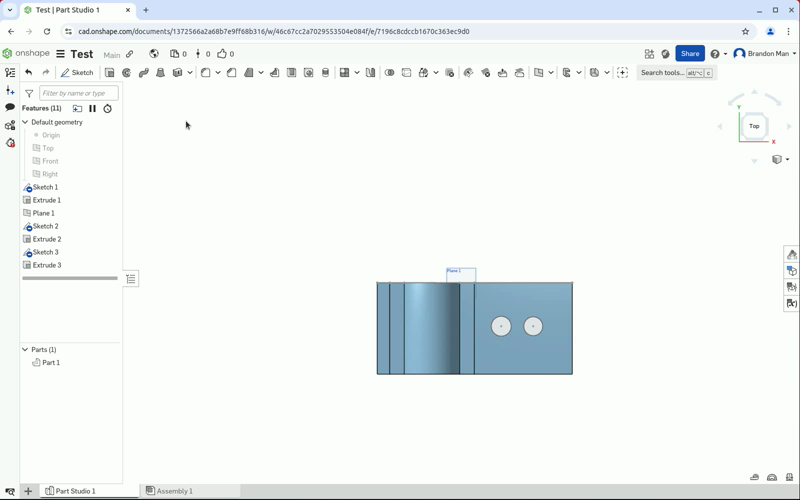
key(up, 3)
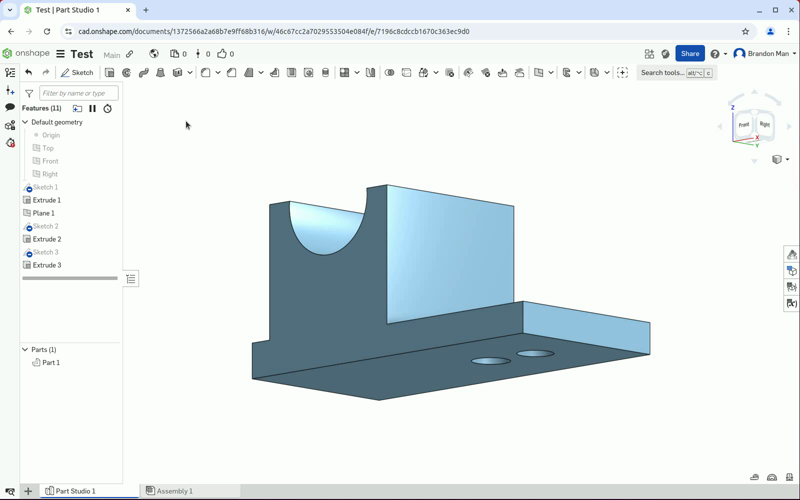
key(left, 3)
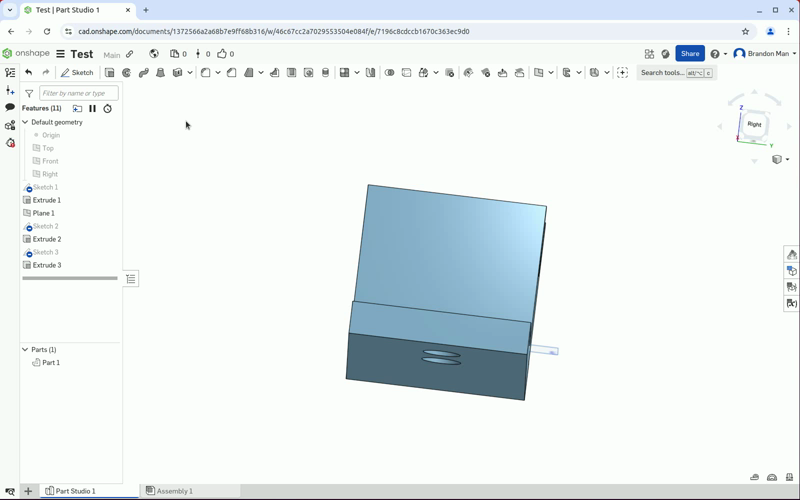
key(right, 3)
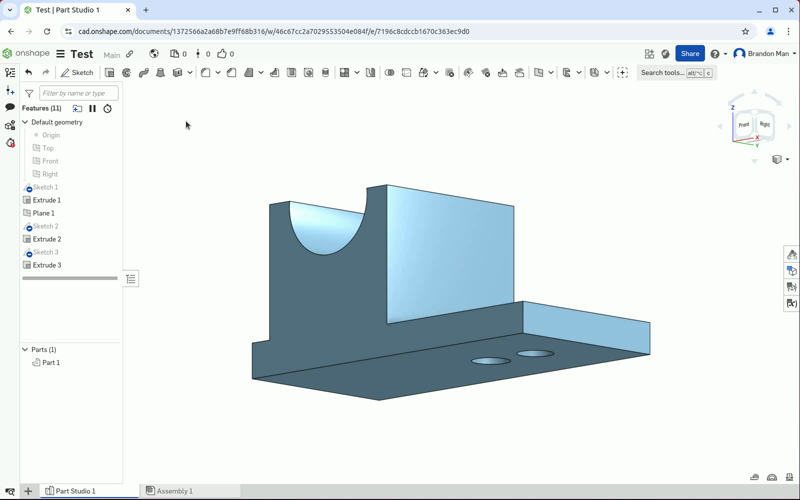
key(down, 3)
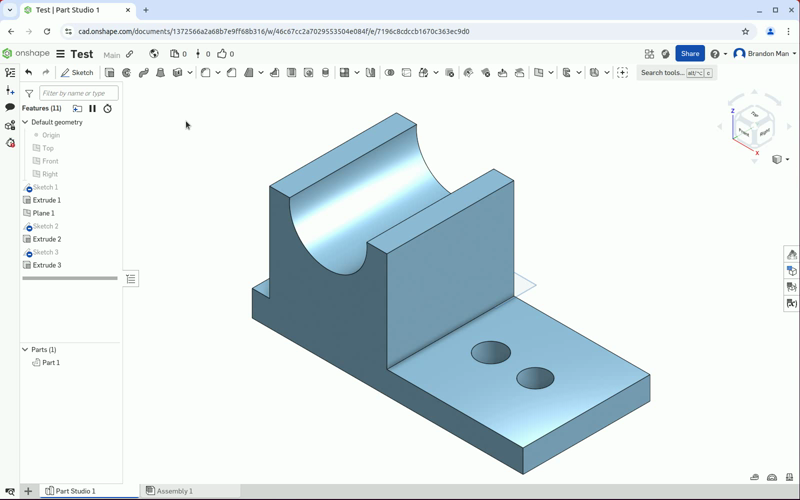
mouse_move(73, 189)
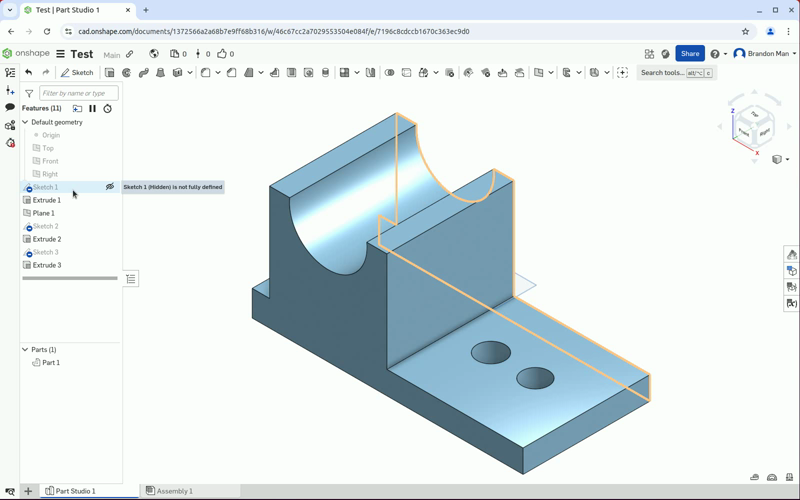
click(73, 189)